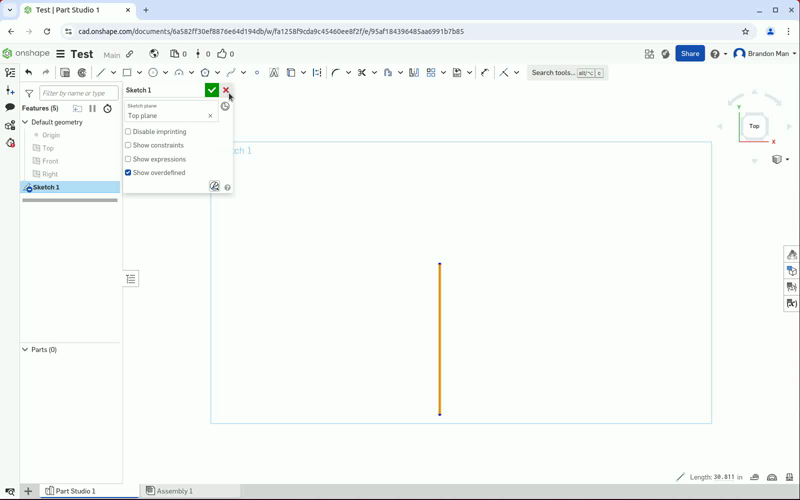
key(shift+h)
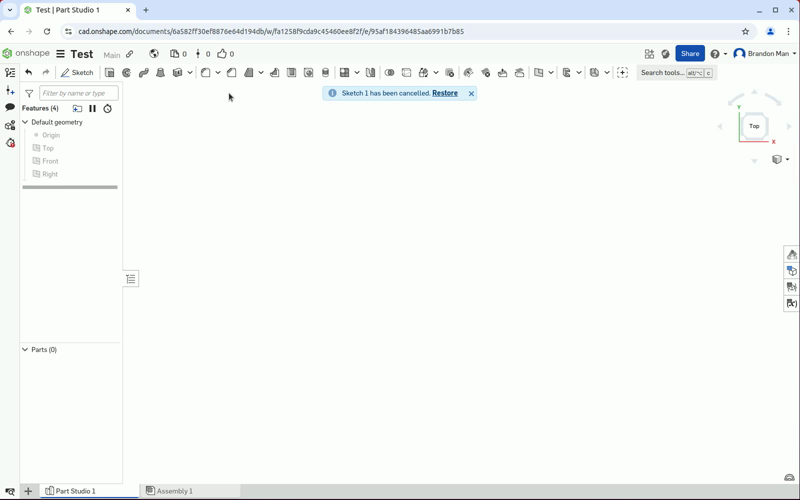
mouse_move(73, 352)
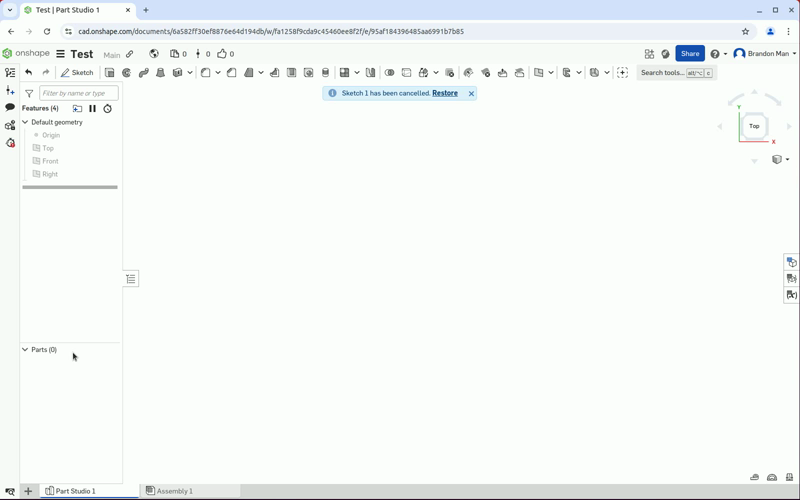
key(y)
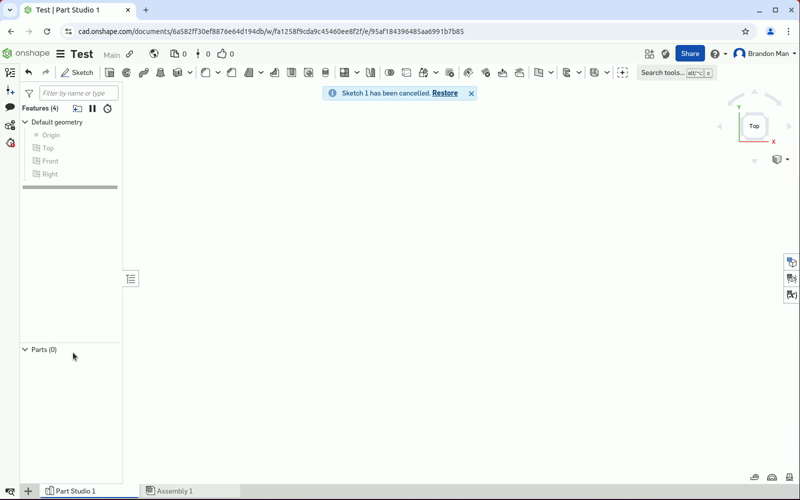
key(shift+p)
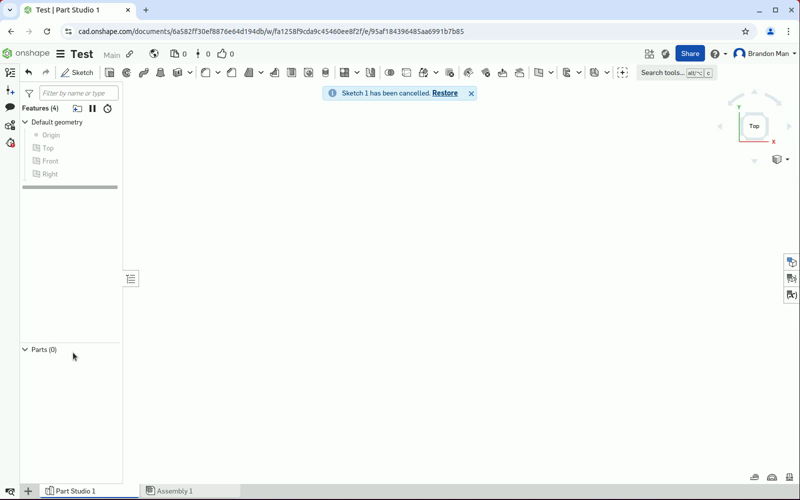
key(space)
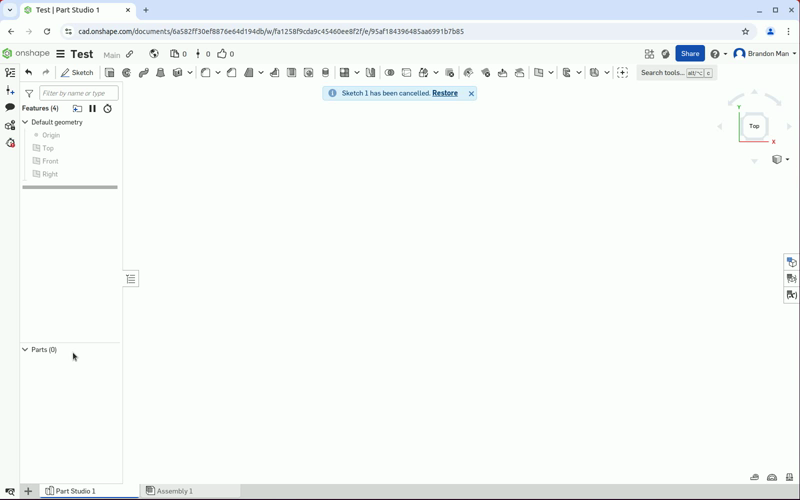
key_down(shift)
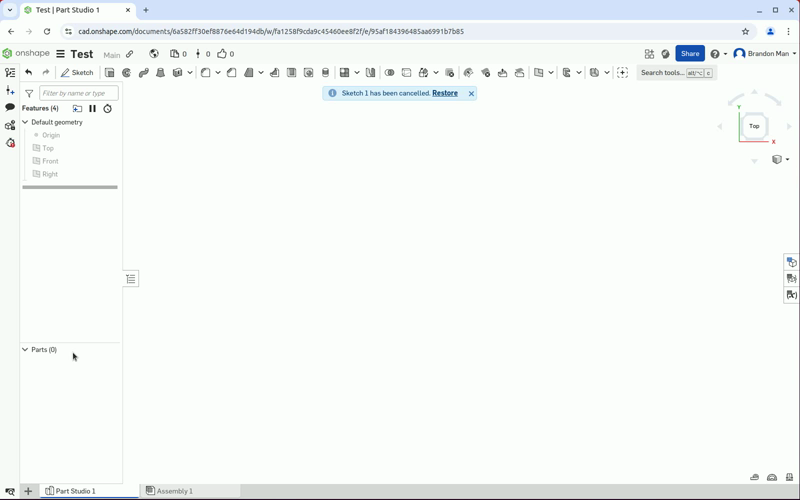
key(up)
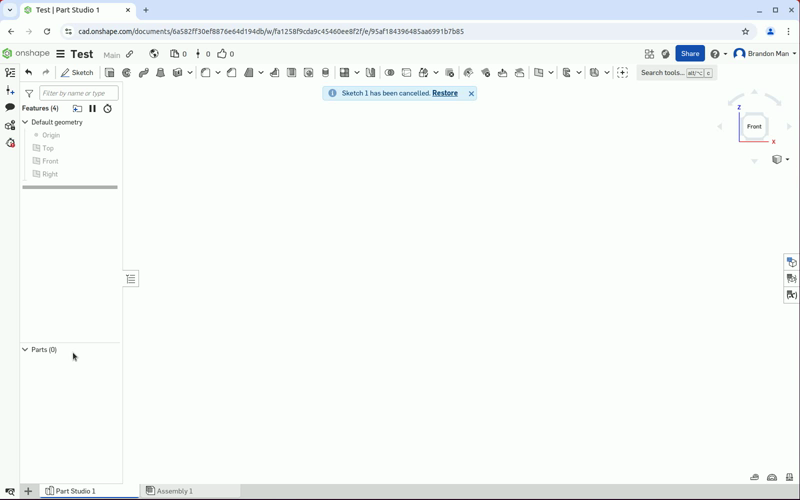
key_up(shift)
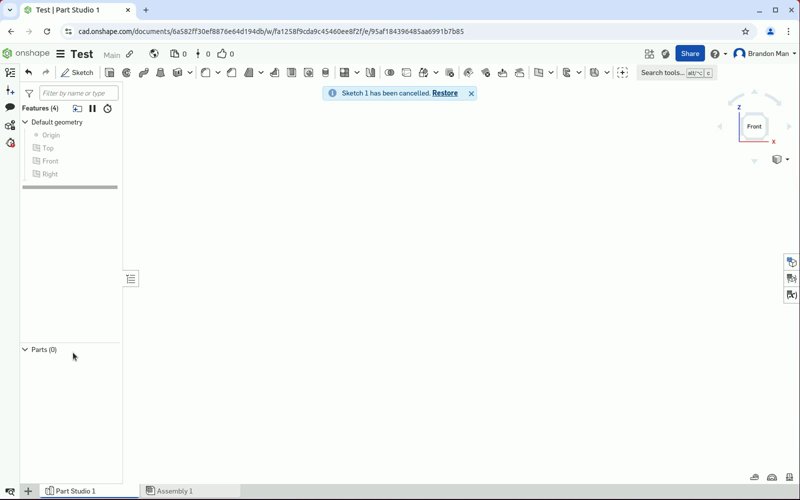
mouse_move(73, 352)
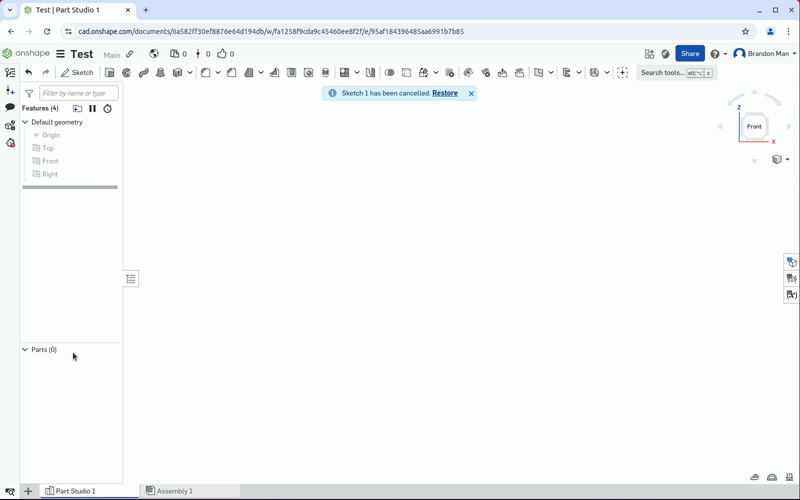
key(shift+y)
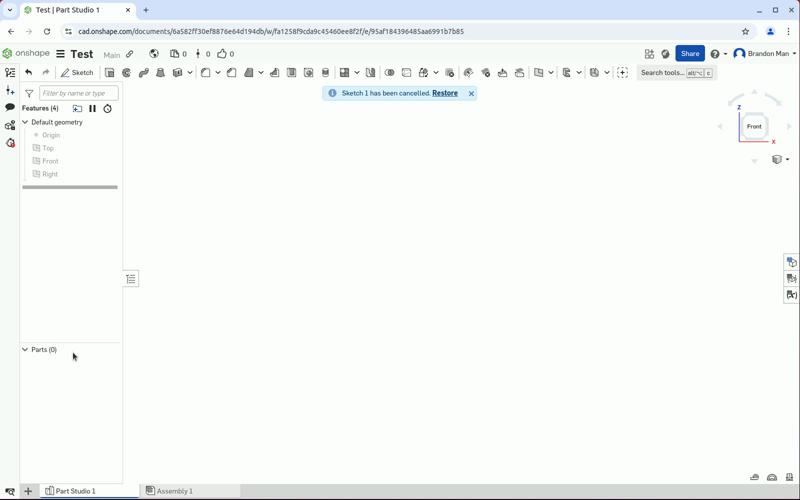
key(shift+s)
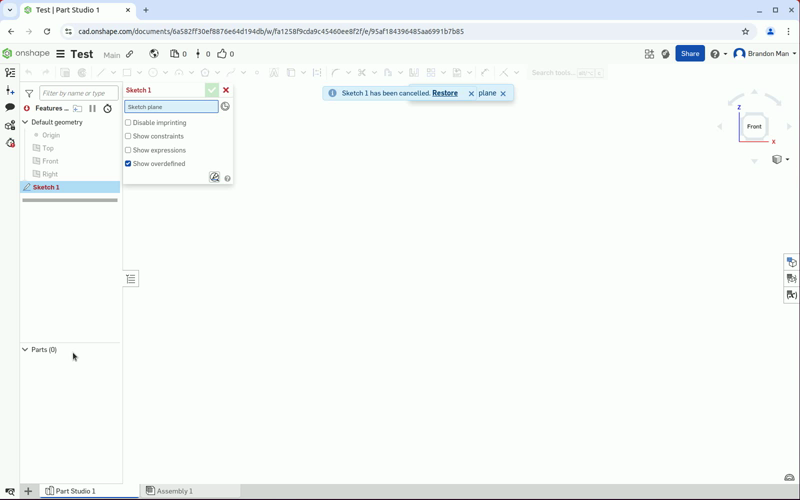
mouse_move(73, 163)
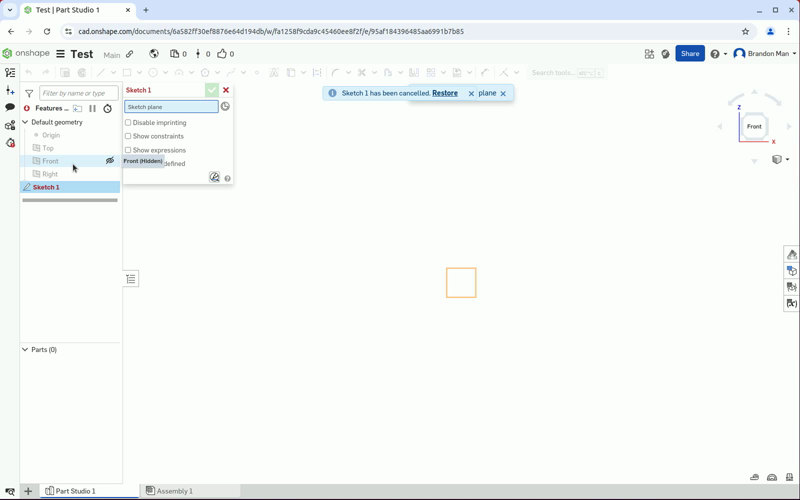
click(73, 163)
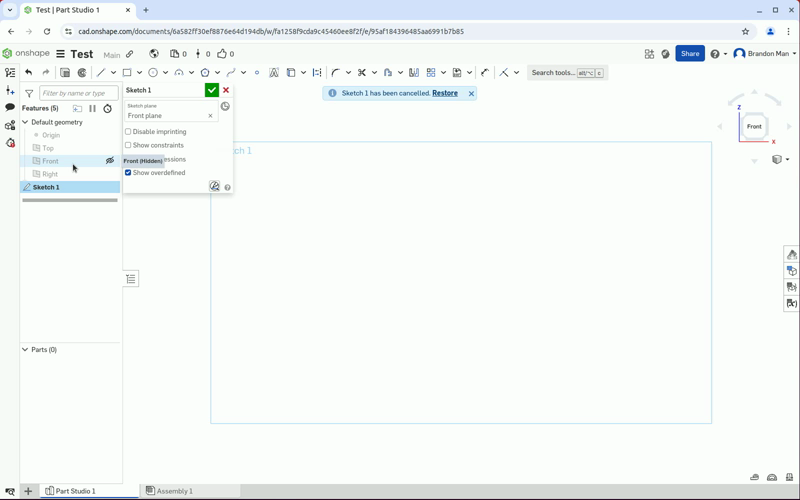
mouse_move(73, 352)
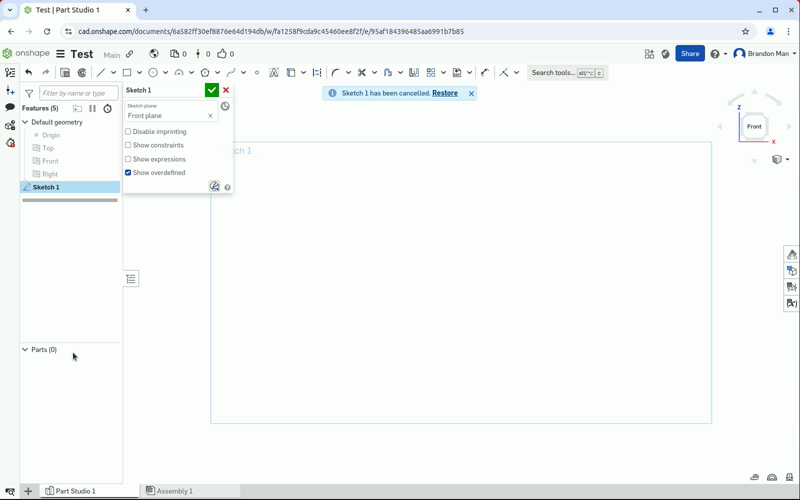
key(y)
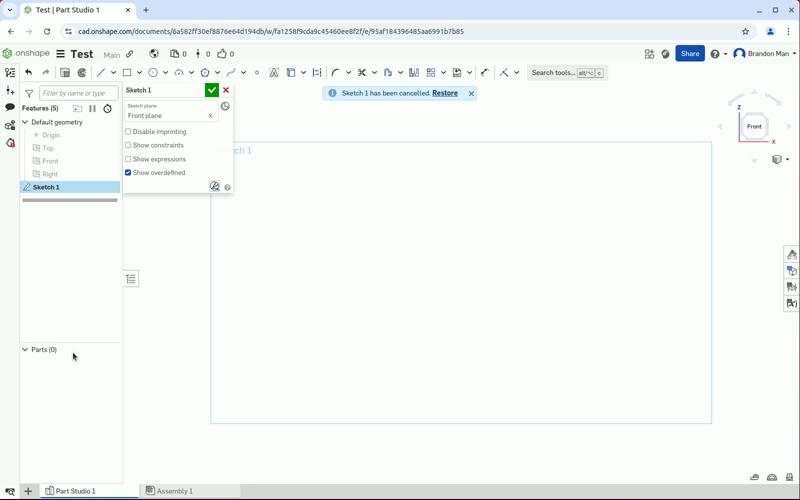
key(l)
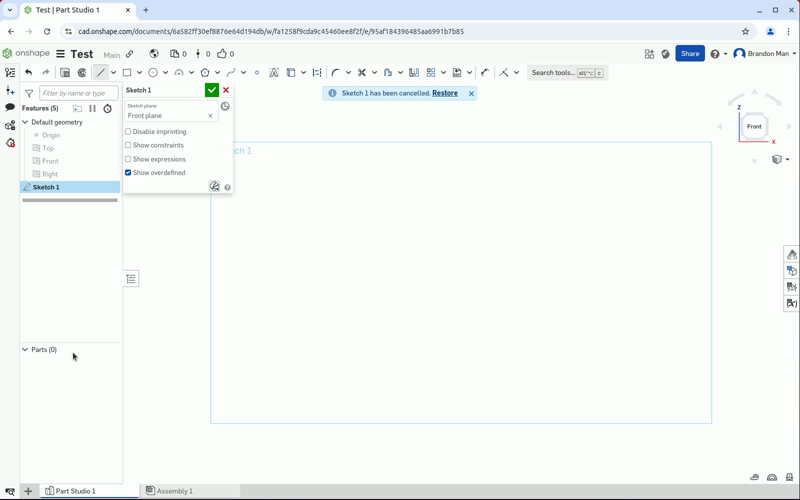
key_down(shift)
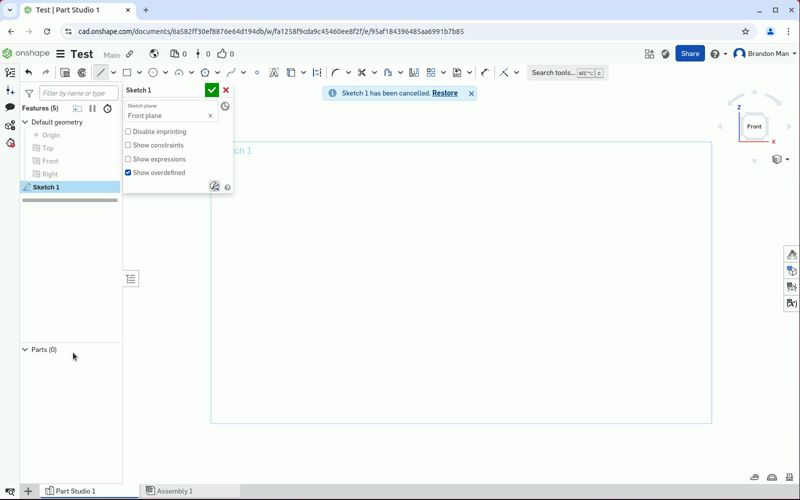
mouse_move(348, 349)
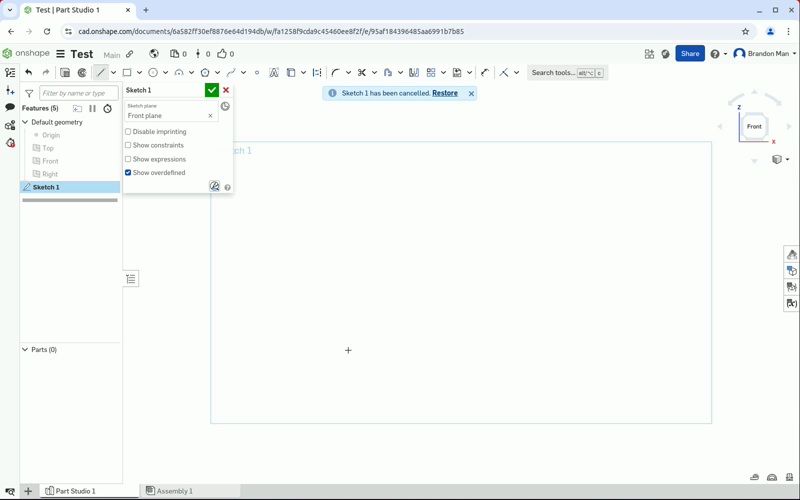
click(348, 349)
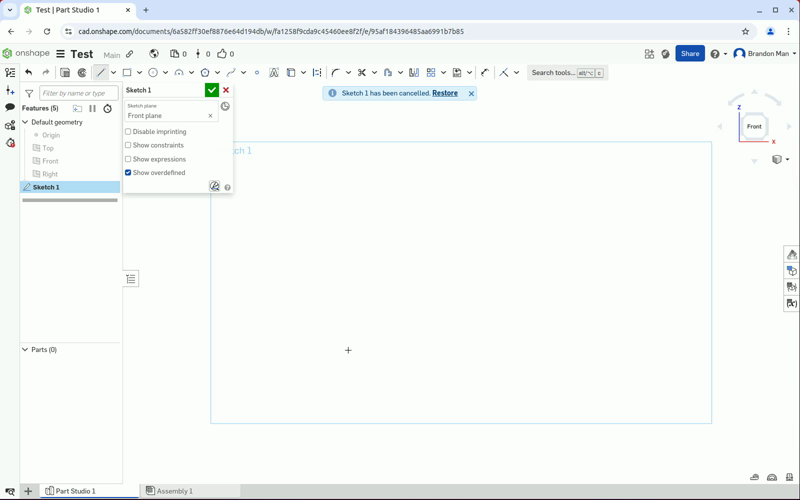
key_up(shift)
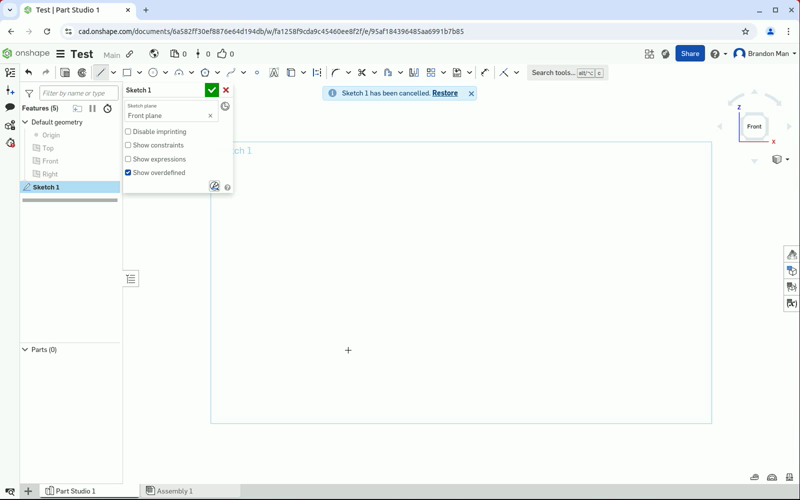
key_down(shift)
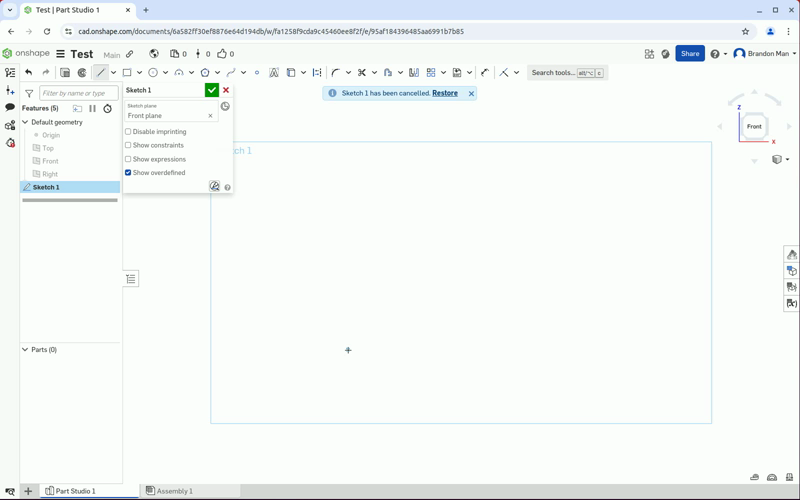
mouse_move(572, 349)
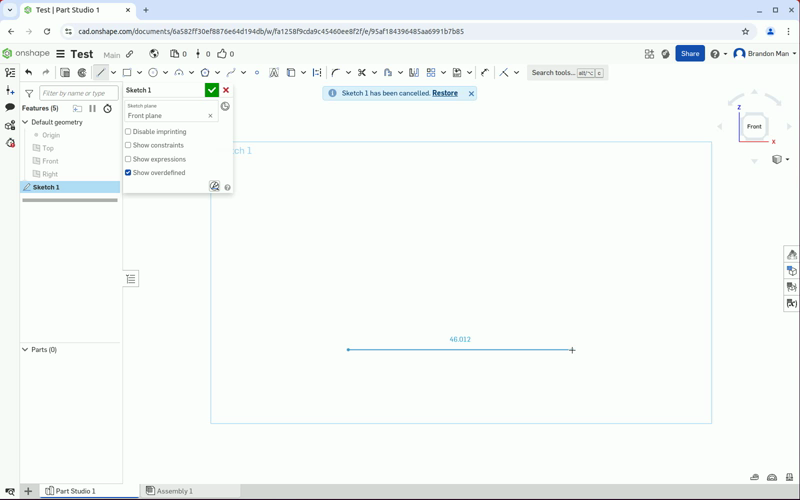
click(572, 349)
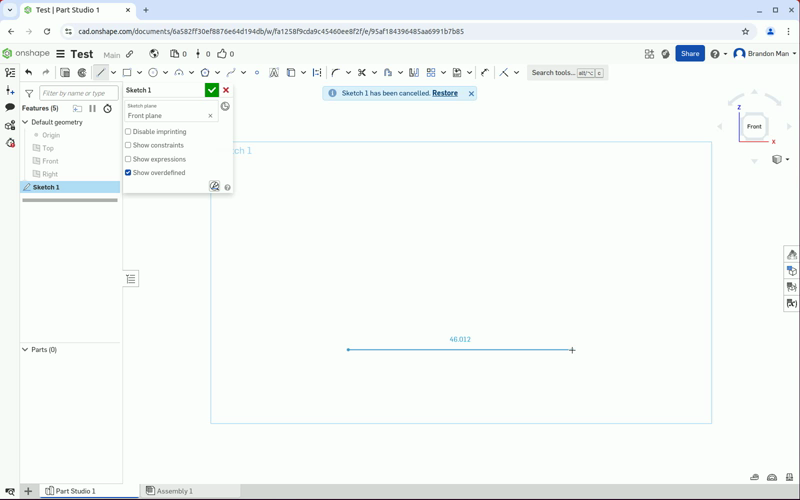
key_up(shift)
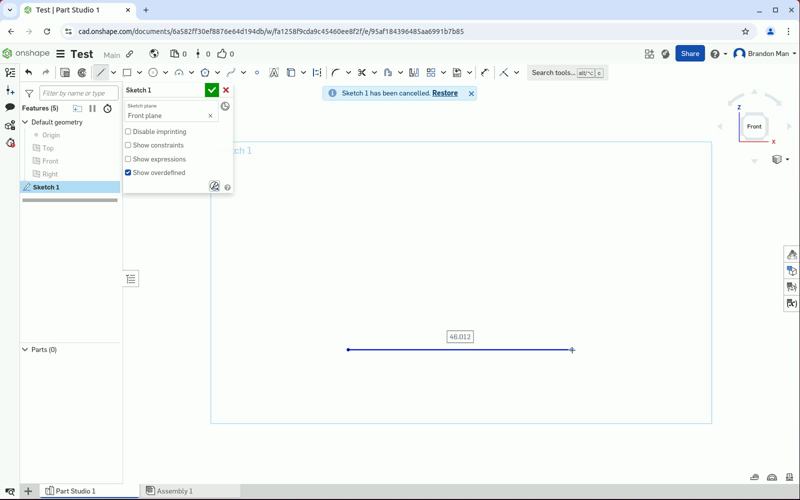
key_down(shift)
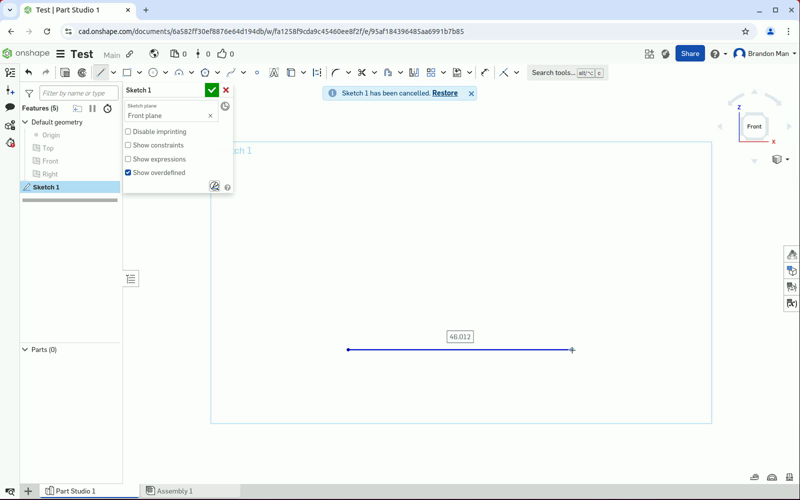
mouse_move(572, 215)
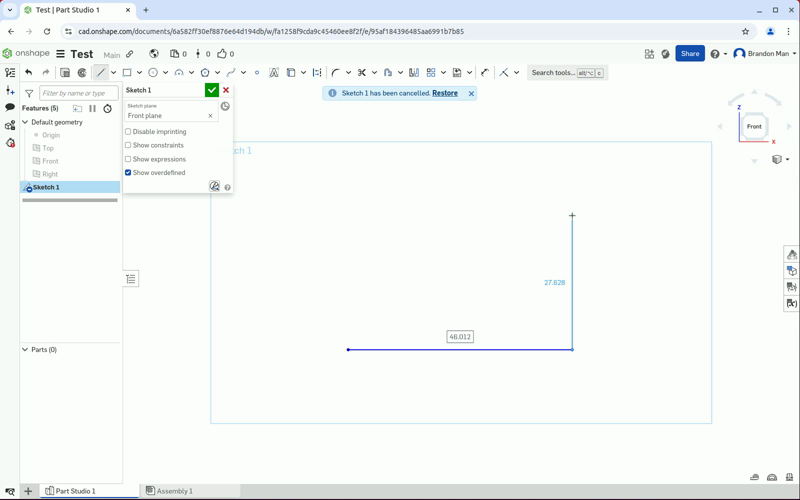
click(572, 215)
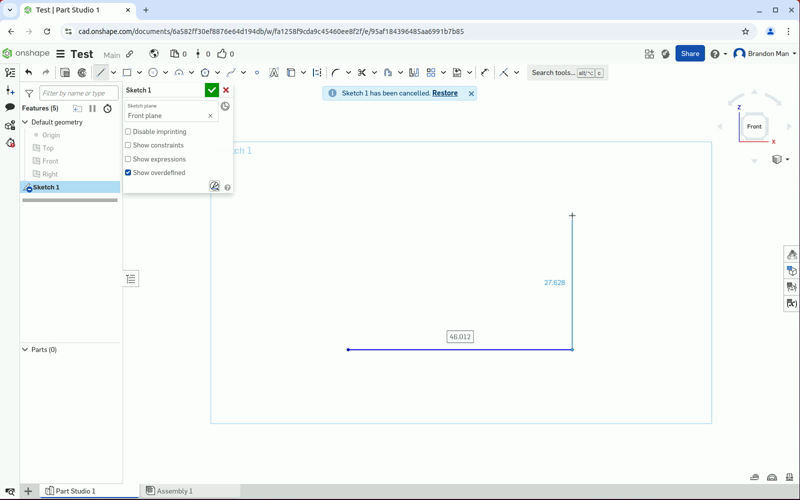
key_up(shift)
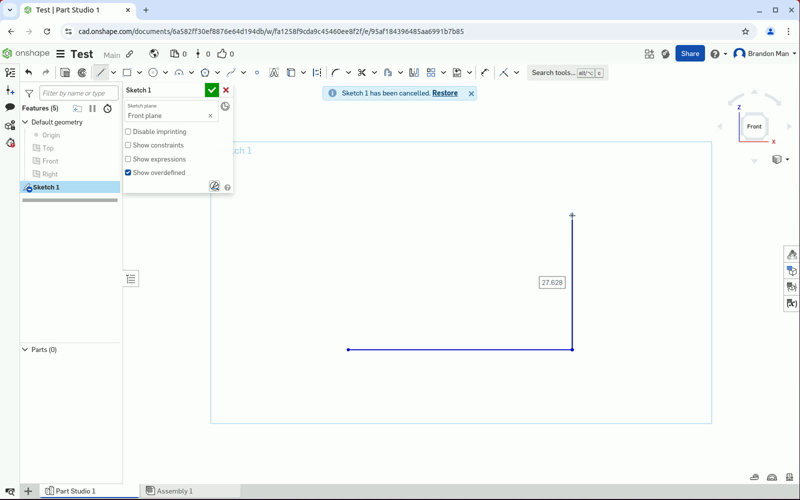
key_down(shift)
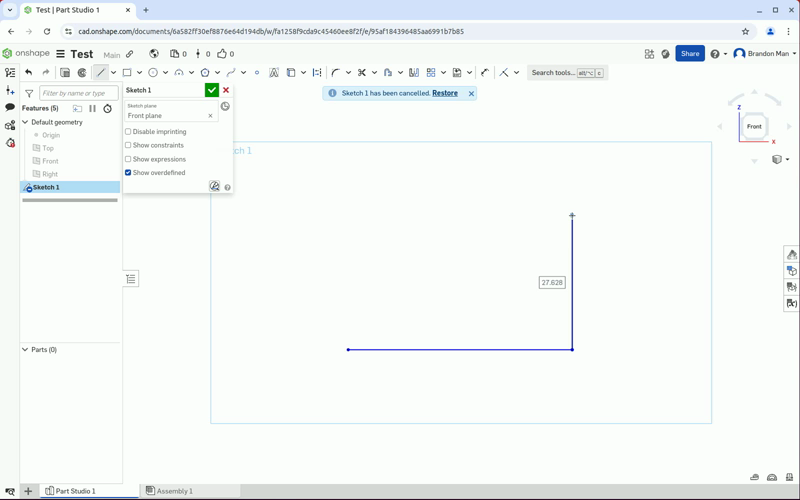
mouse_move(589, 215)
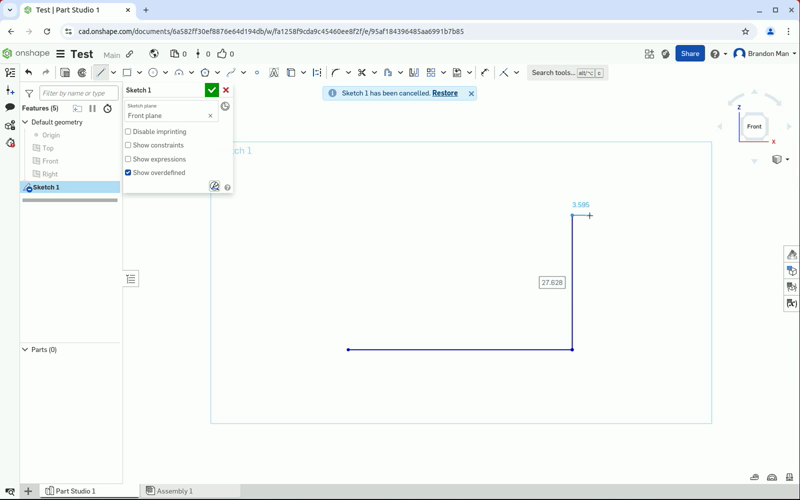
mouse_move(520, 215)
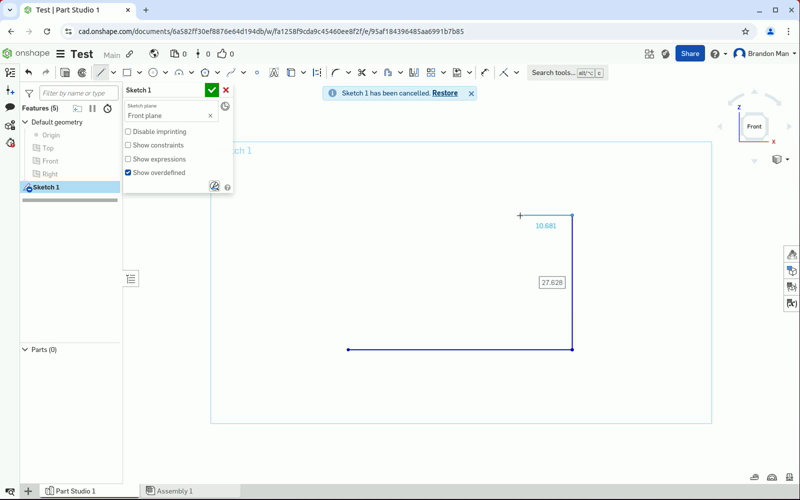
click(520, 215)
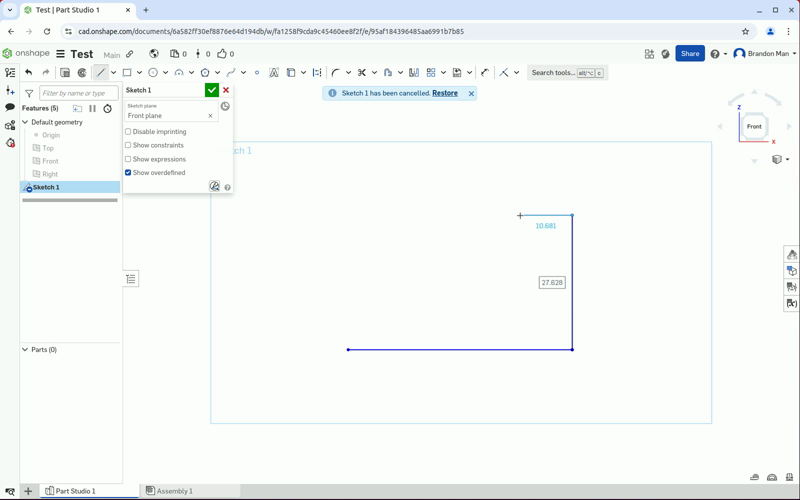
key_up(shift)
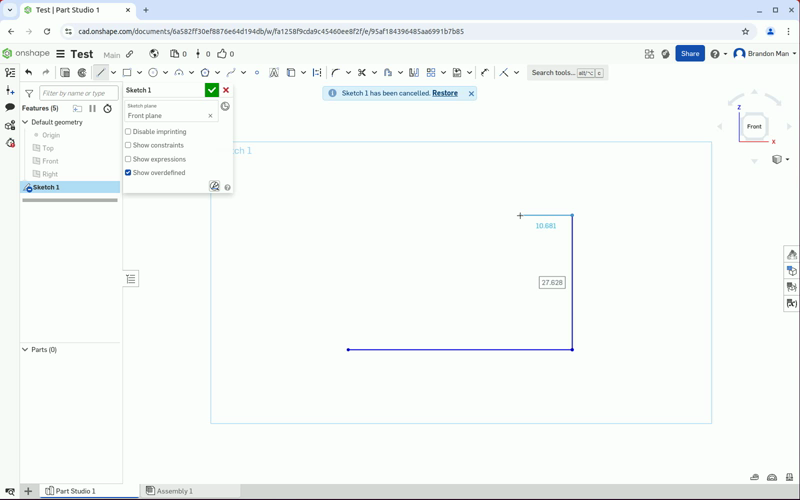
key(esc)
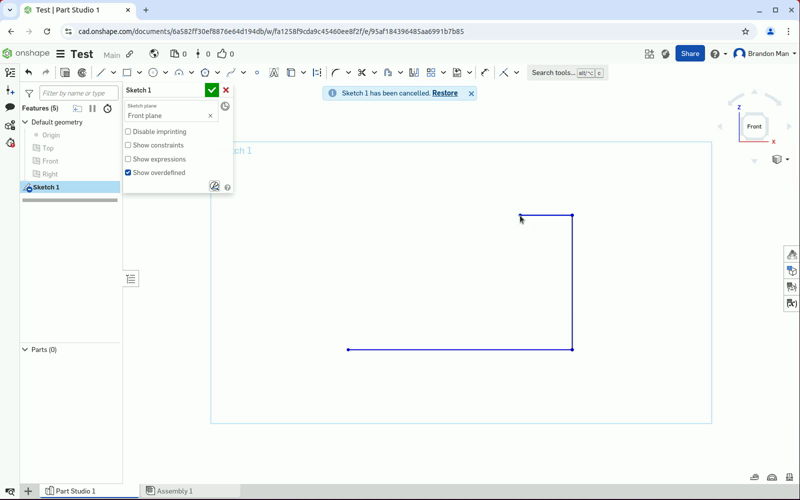
key(a)
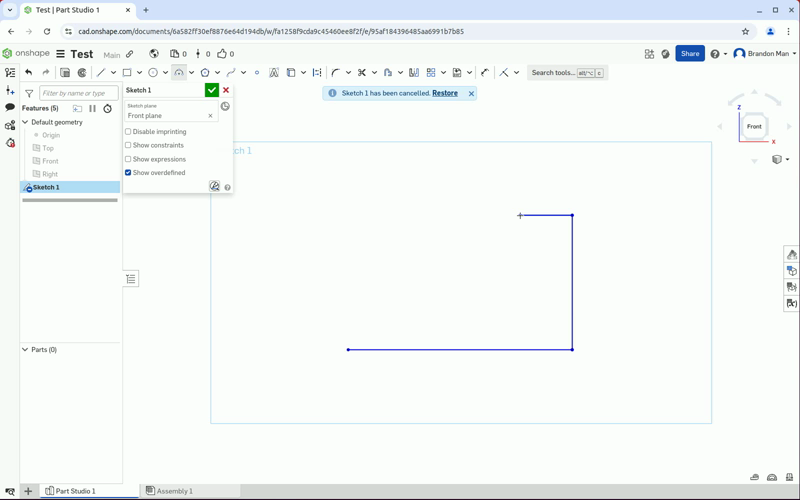
mouse_move(520, 215)
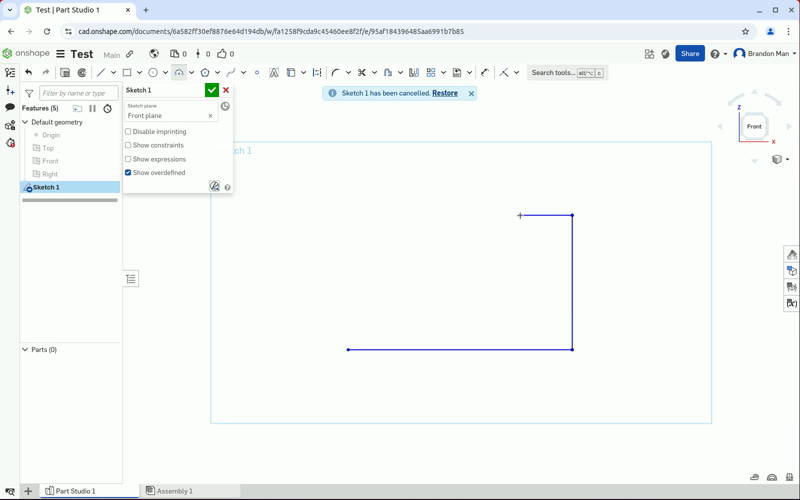
click(520, 215)
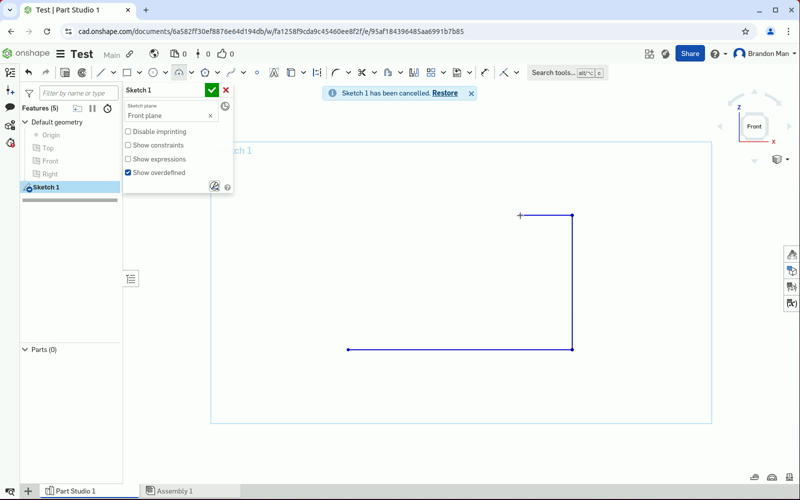
key_down(shift)
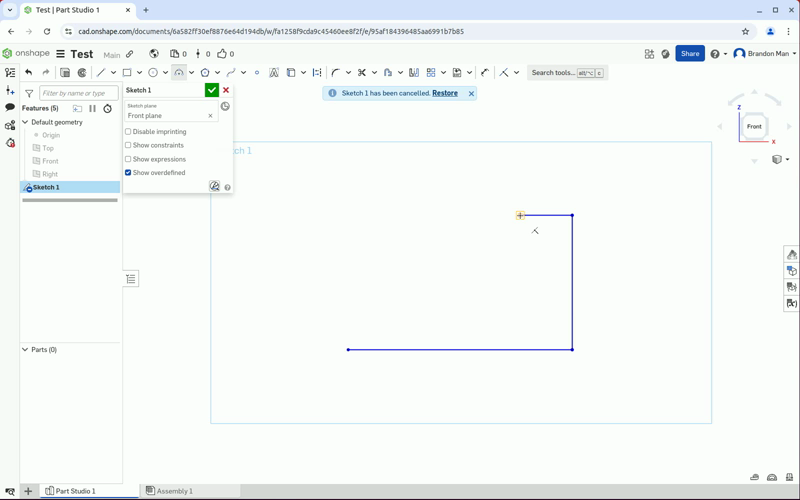
mouse_move(400, 215)
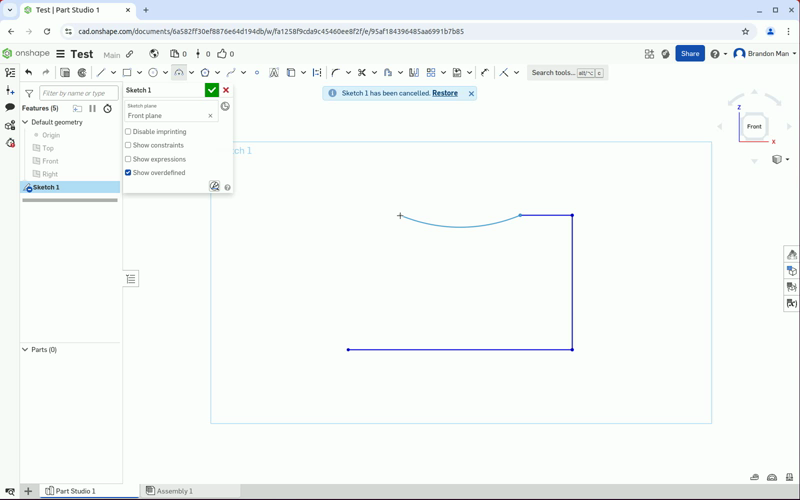
click(400, 215)
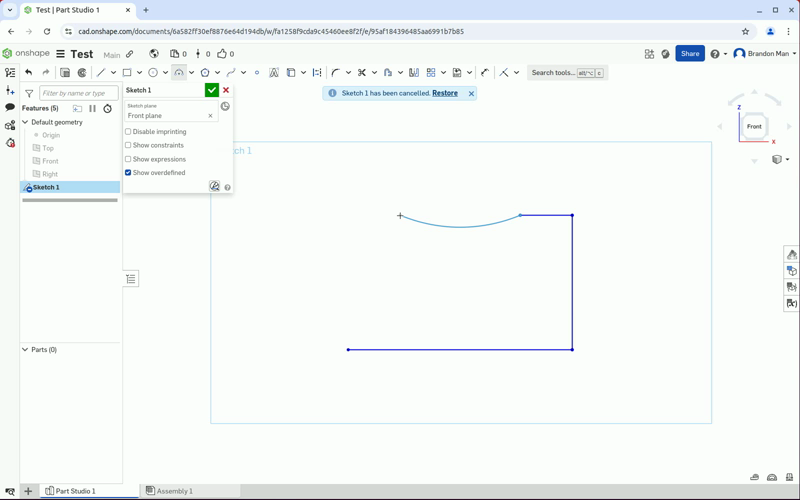
mouse_move(460, 275)
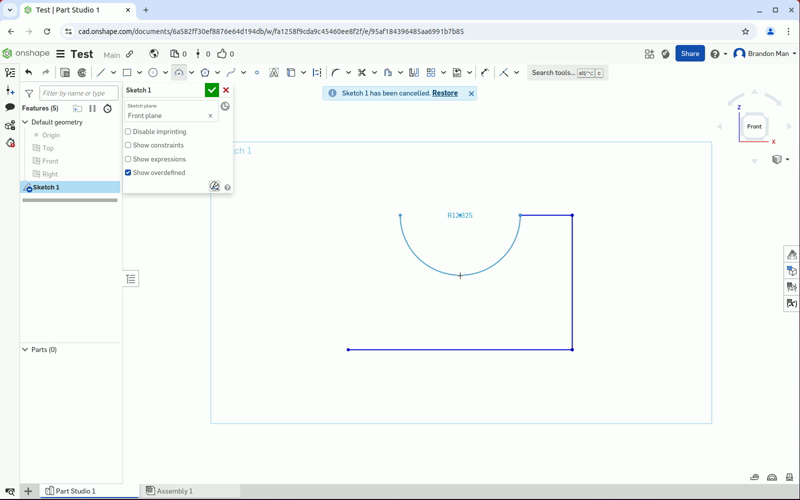
click(460, 275)
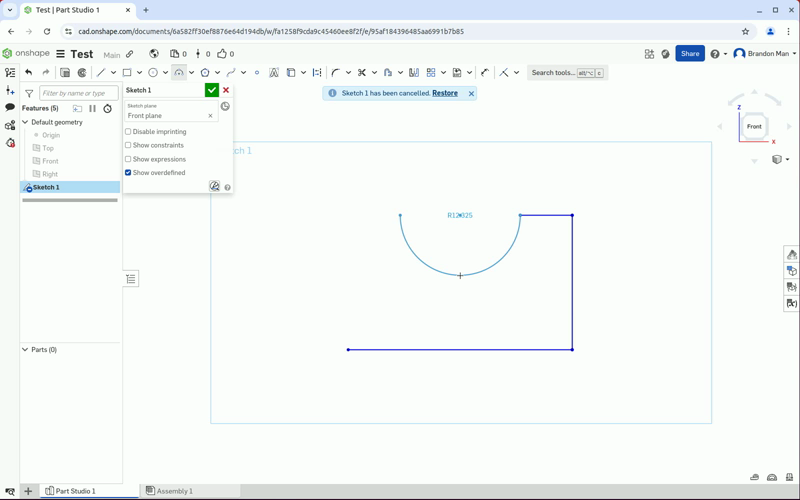
key_up(shift)
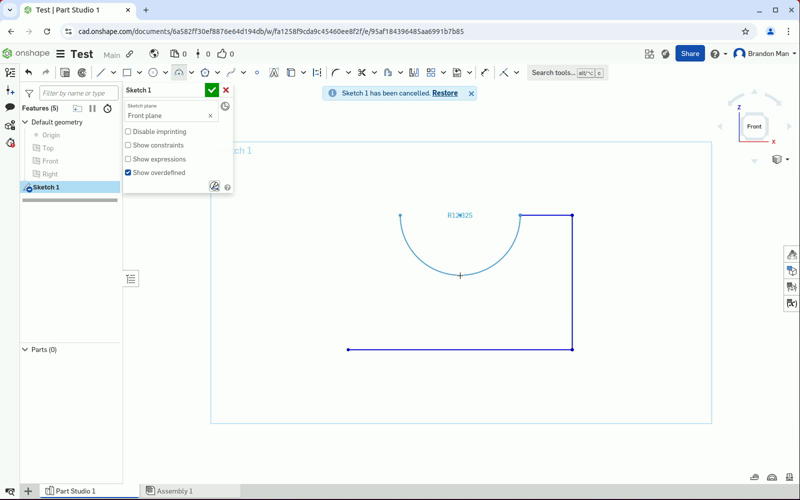
key(esc)
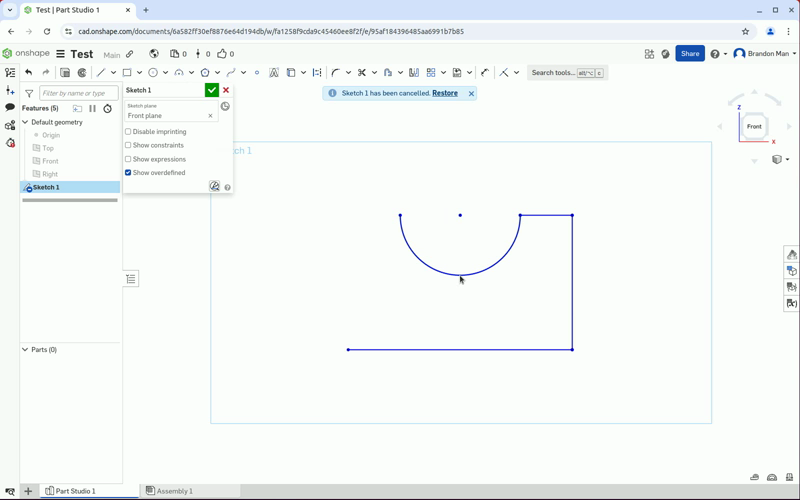
key(l)
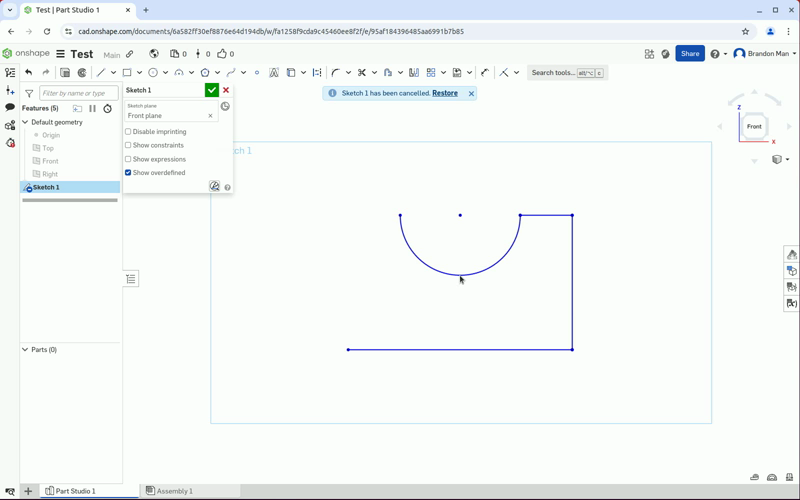
mouse_move(400, 215)
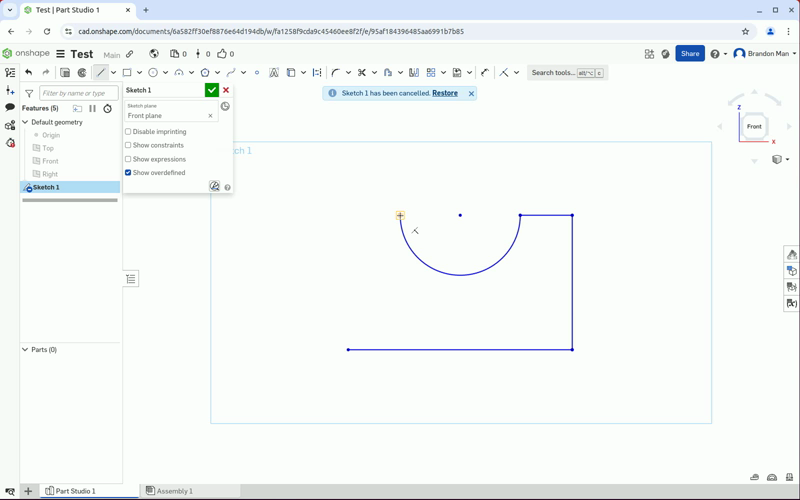
click(400, 215)
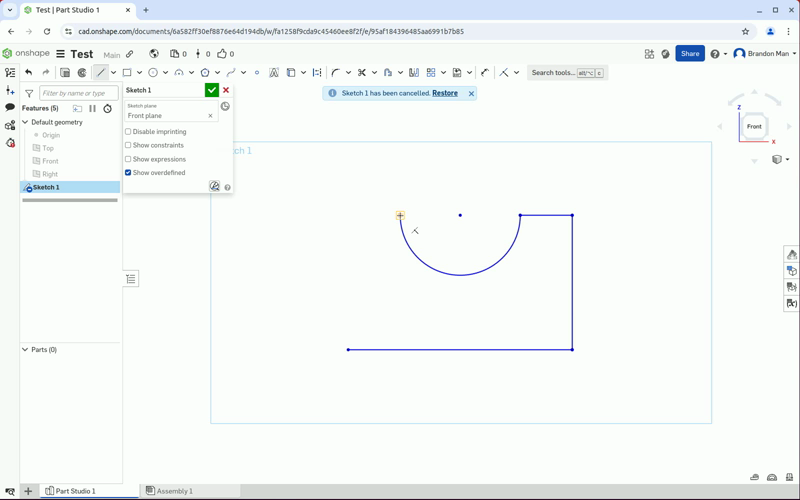
key_down(shift)
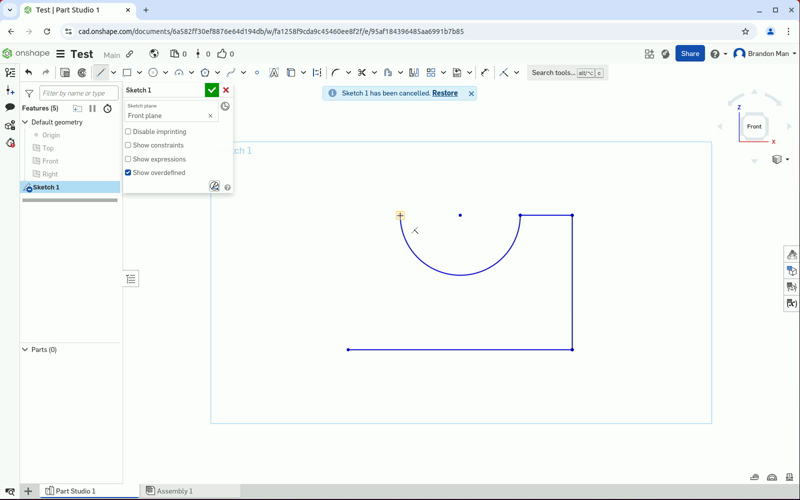
mouse_move(430, 215)
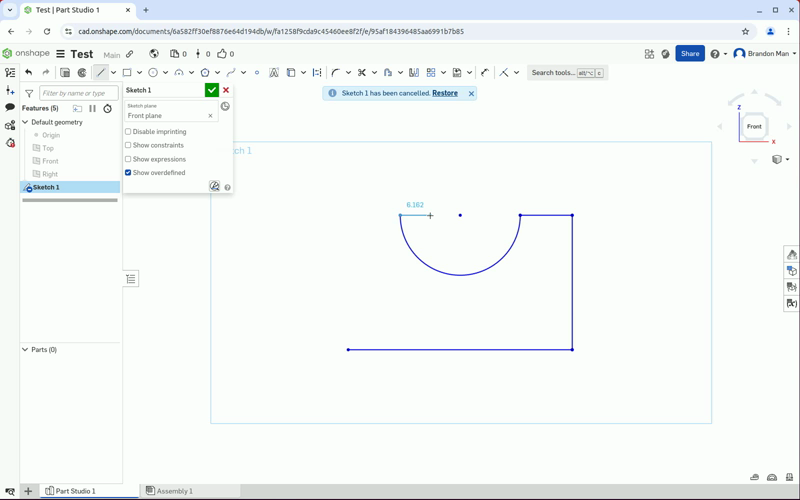
mouse_move(348, 215)
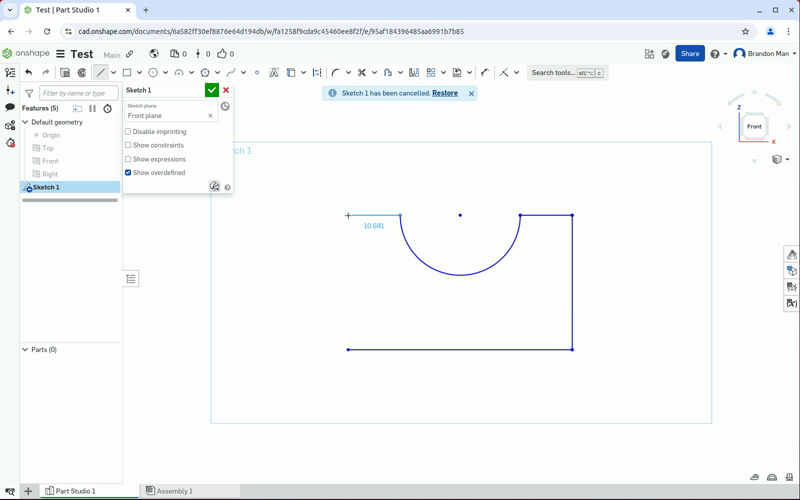
click(348, 215)
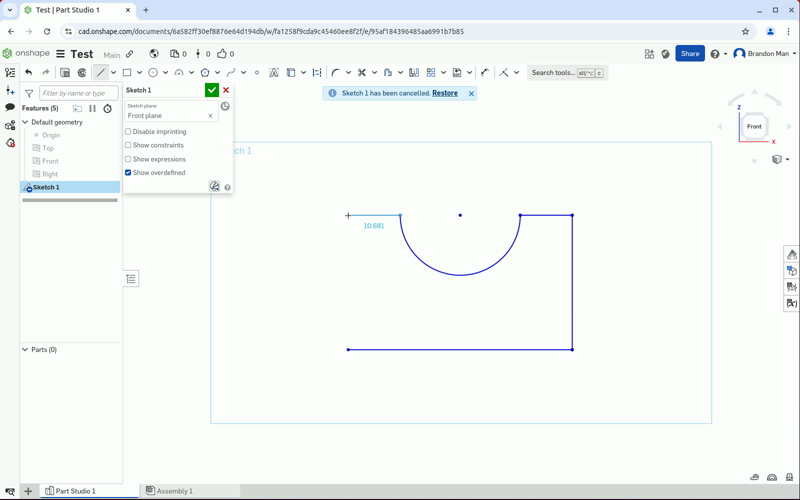
key_up(shift)
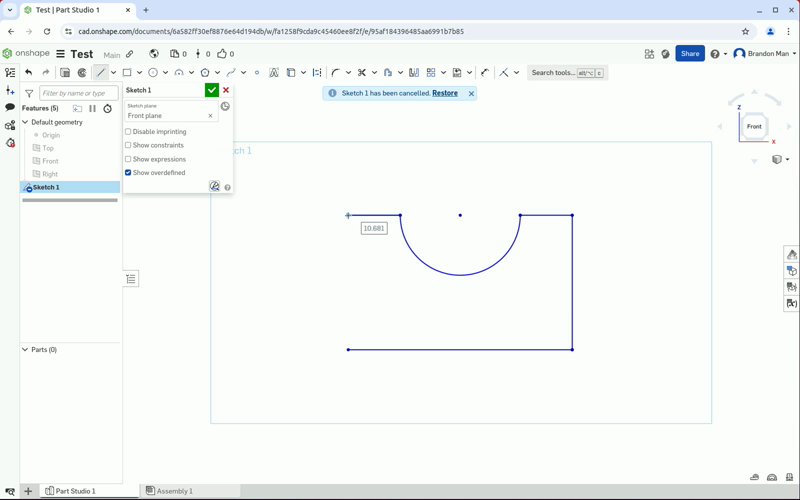
key_down(shift)
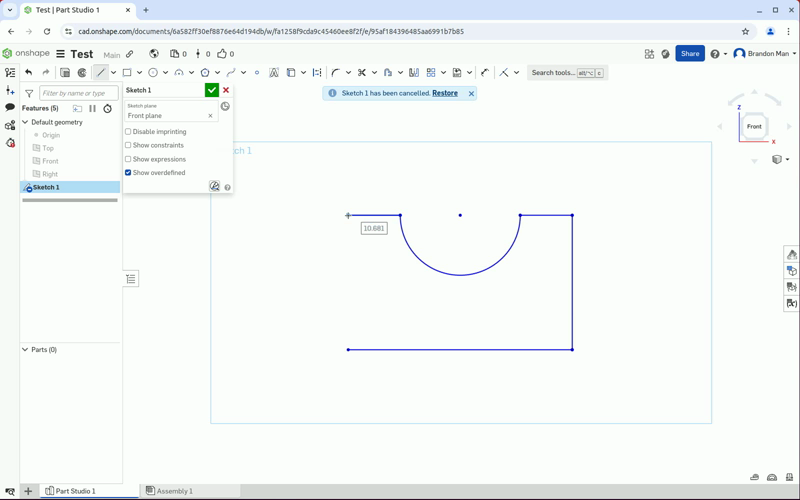
mouse_move(348, 349)
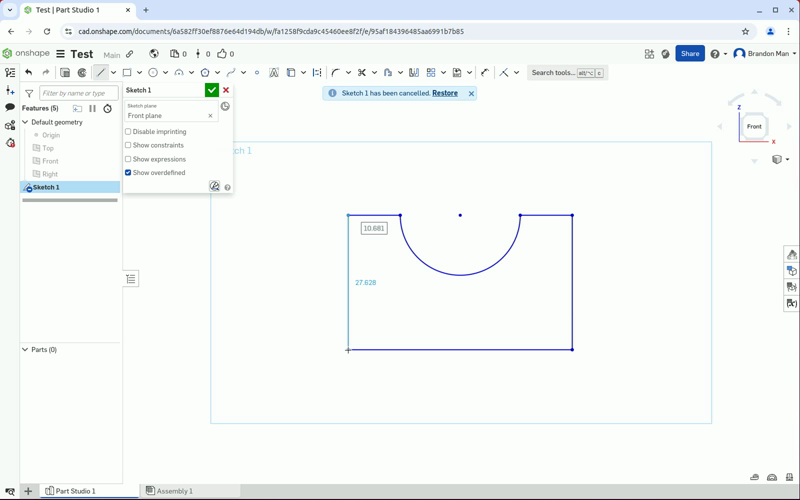
key_up(shift)
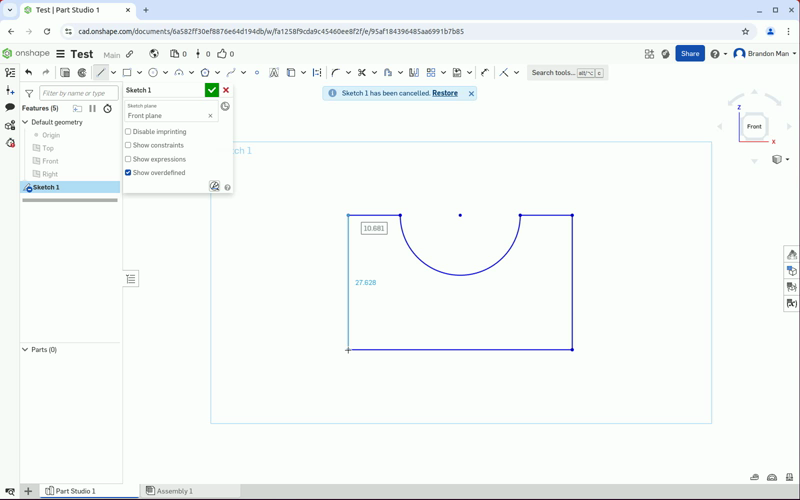
click(348, 349)
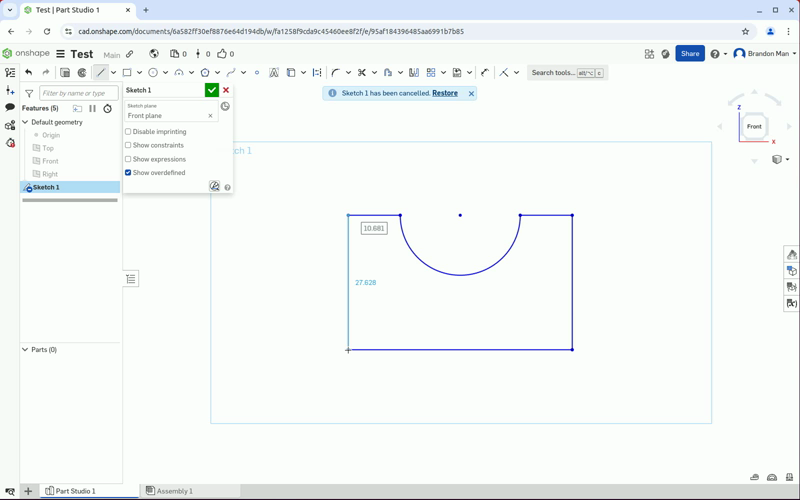
key(esc)
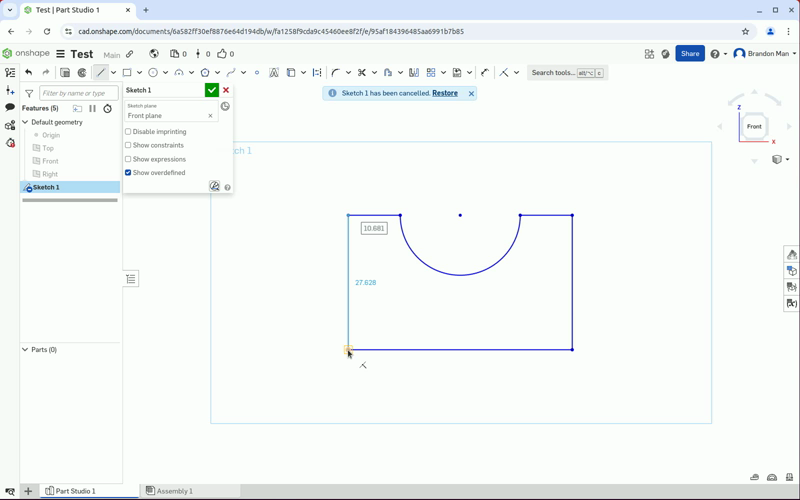
mouse_move(473, 273)
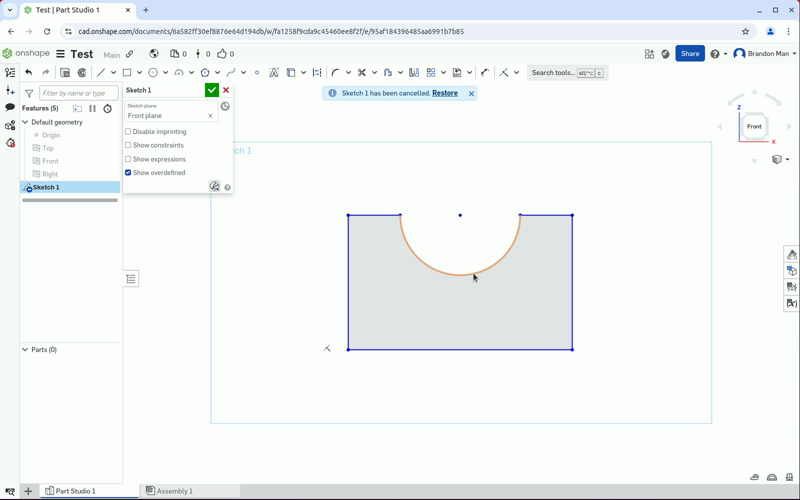
scroll(6)
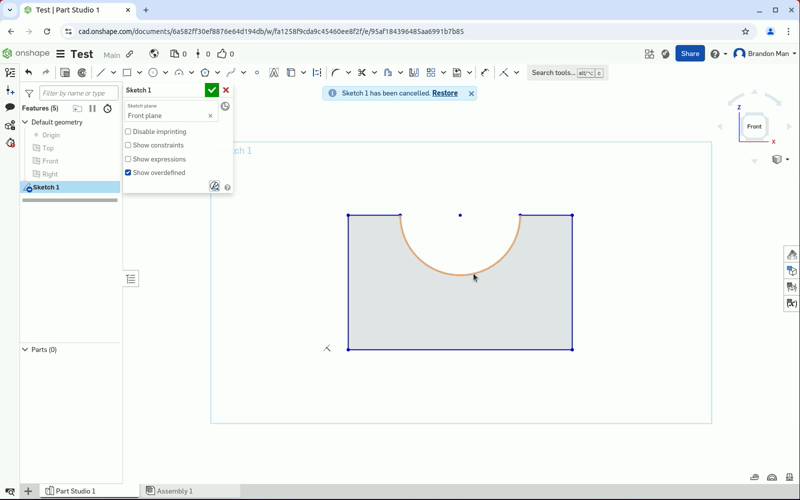
scroll(6)
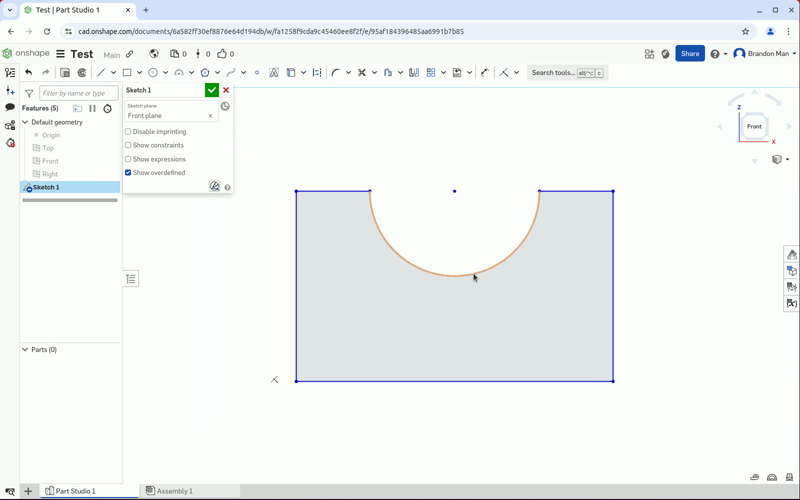
scroll(6)
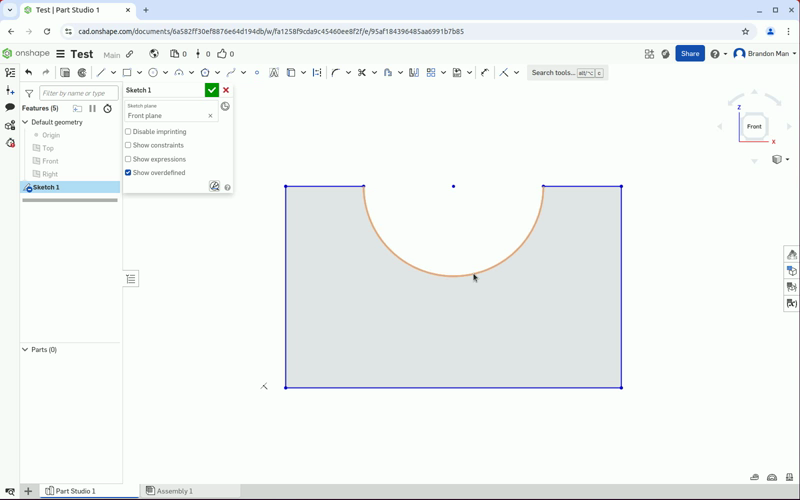
scroll(6)
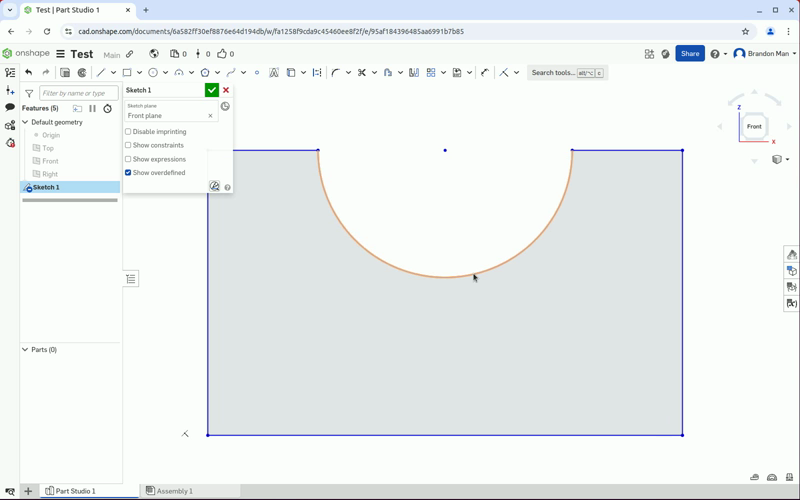
scroll(6)
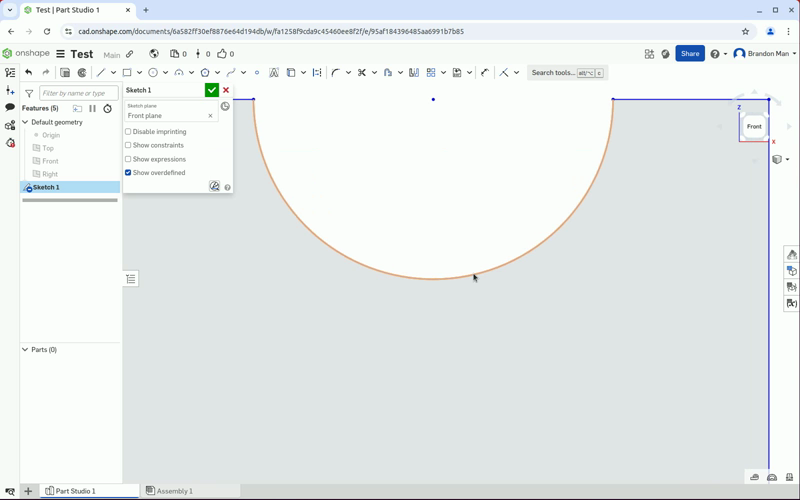
scroll(6)
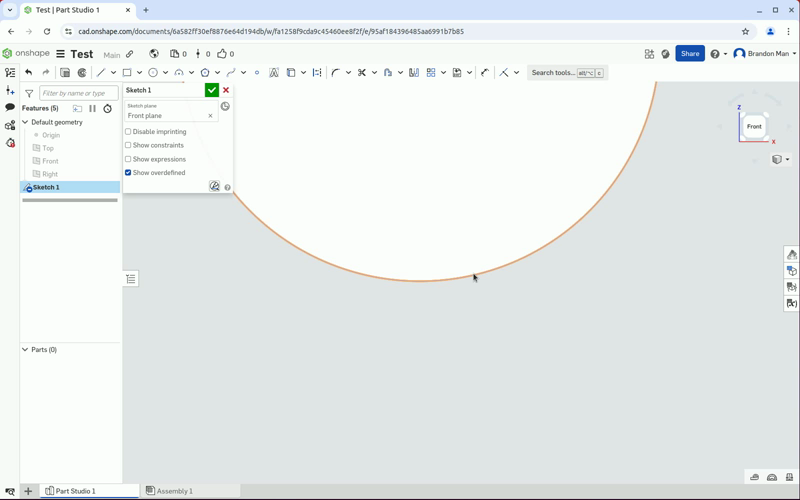
scroll(6)
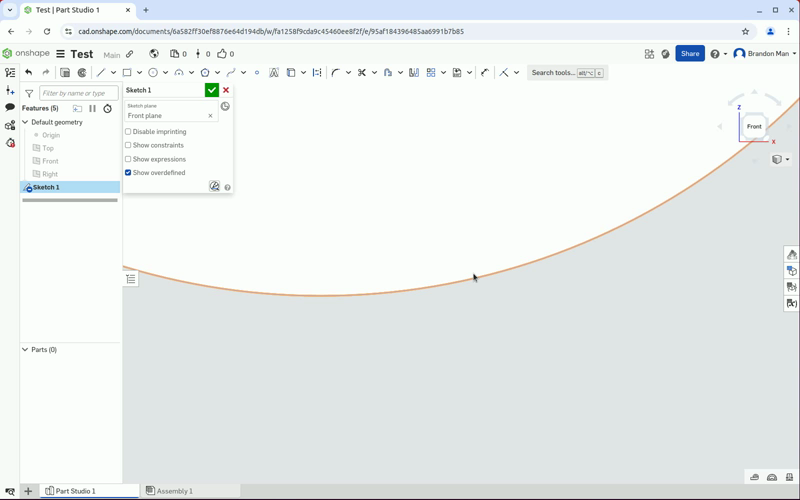
click(473, 273)
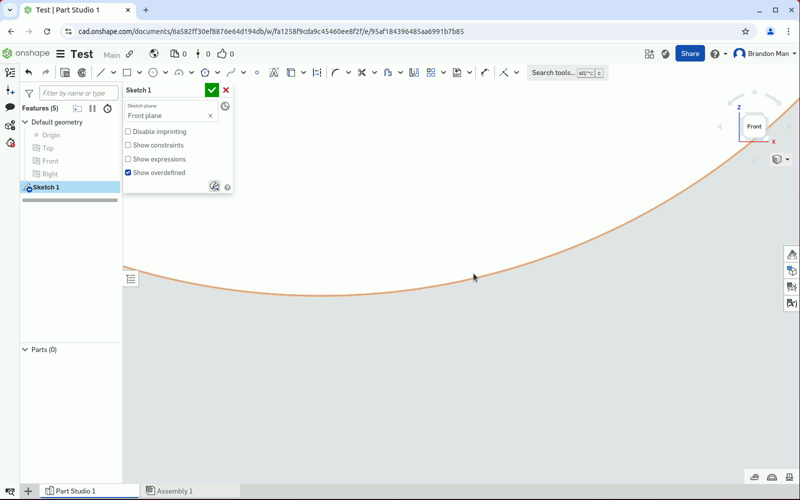
scroll(-6)
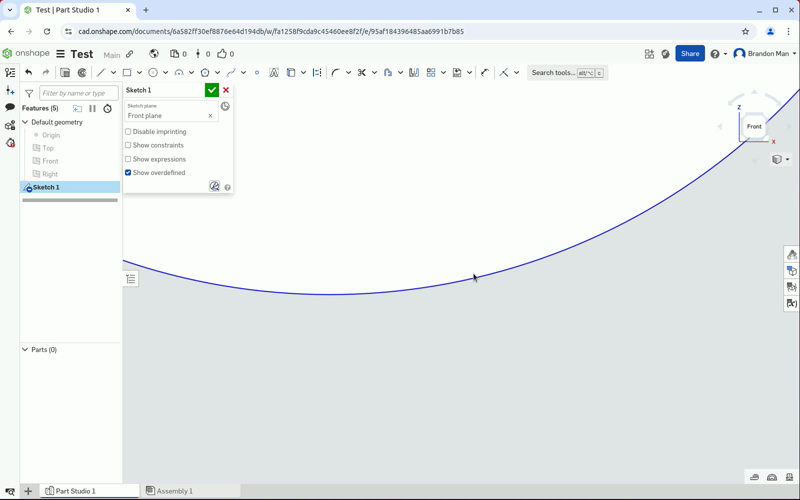
scroll(-6)
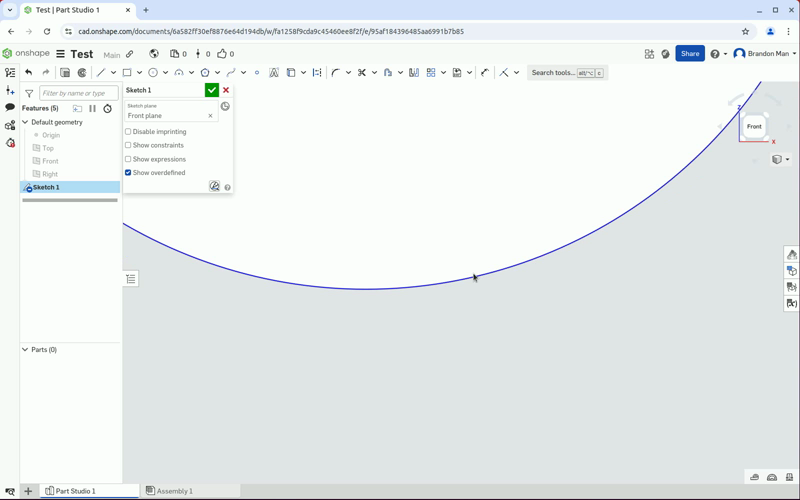
scroll(-6)
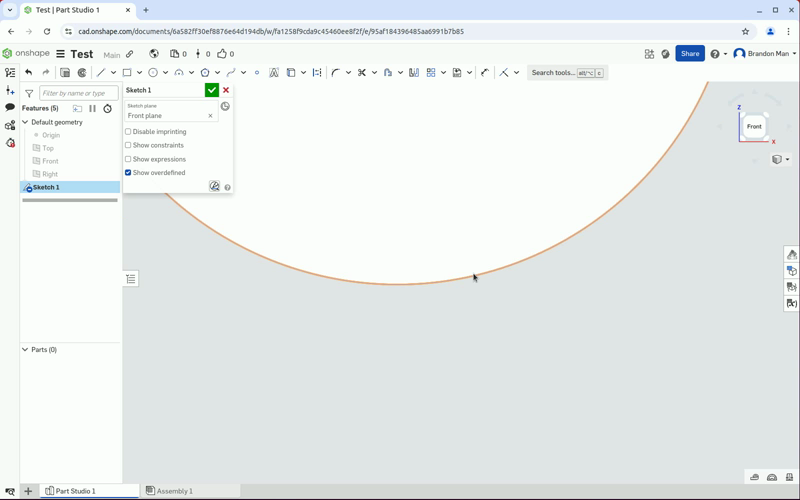
scroll(-6)
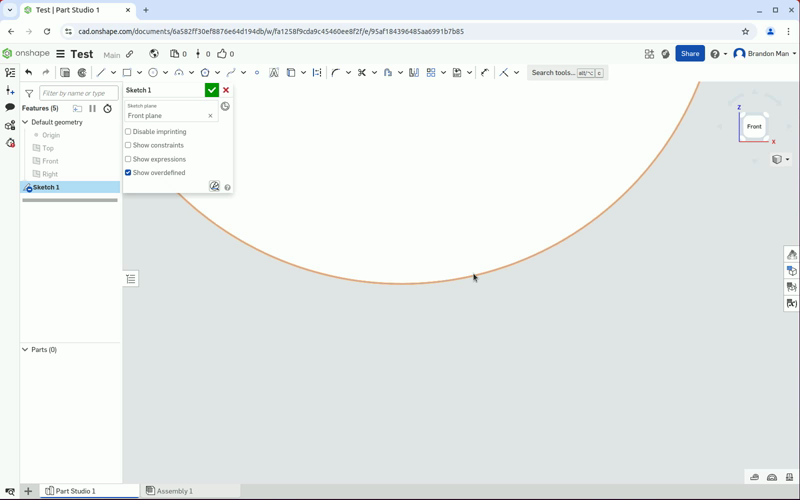
scroll(-6)
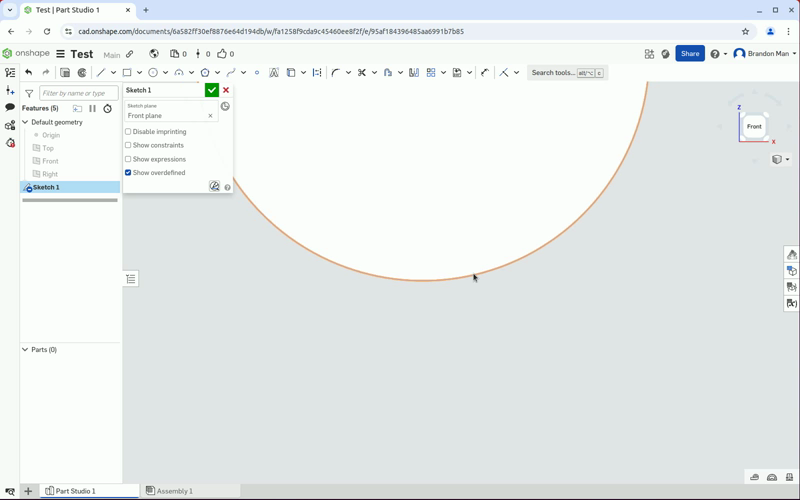
scroll(-6)
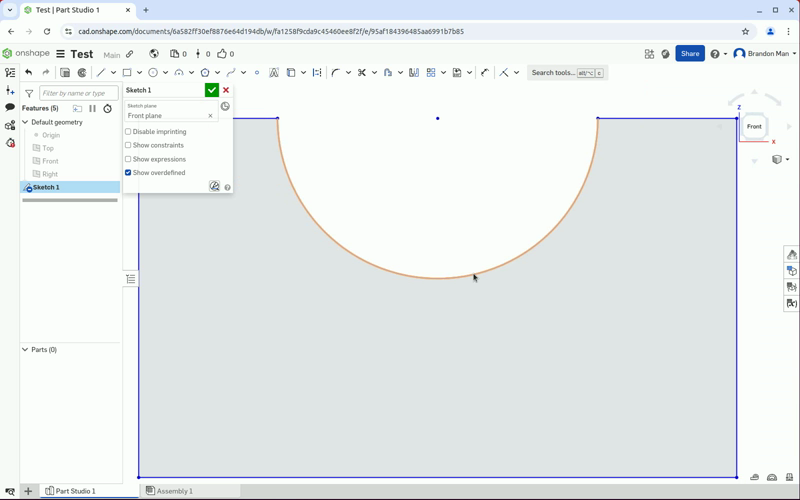
scroll(-6)
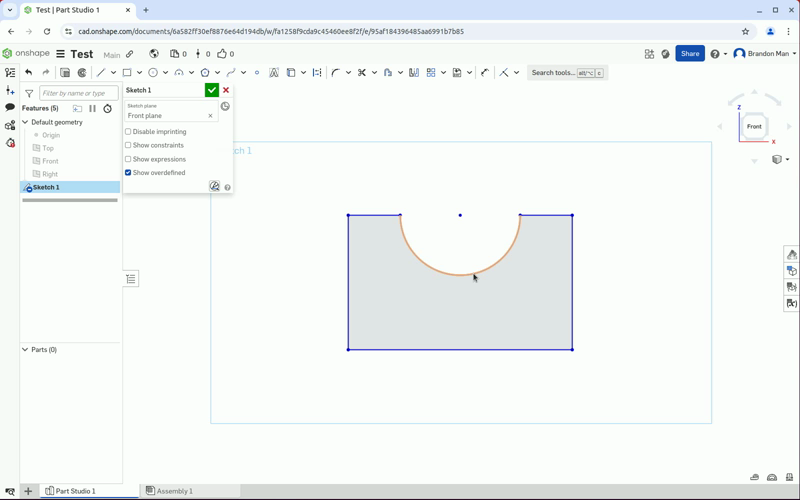
mouse_move(73, 352)
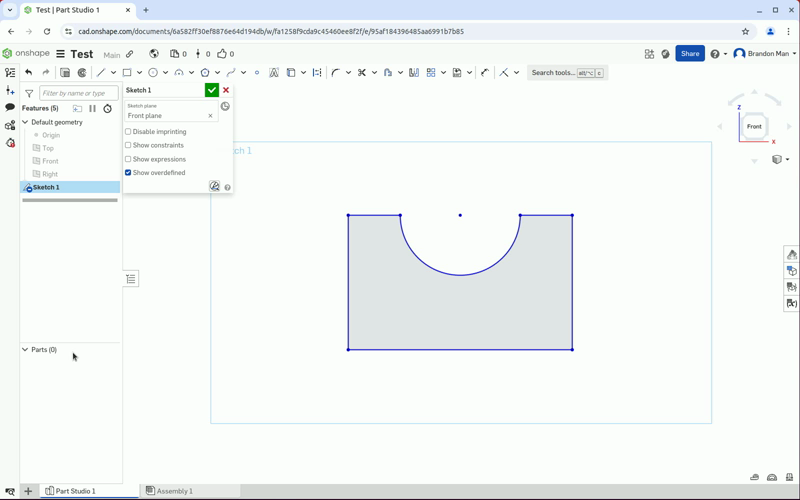
key(shift+y)
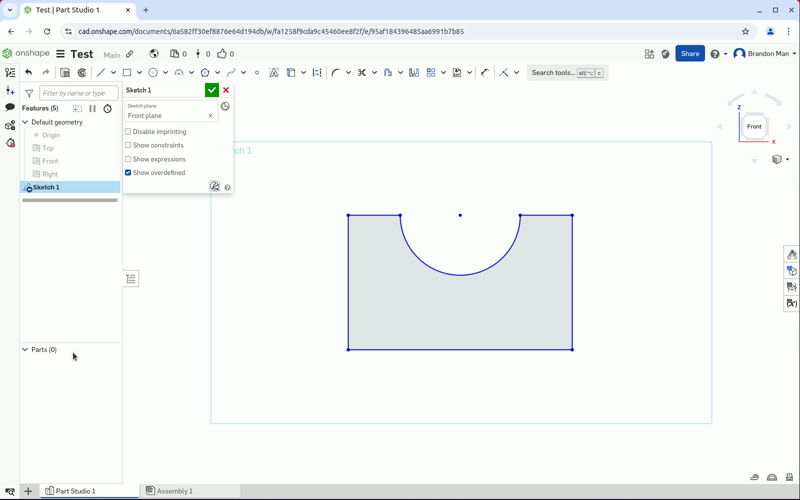
key(shift+e)
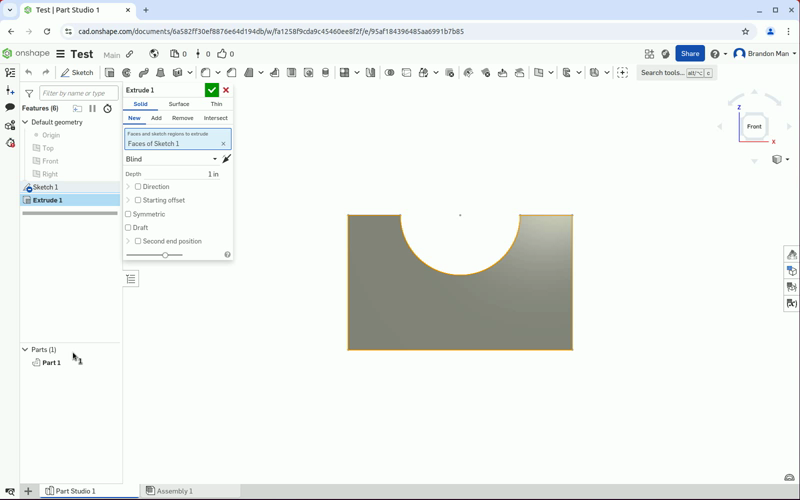
mouse_move(143, 106)
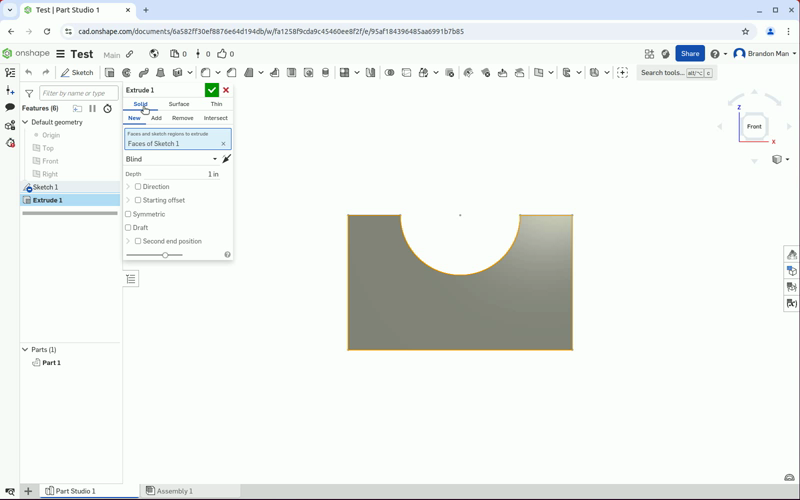
click(143, 106)
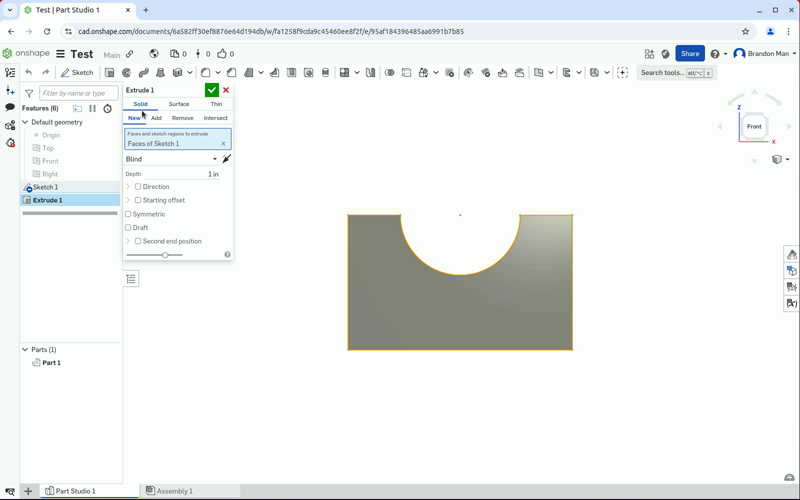
mouse_move(137, 120)
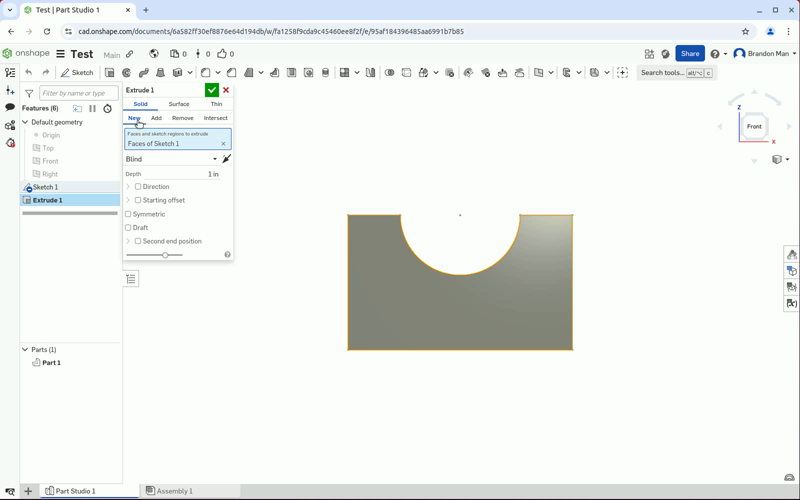
click(137, 120)
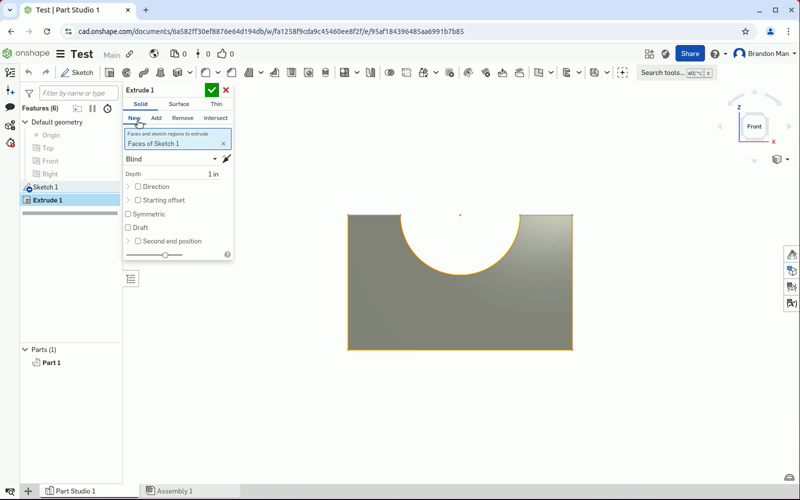
key(tab, 4)
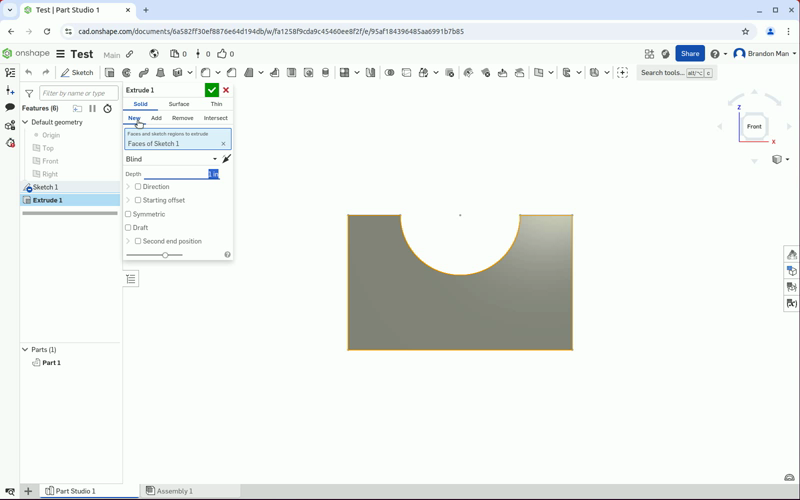
text(28.886)
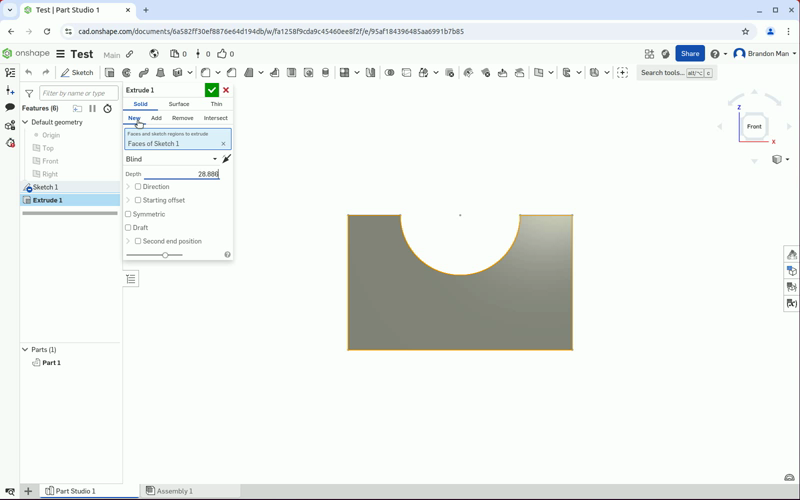
key(tab, 3)
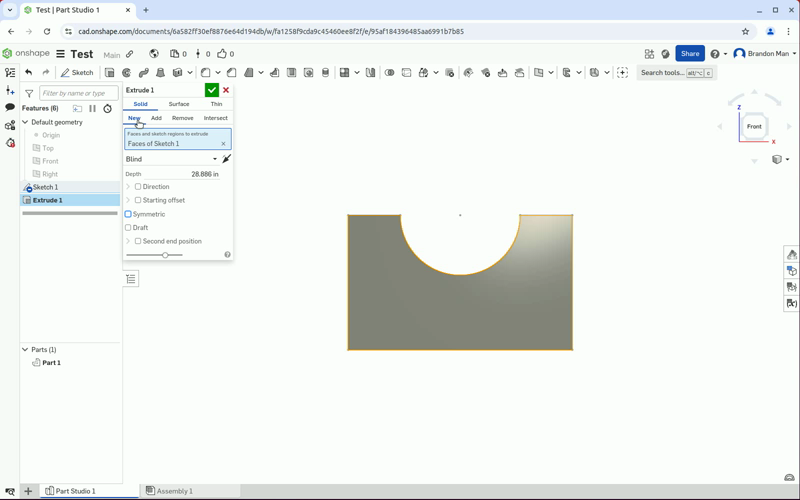
key(space)
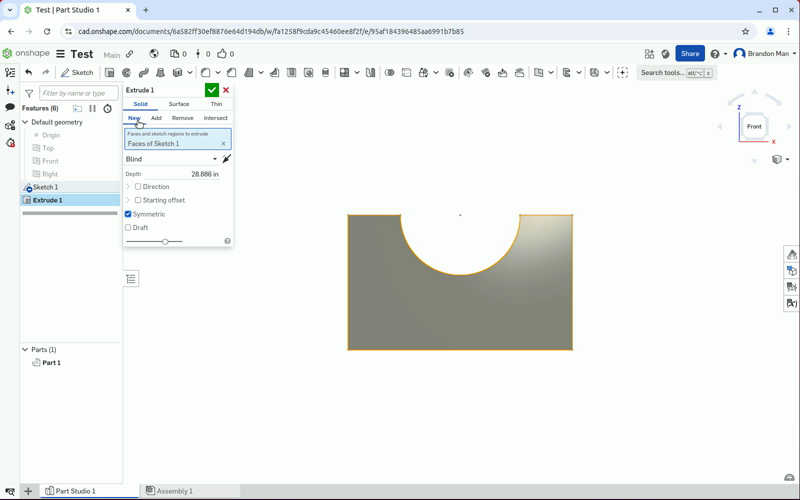
key(enter)
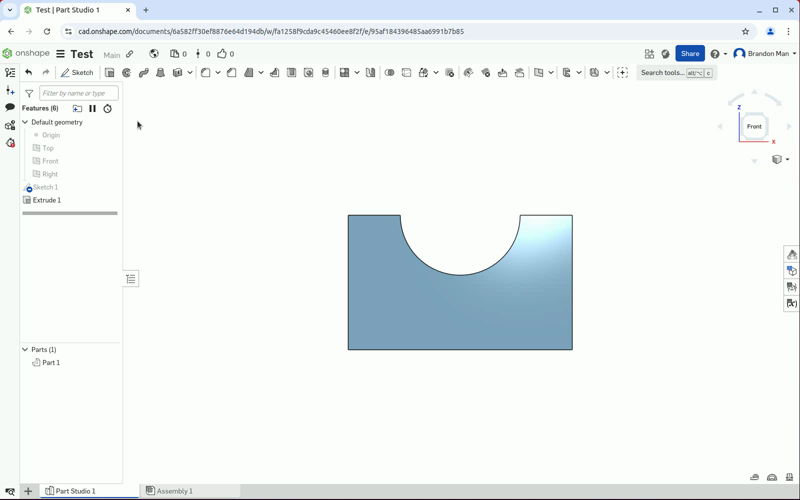
key(shift+h)
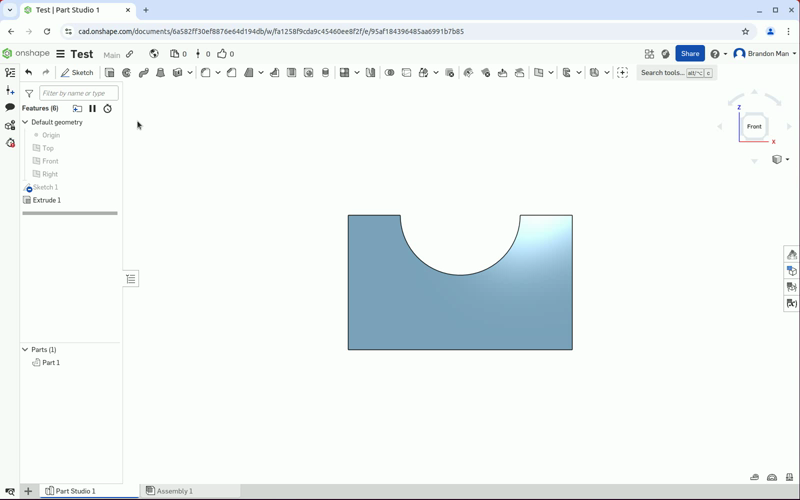
key(shift+h)
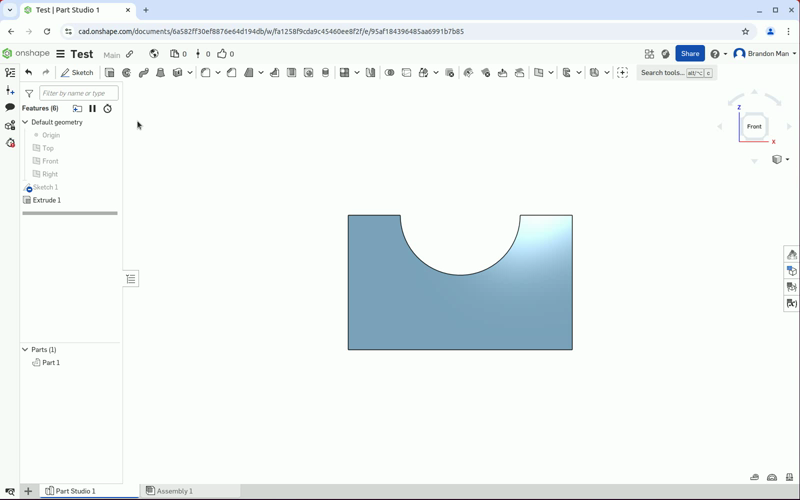
mouse_move(73, 189)
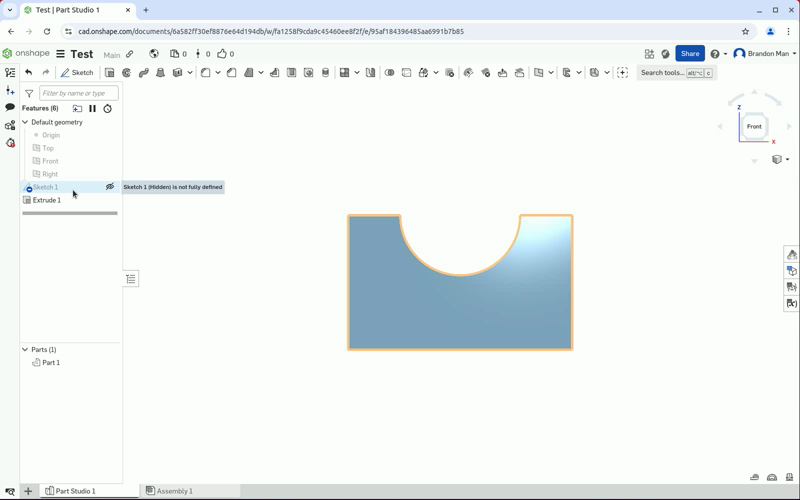
click(73, 189)
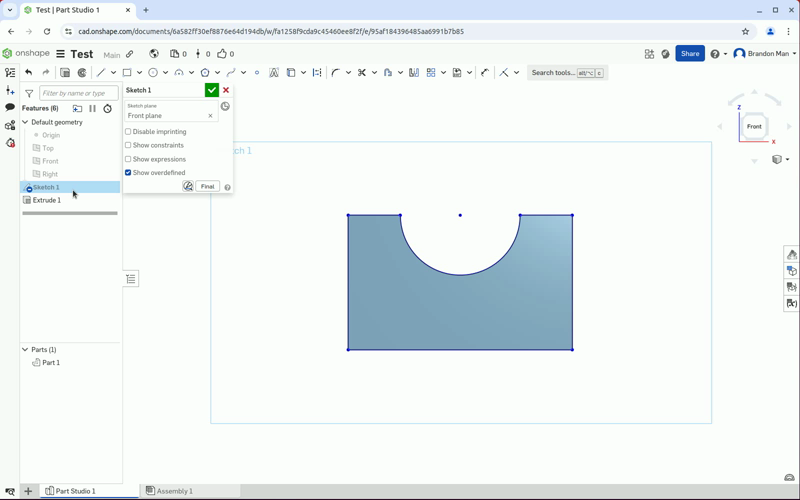
mouse_move(229, 92)
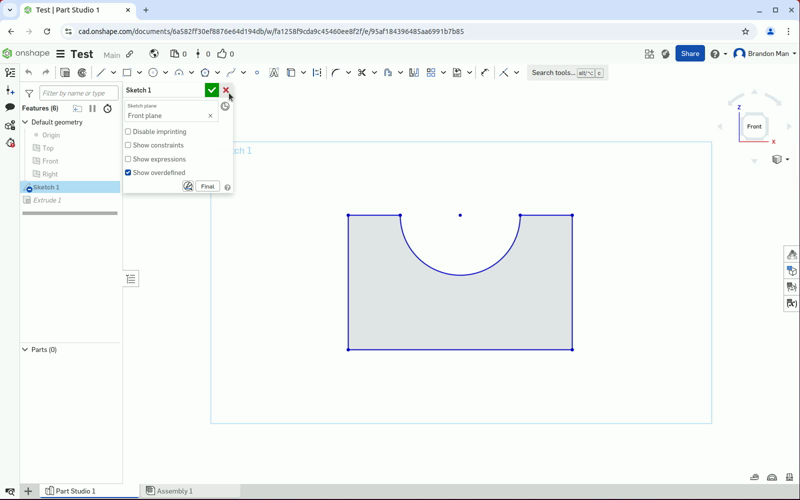
click(229, 92)
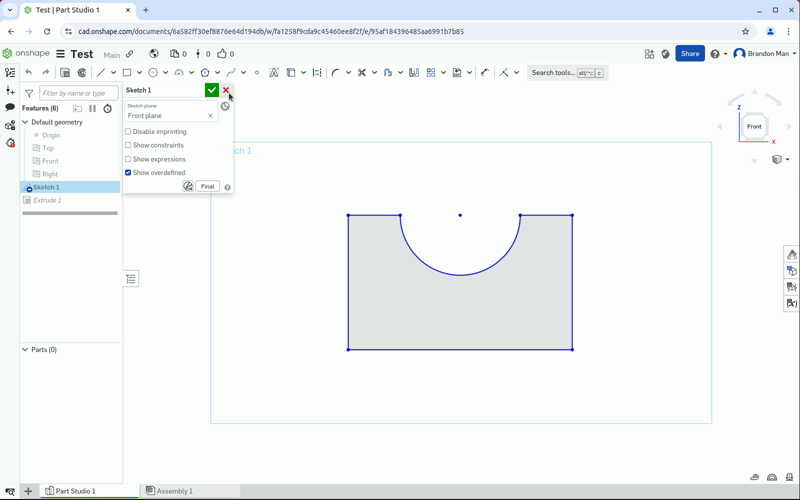
key(shift+s)
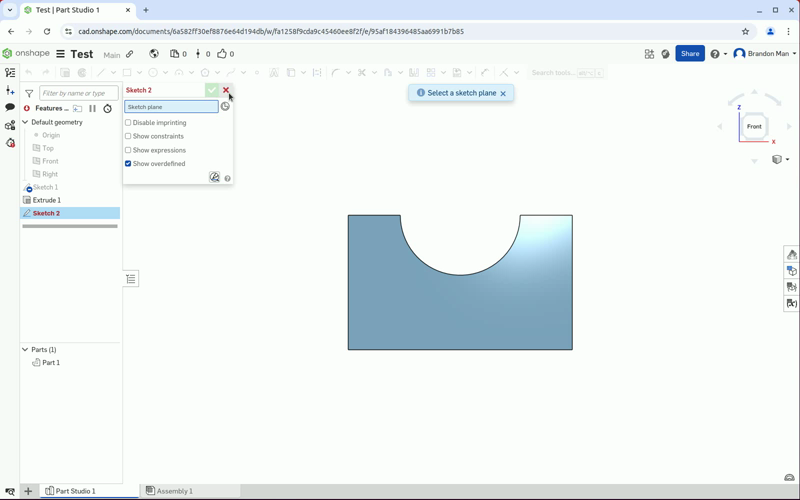
mouse_move(73, 163)
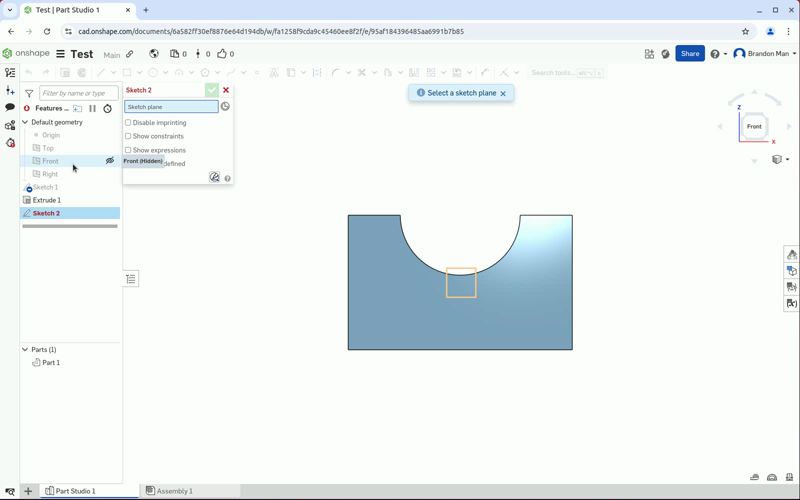
click(73, 163)
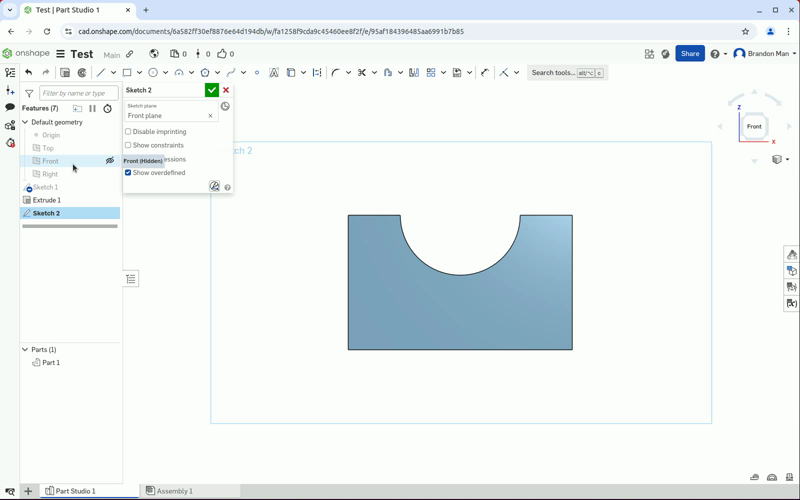
mouse_move(73, 352)
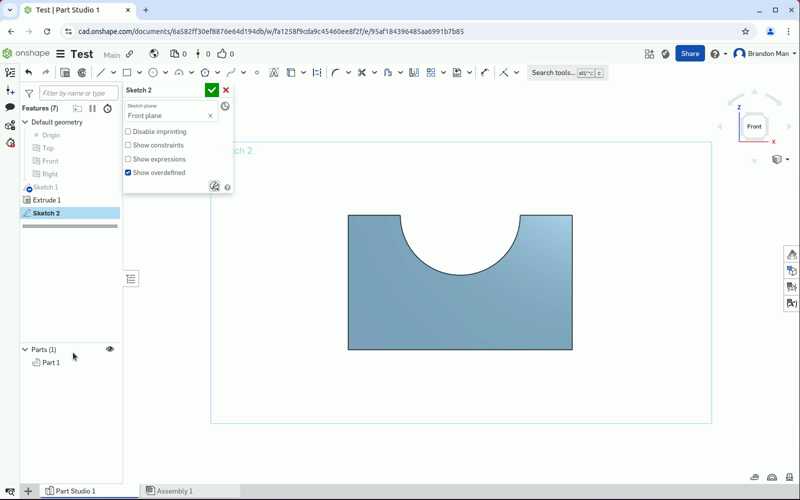
key(y)
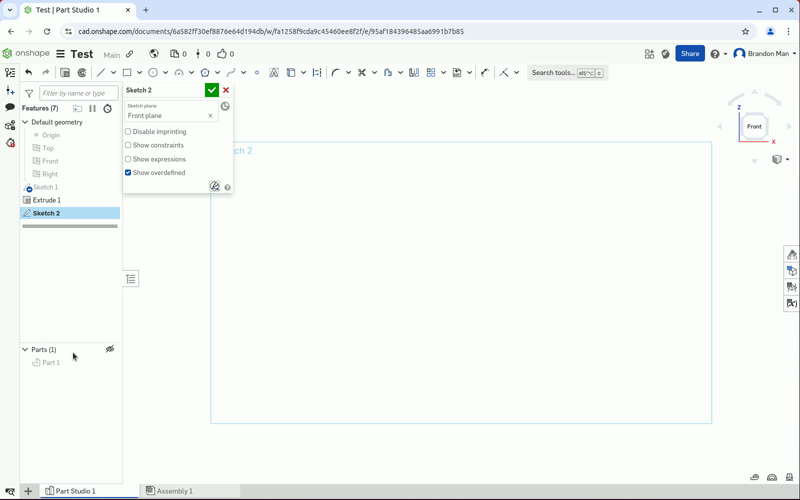
key(a)
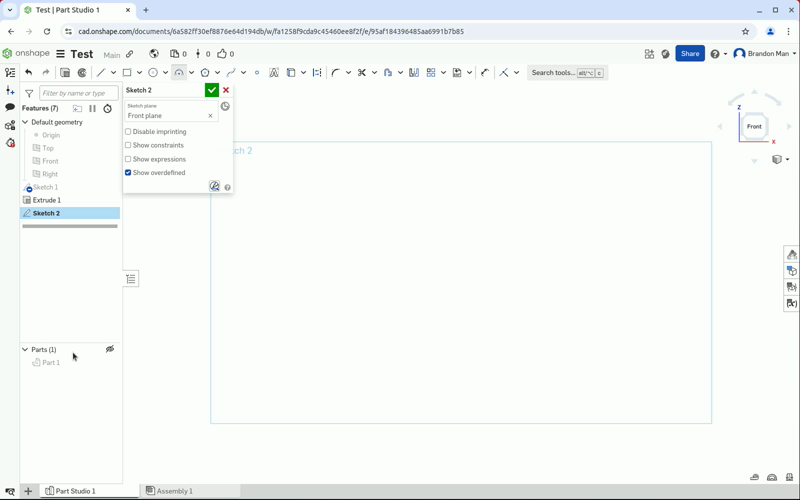
key_down(shift)
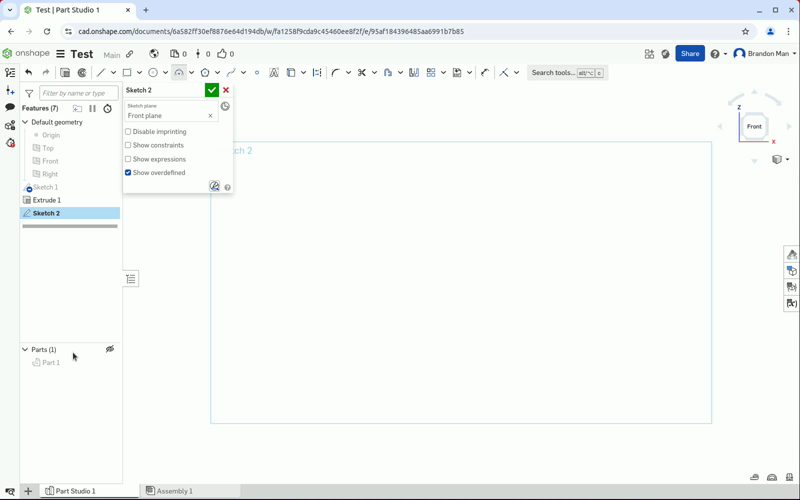
mouse_move(399, 216)
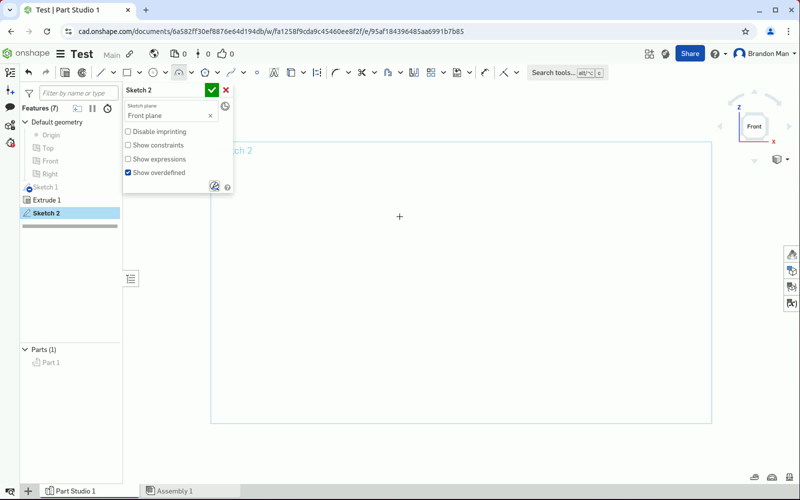
click(399, 216)
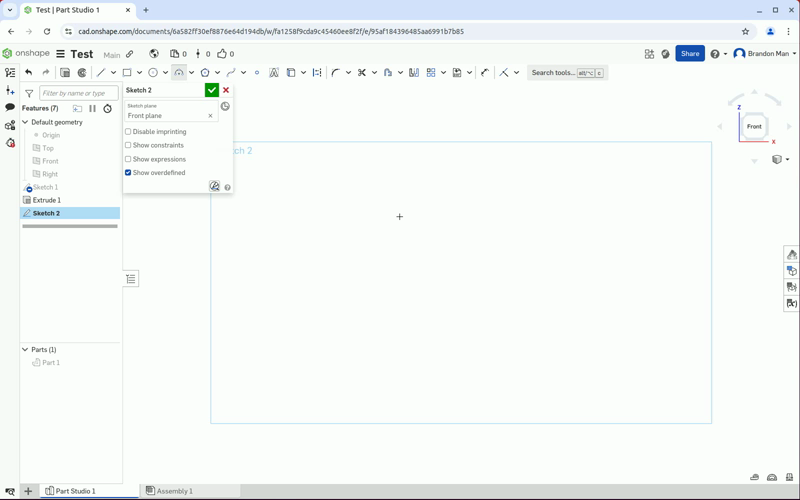
key_up(shift)
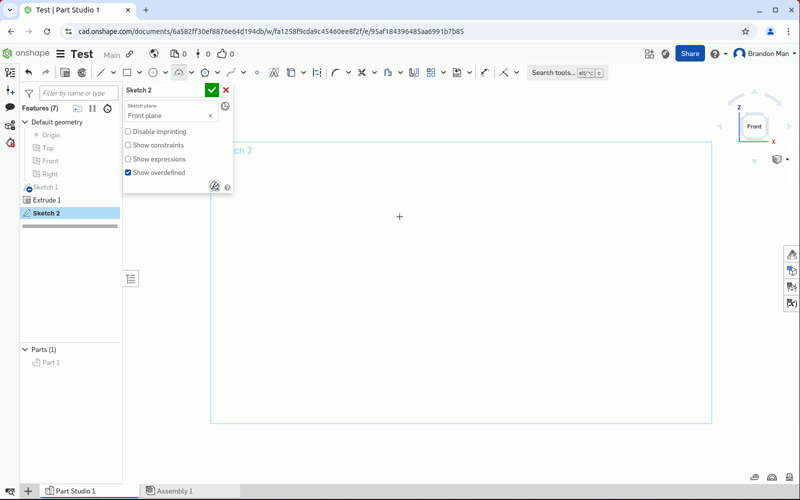
key_down(shift)
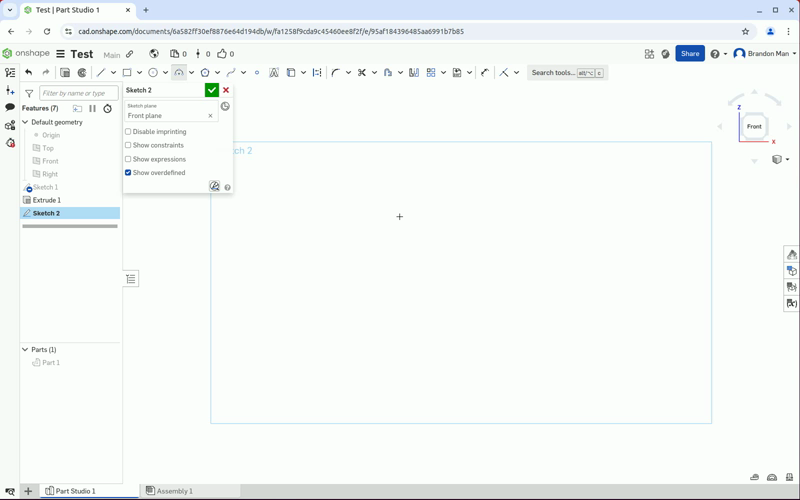
mouse_move(521, 216)
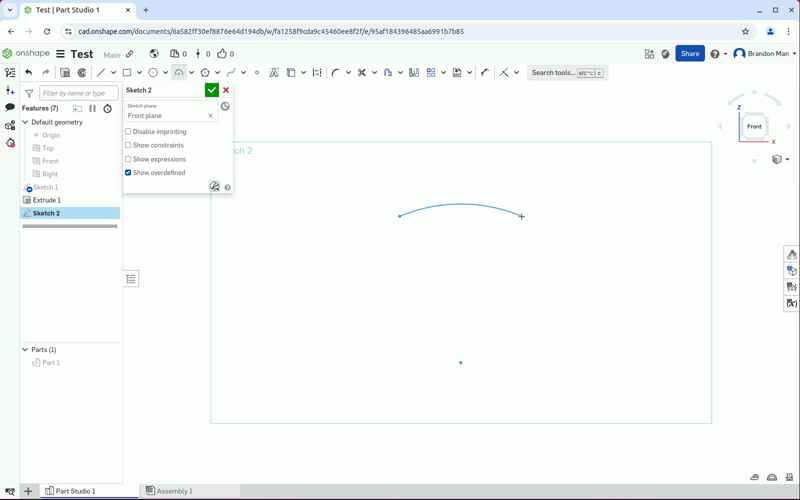
click(521, 216)
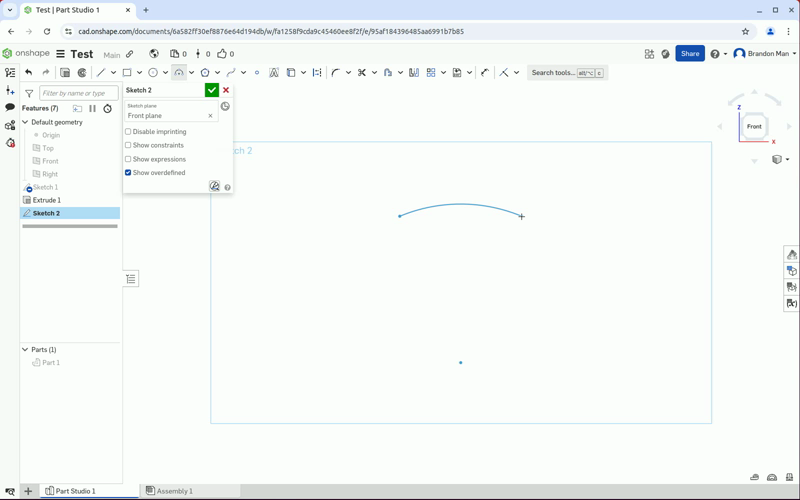
mouse_move(460, 276)
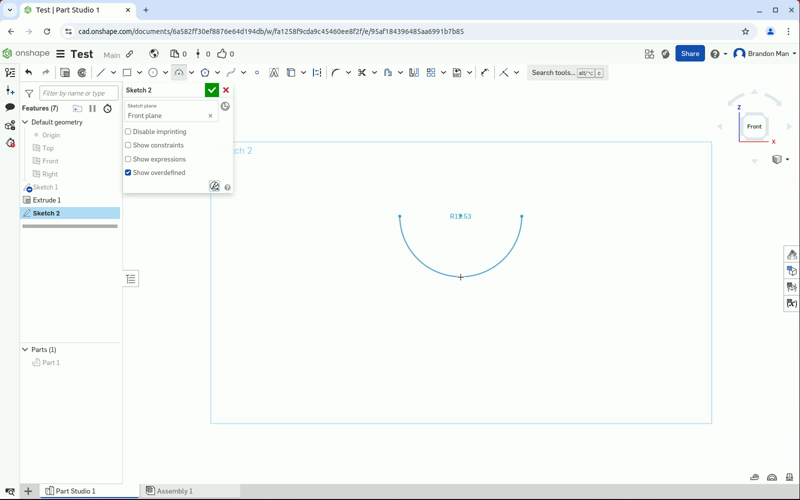
click(460, 276)
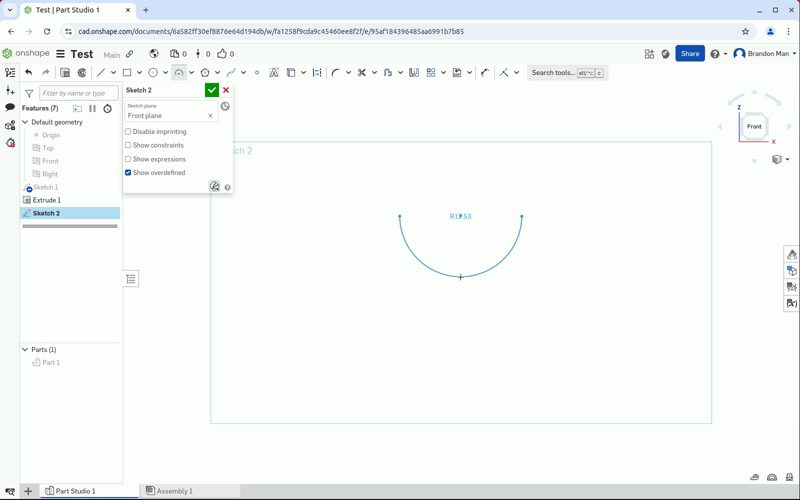
key_up(shift)
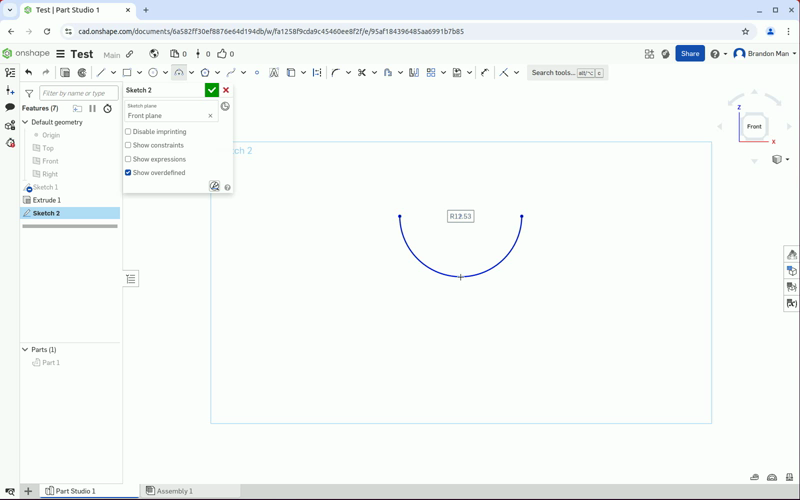
key(esc)
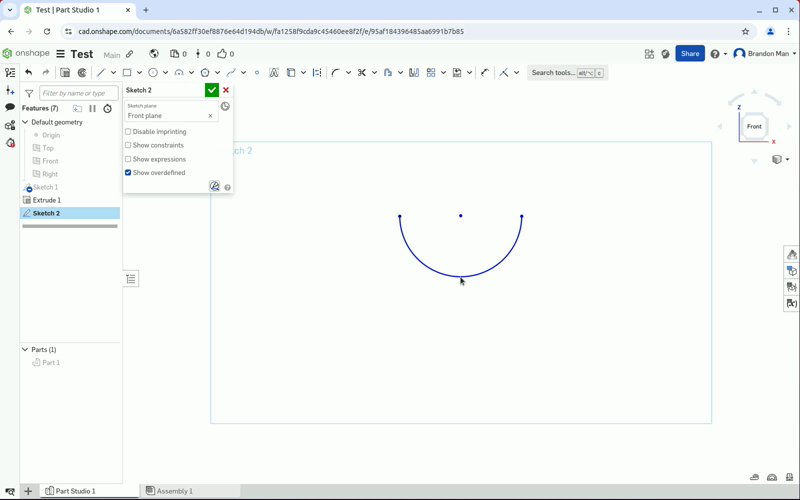
key(l)
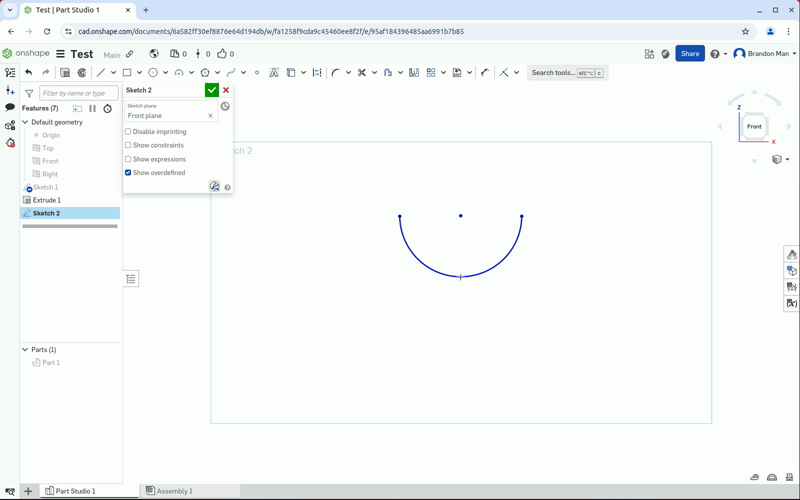
mouse_move(521, 216)
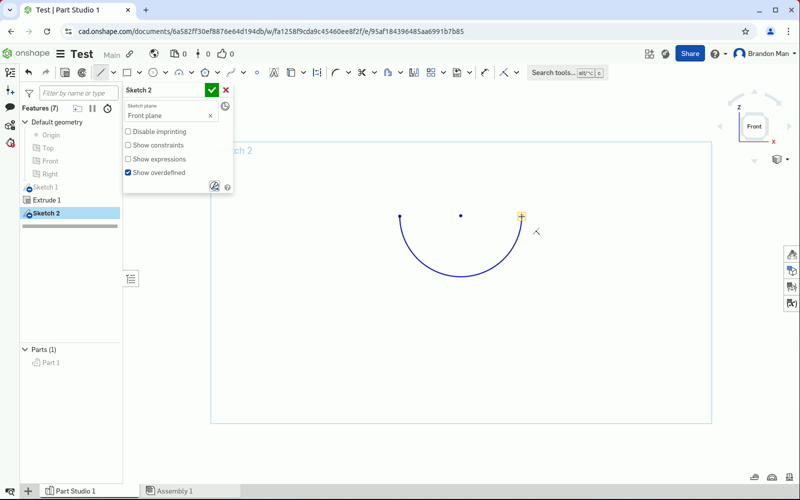
click(521, 216)
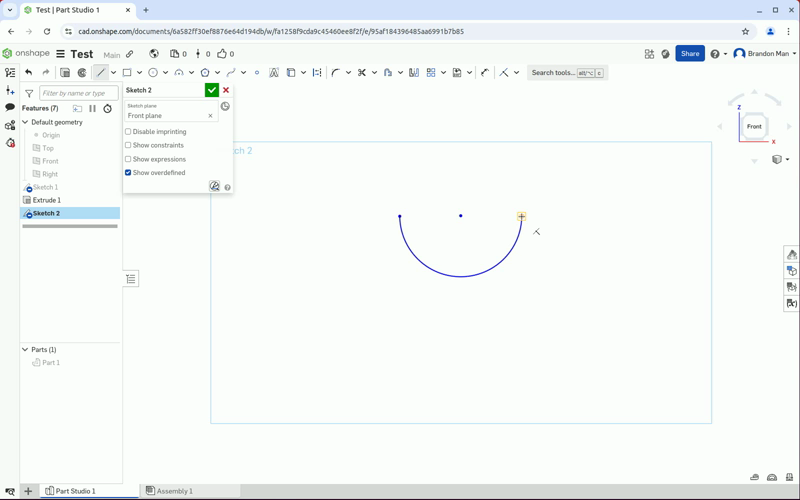
key_down(shift)
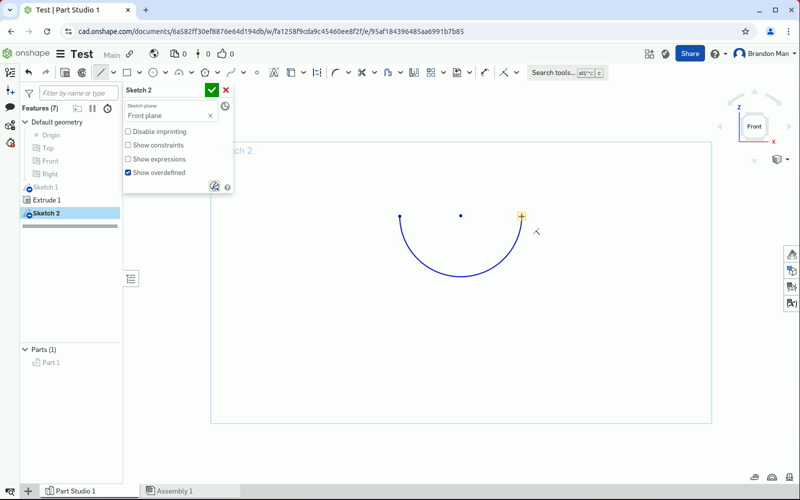
mouse_move(551, 216)
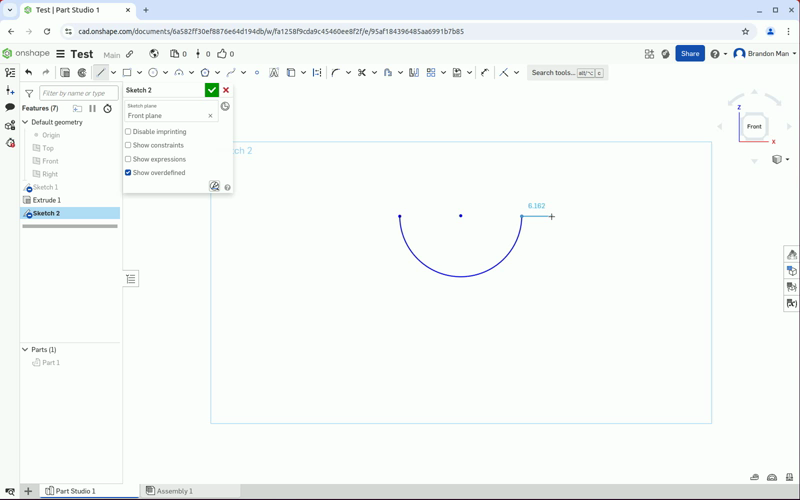
mouse_move(504, 216)
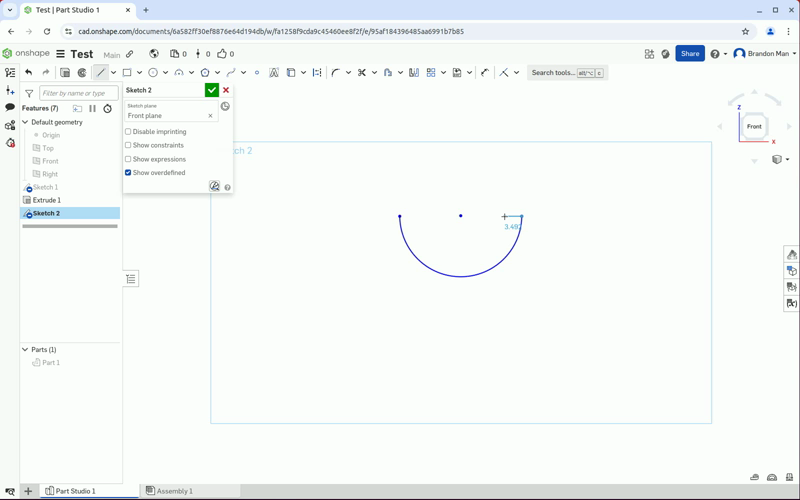
click(504, 216)
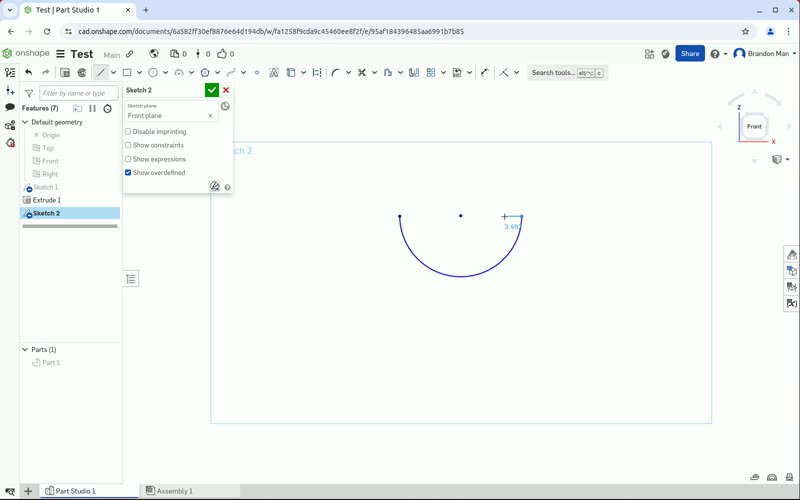
key_up(shift)
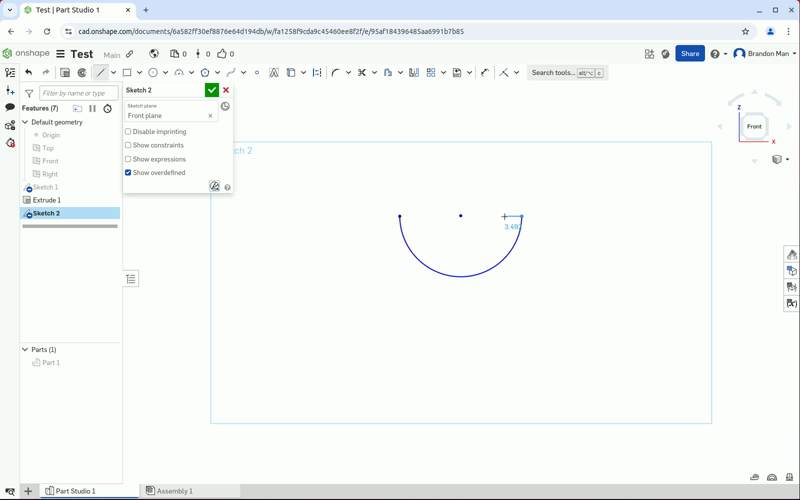
key(esc)
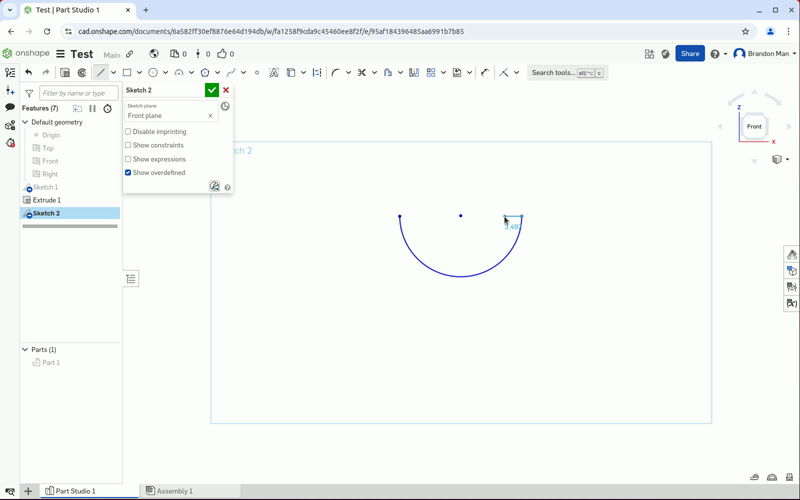
key(a)
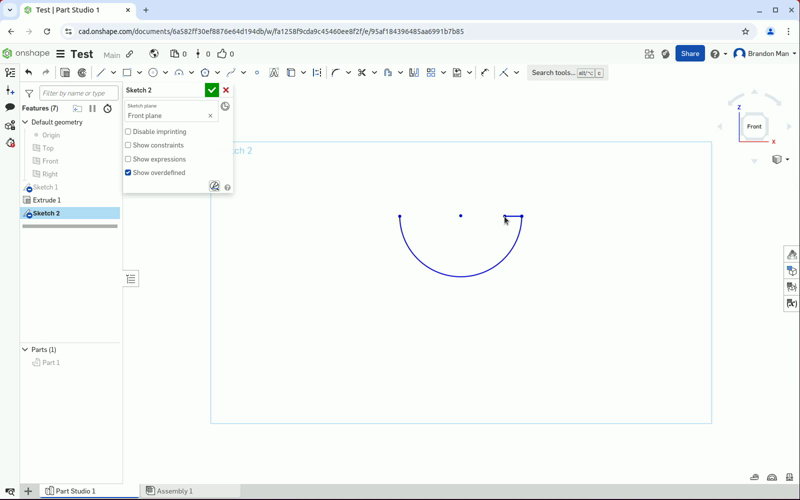
mouse_move(504, 216)
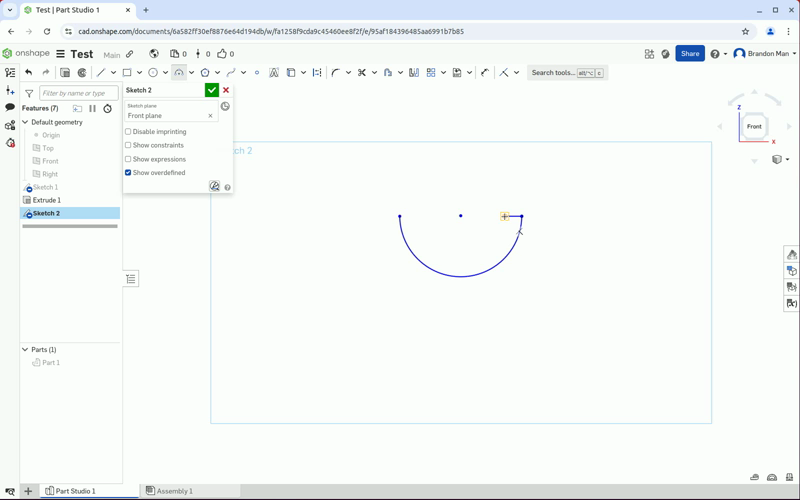
click(504, 216)
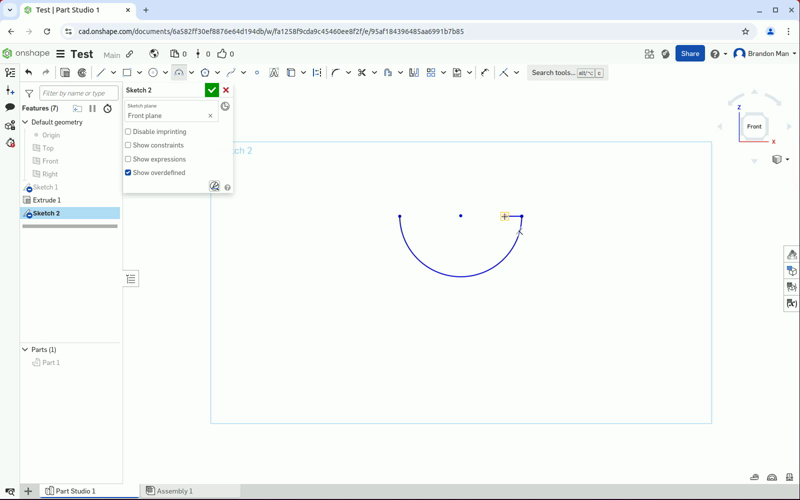
key_down(shift)
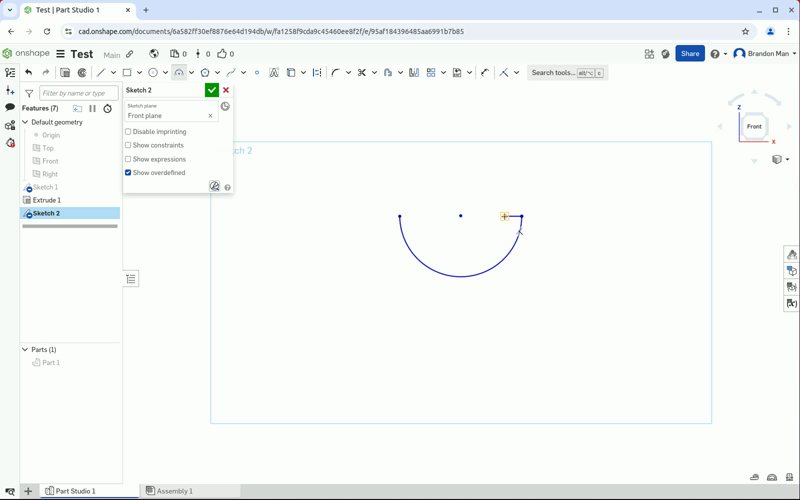
mouse_move(416, 216)
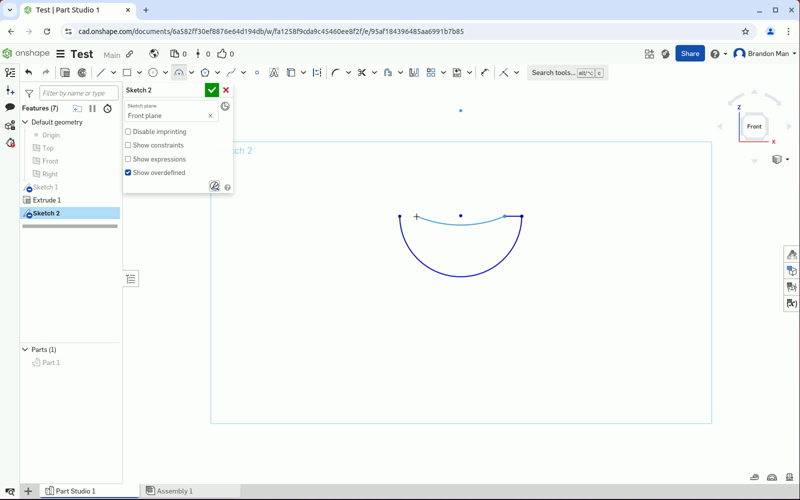
click(416, 216)
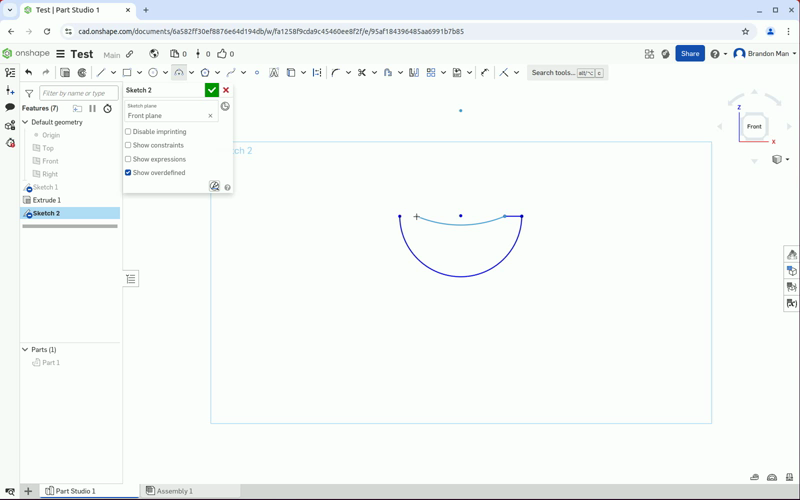
mouse_move(460, 260)
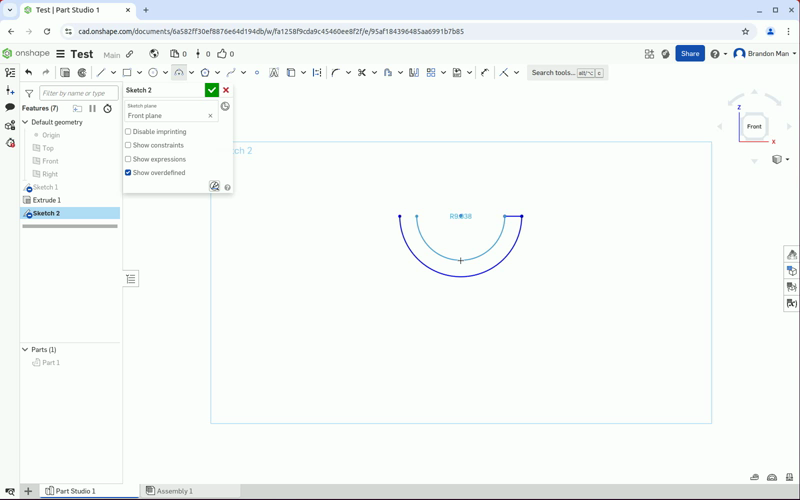
click(460, 260)
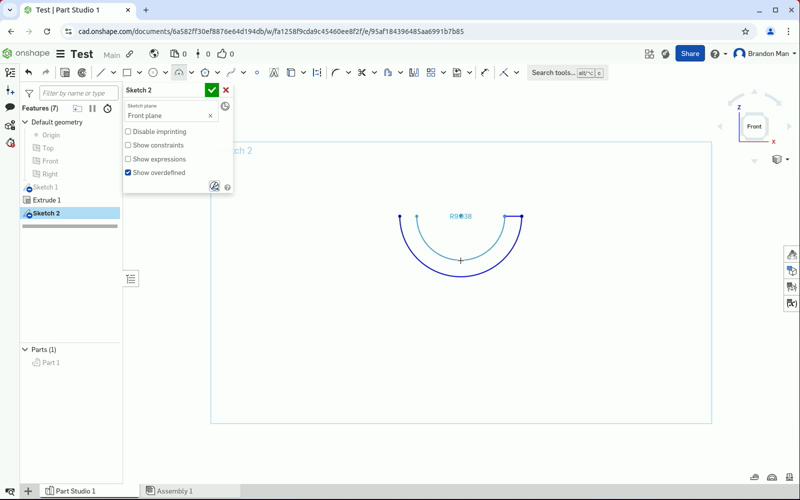
key_up(shift)
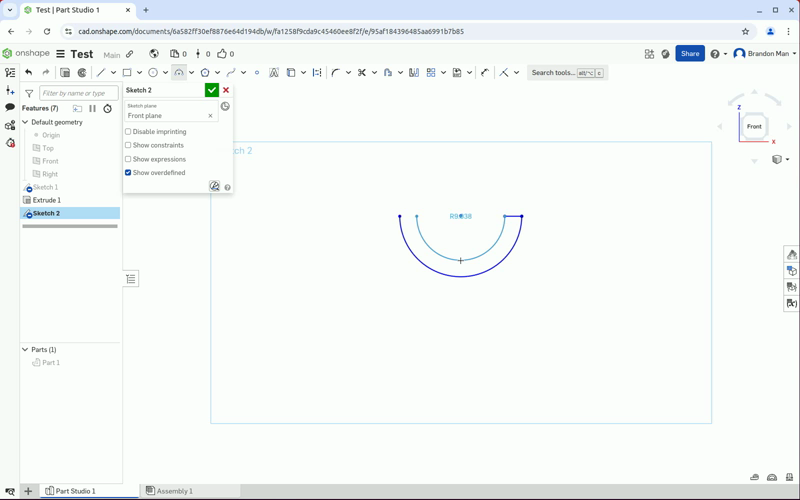
key(esc)
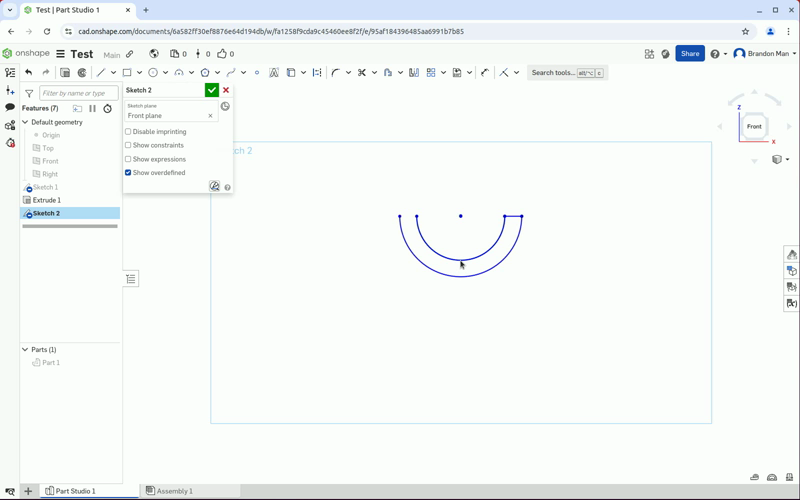
key(l)
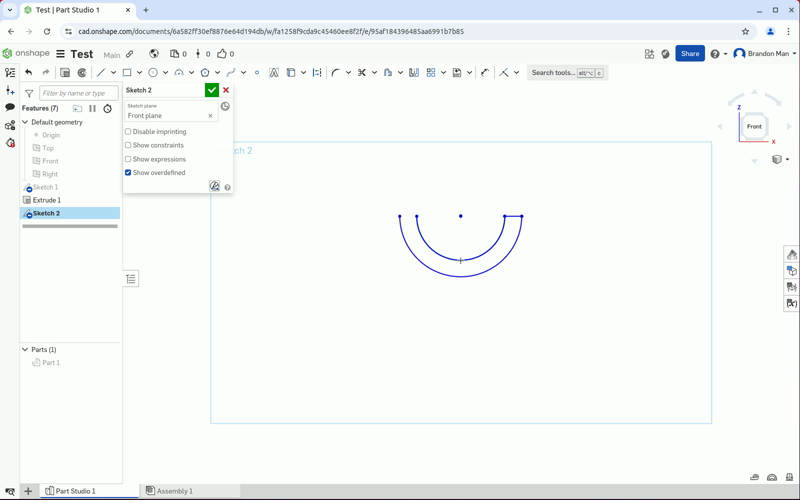
mouse_move(416, 216)
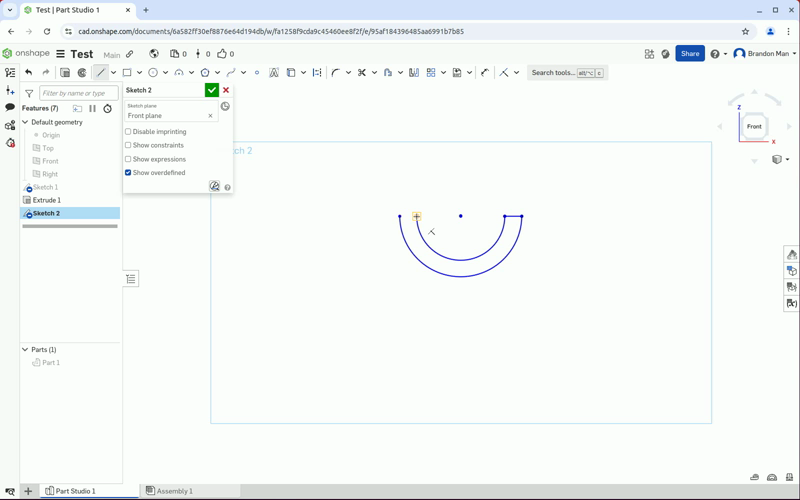
click(416, 216)
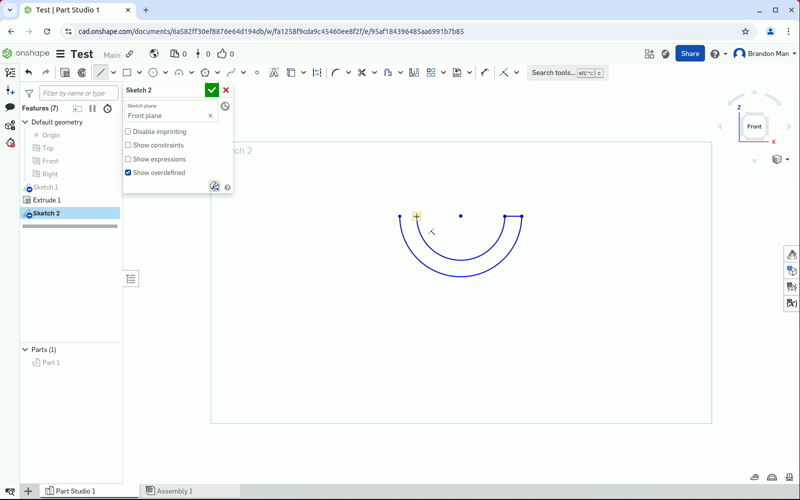
mouse_move(446, 216)
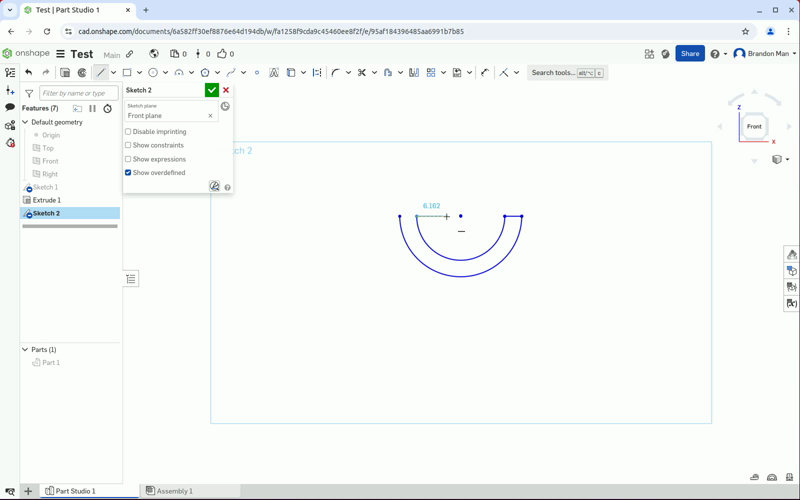
key_down(shift)
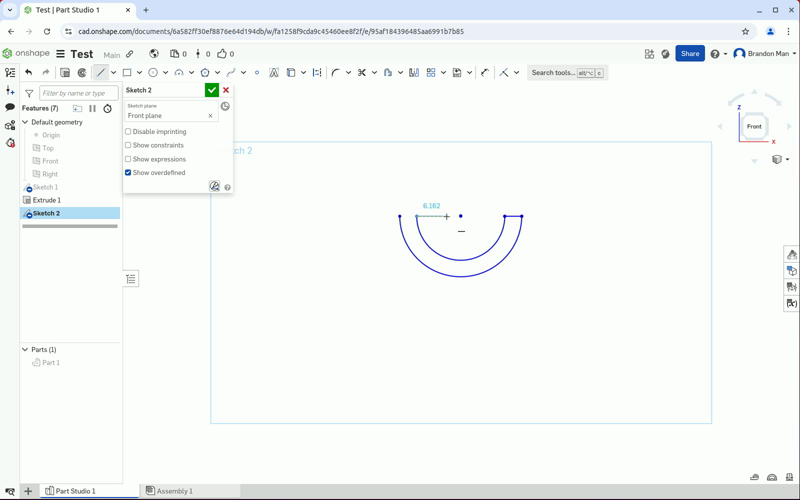
mouse_move(399, 216)
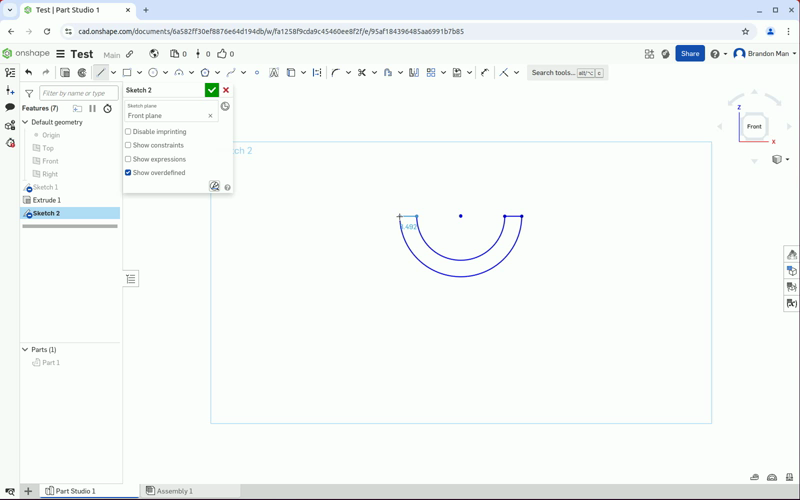
key_up(shift)
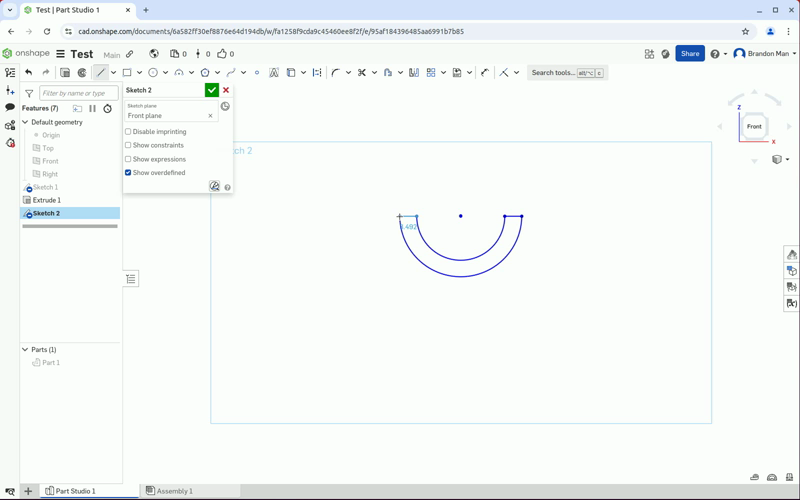
click(399, 216)
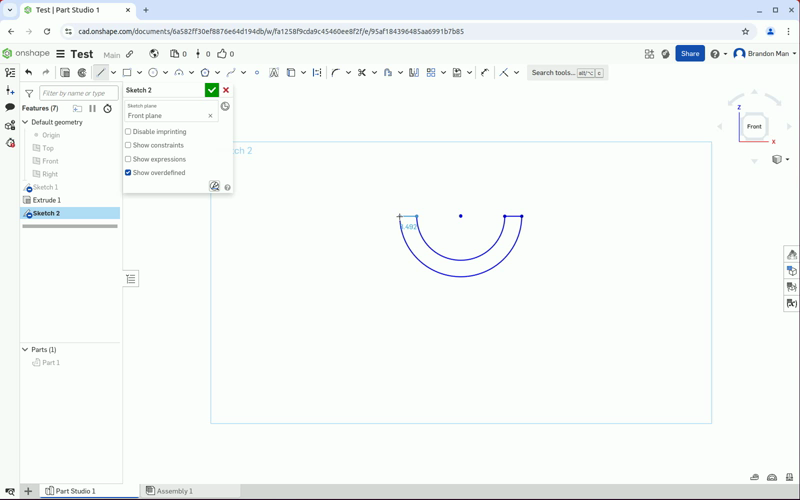
key(esc)
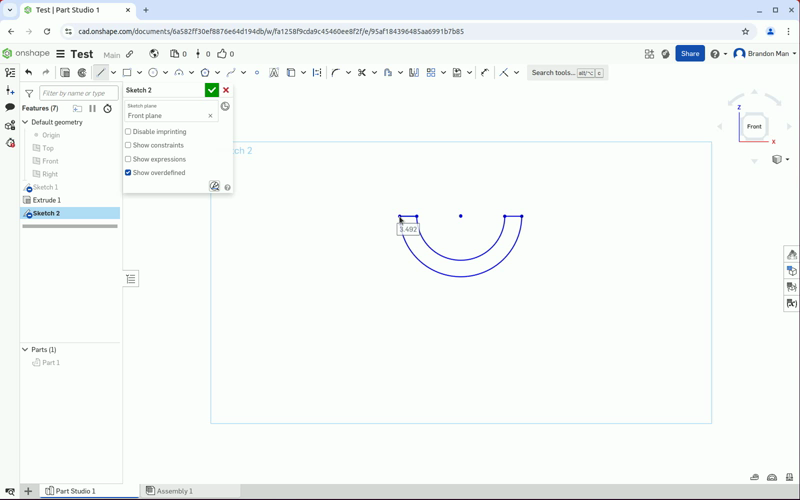
mouse_move(447, 264)
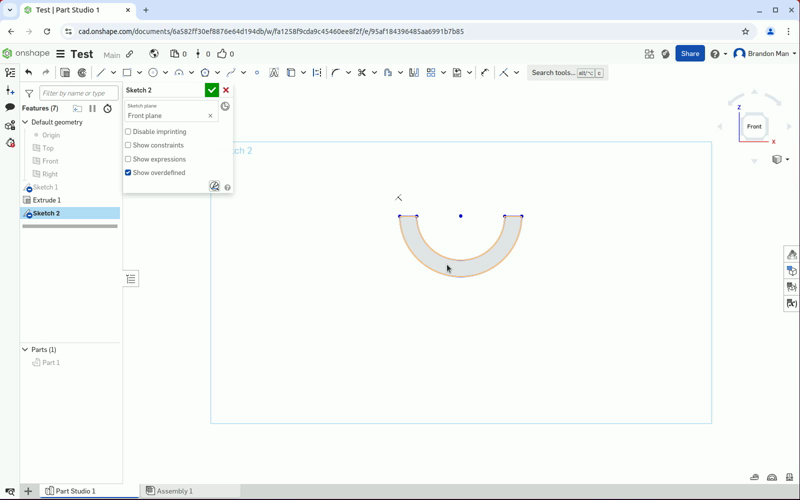
scroll(6)
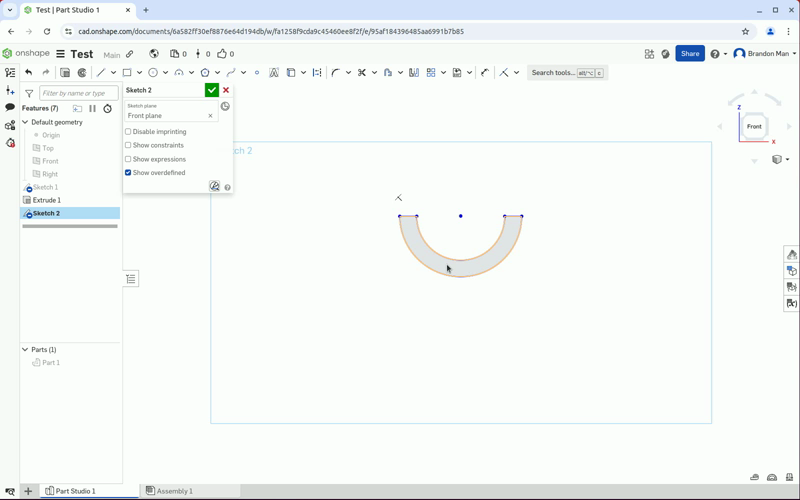
scroll(6)
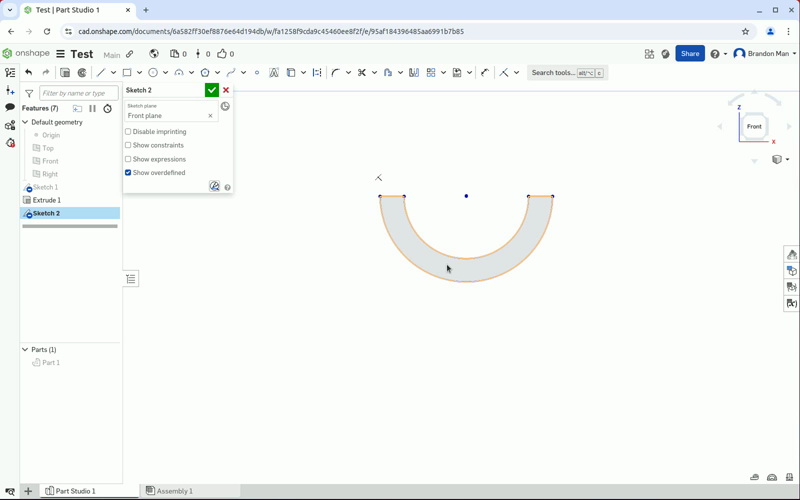
scroll(6)
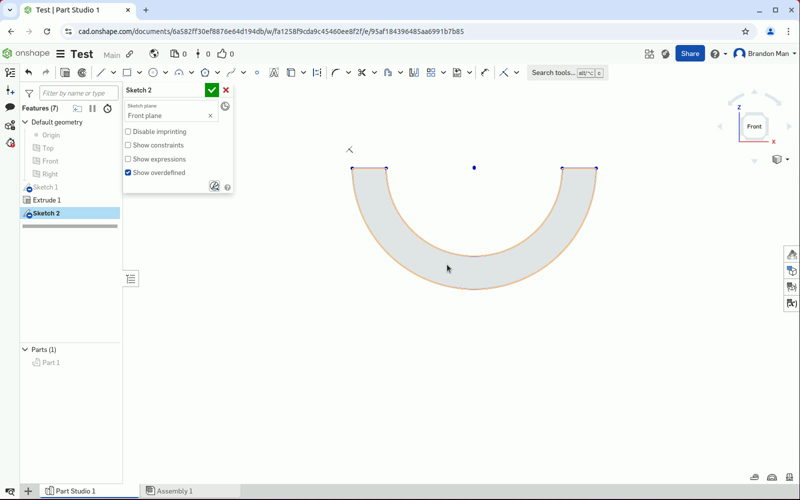
scroll(6)
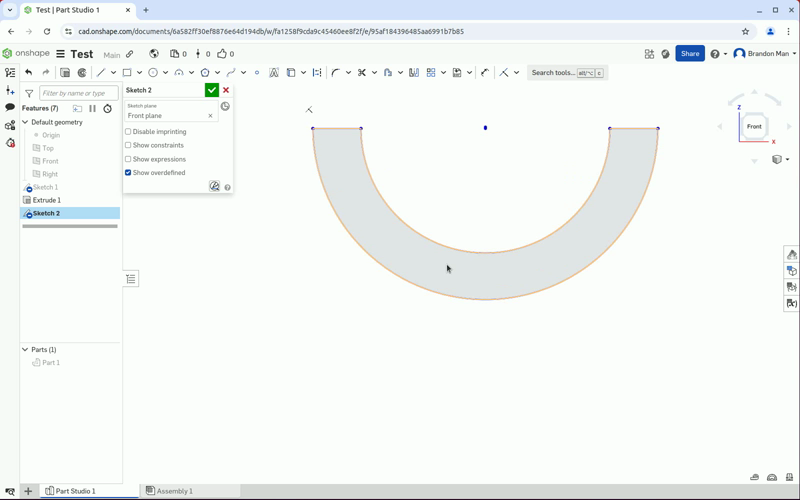
scroll(6)
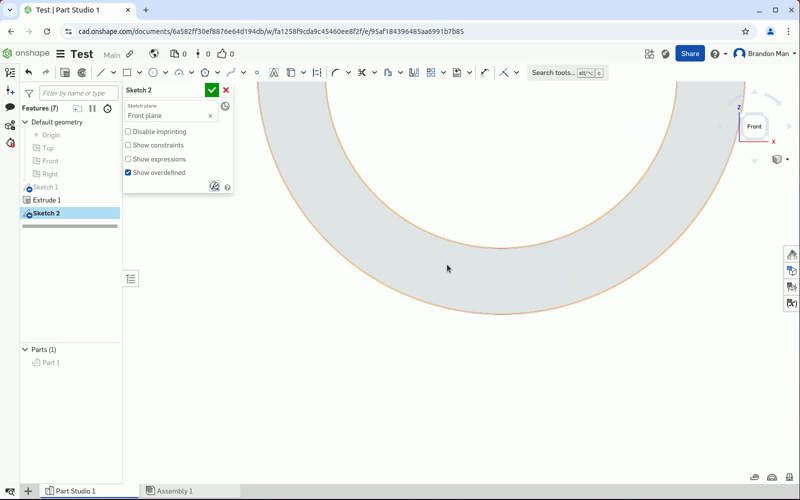
scroll(6)
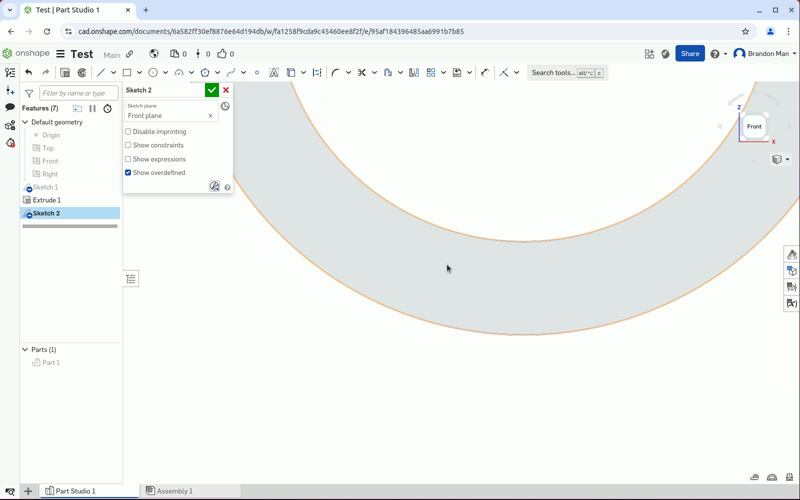
scroll(6)
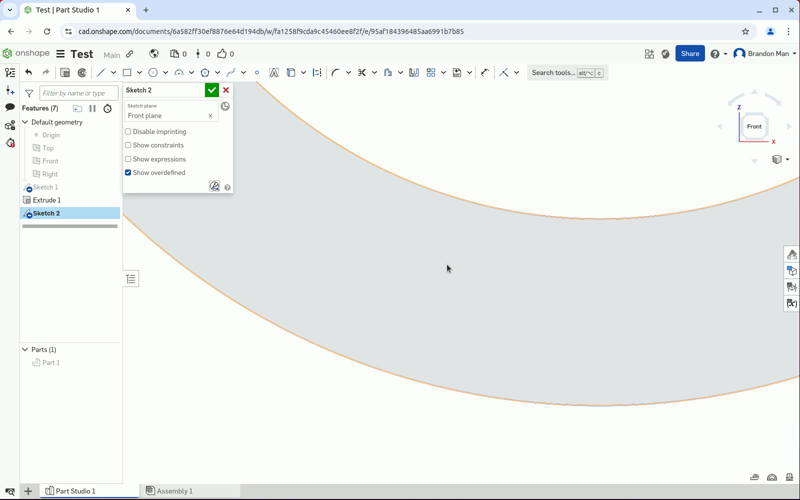
click(447, 264)
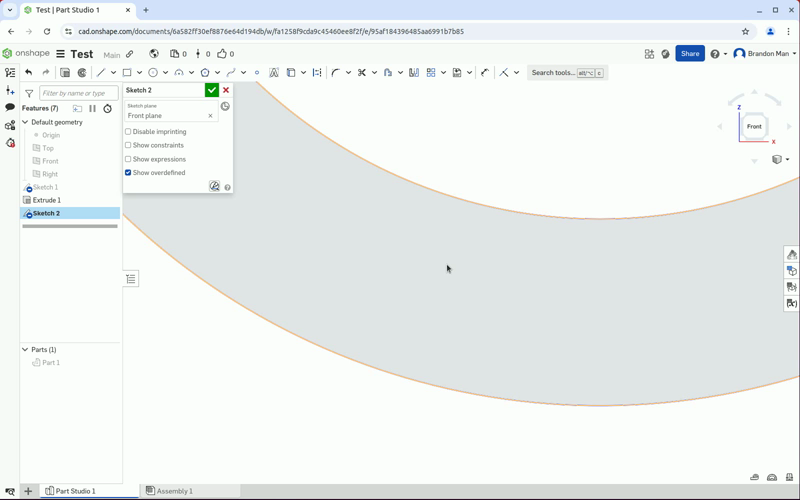
scroll(-6)
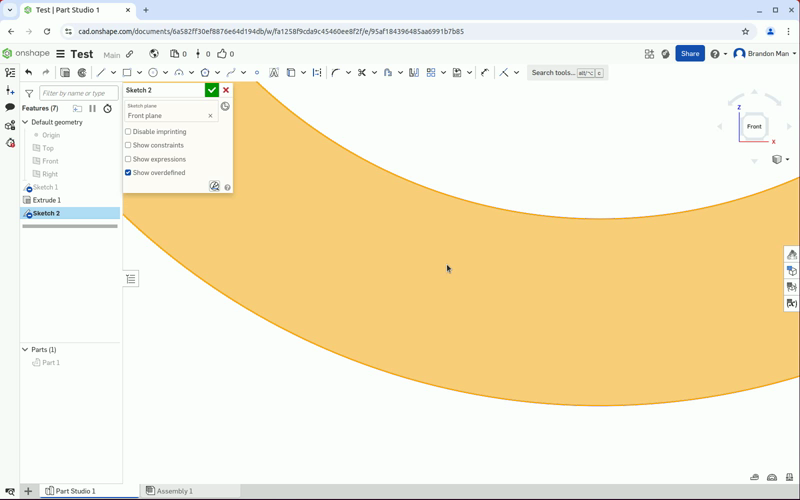
scroll(-6)
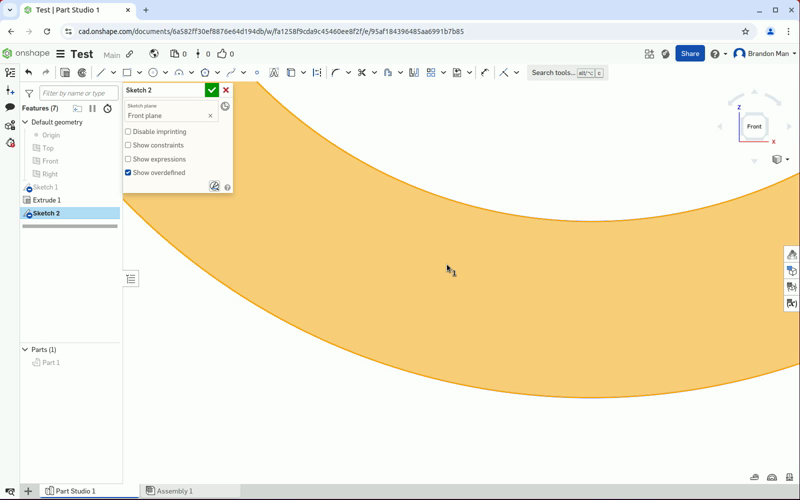
scroll(-6)
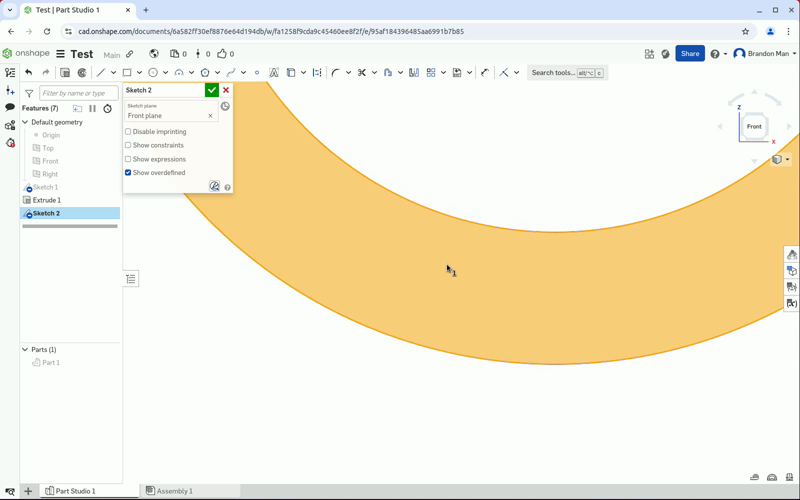
scroll(-6)
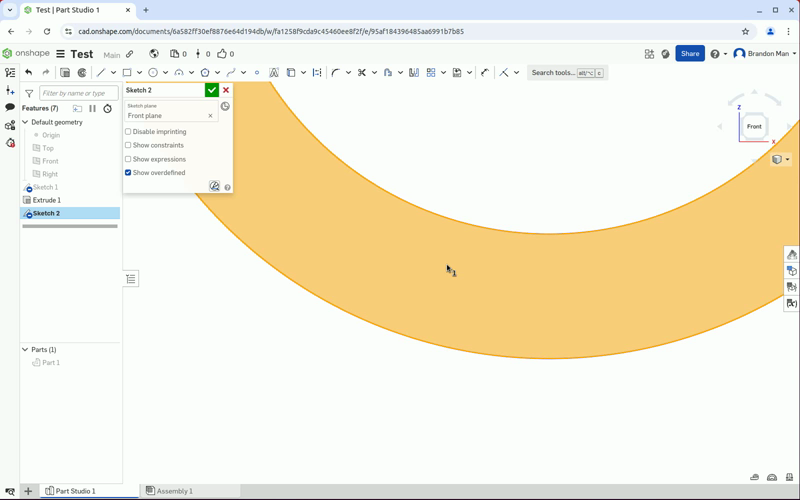
scroll(-6)
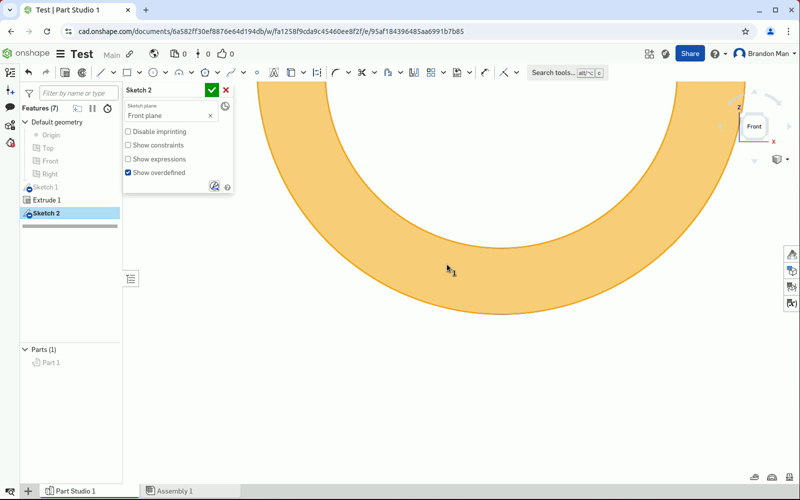
scroll(-6)
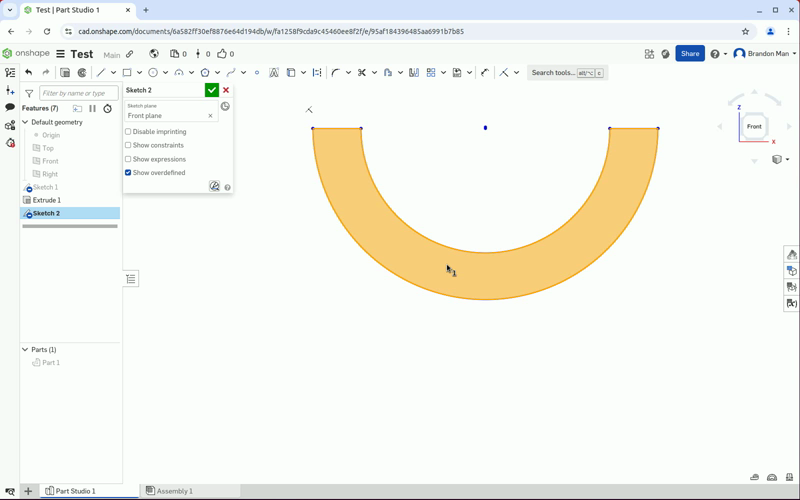
scroll(-6)
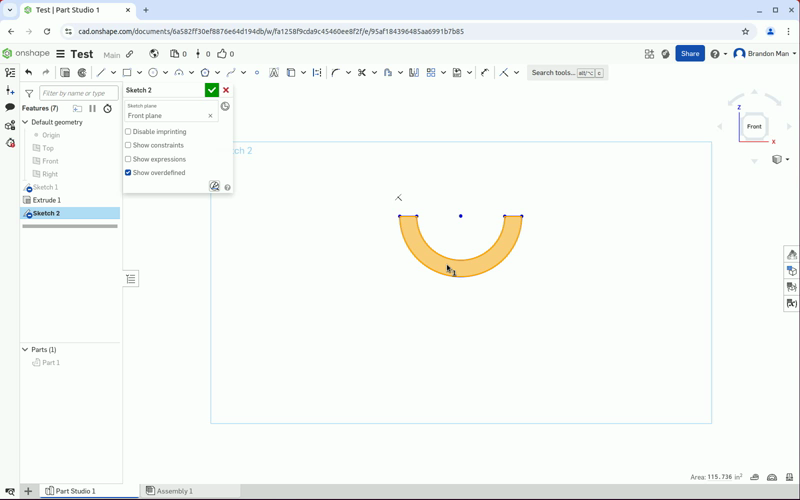
mouse_move(73, 352)
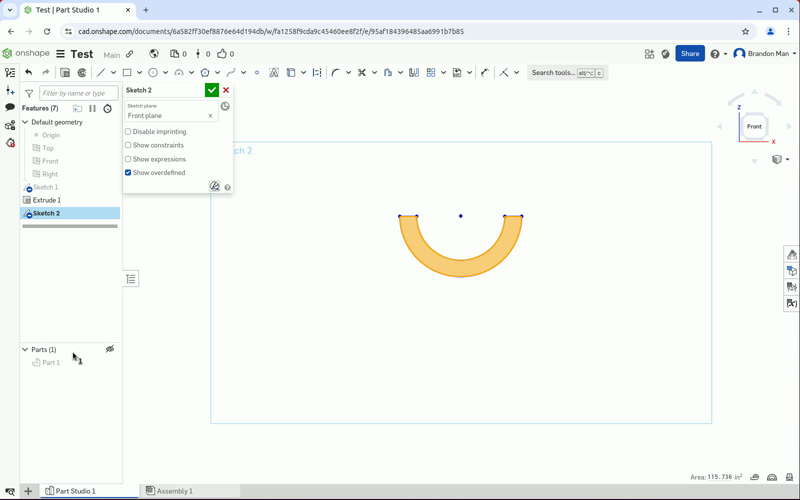
key(shift+y)
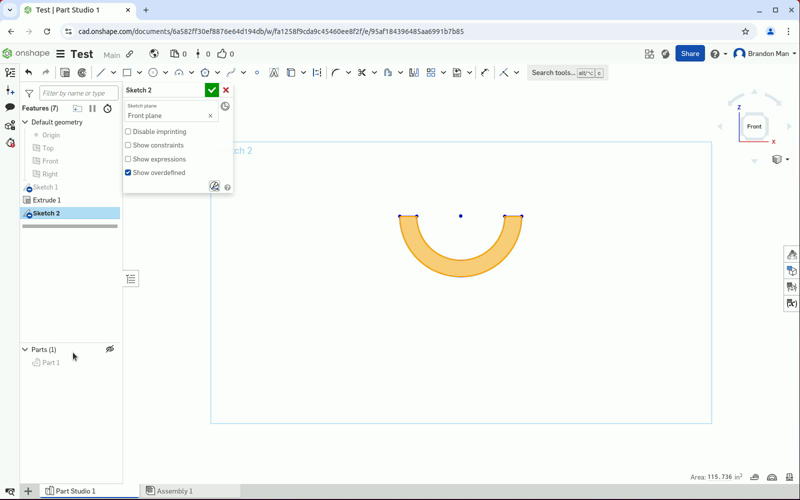
key(shift+e)
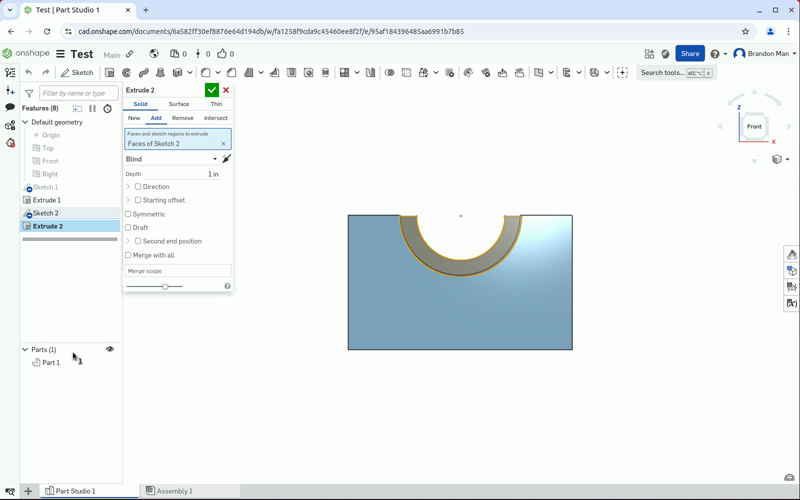
mouse_move(143, 106)
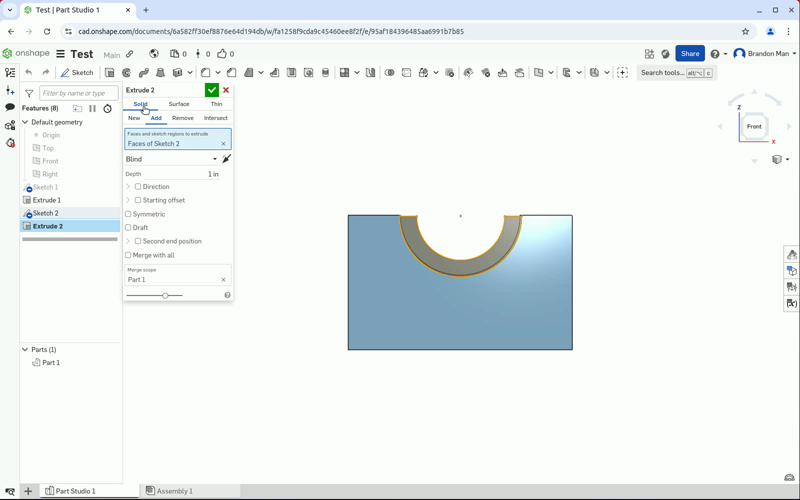
click(143, 106)
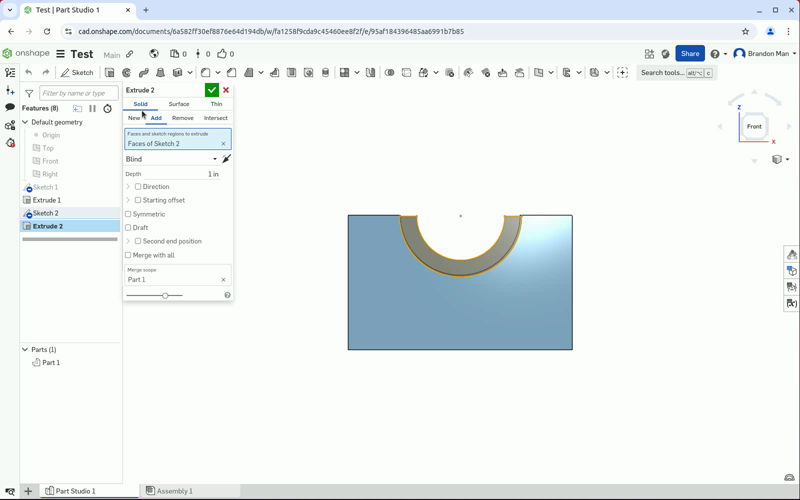
mouse_move(137, 120)
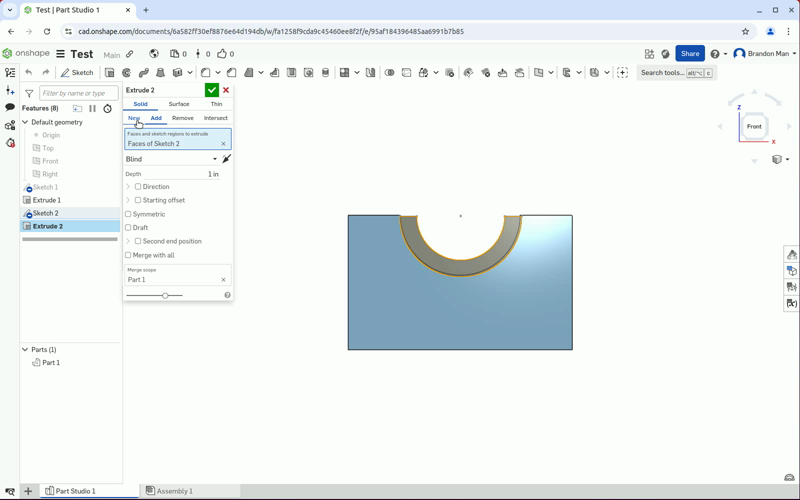
click(137, 120)
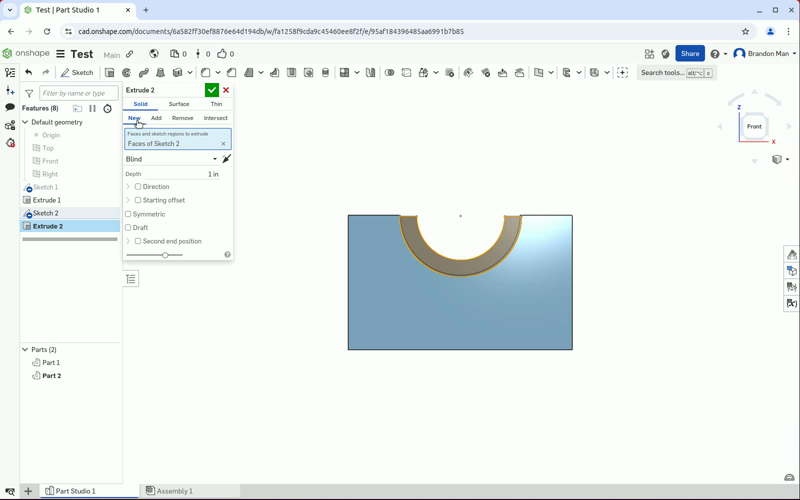
key(tab, 4)
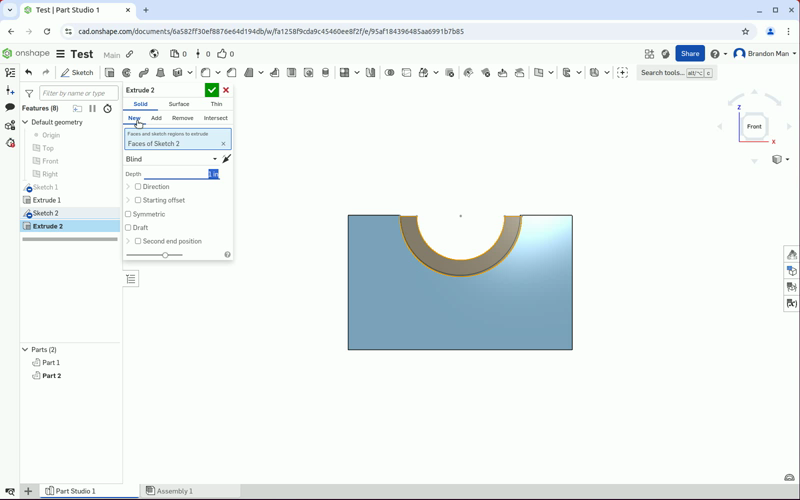
text(44.772)
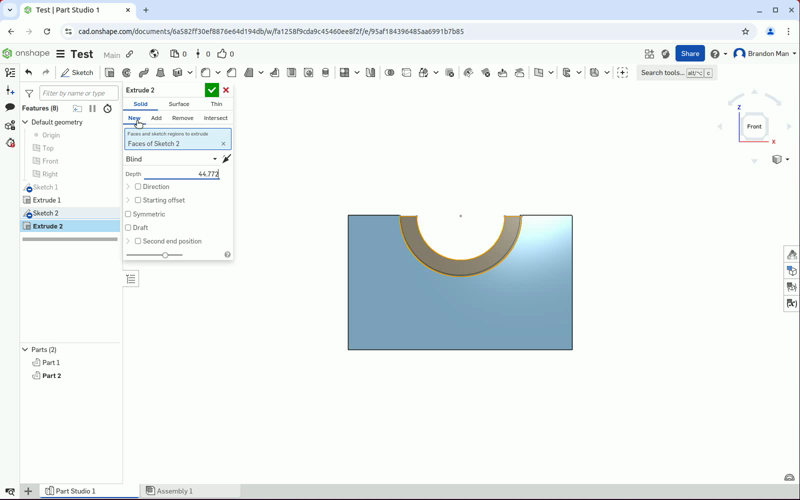
key(tab, 3)
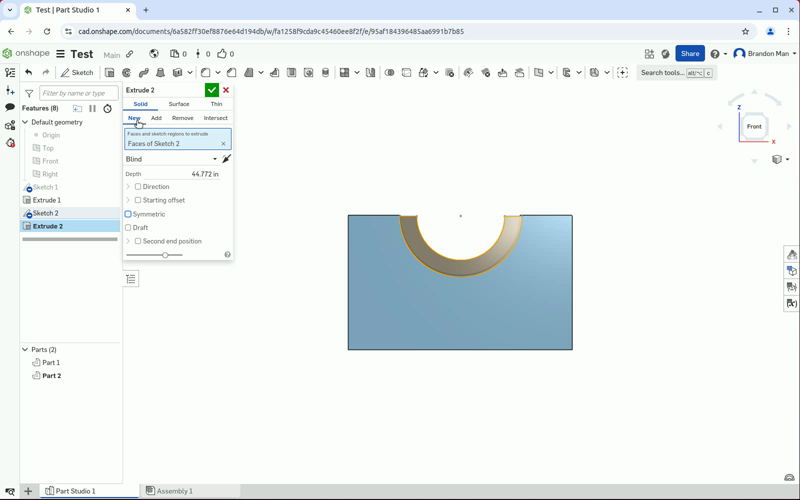
key(space)
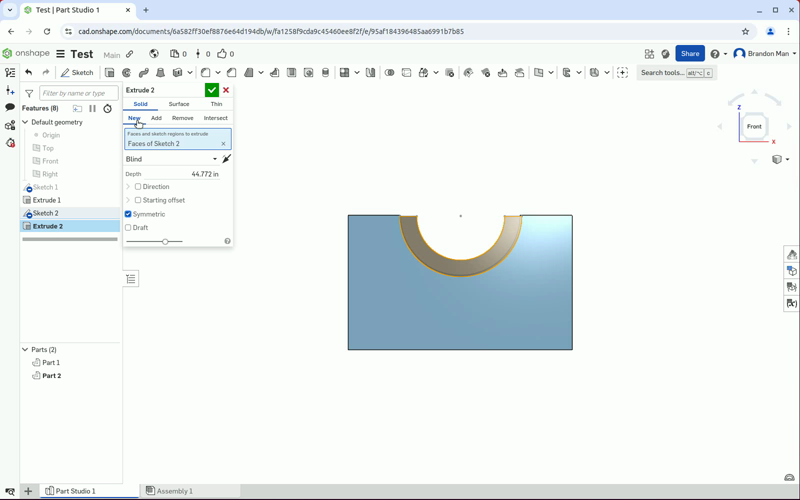
key(enter)
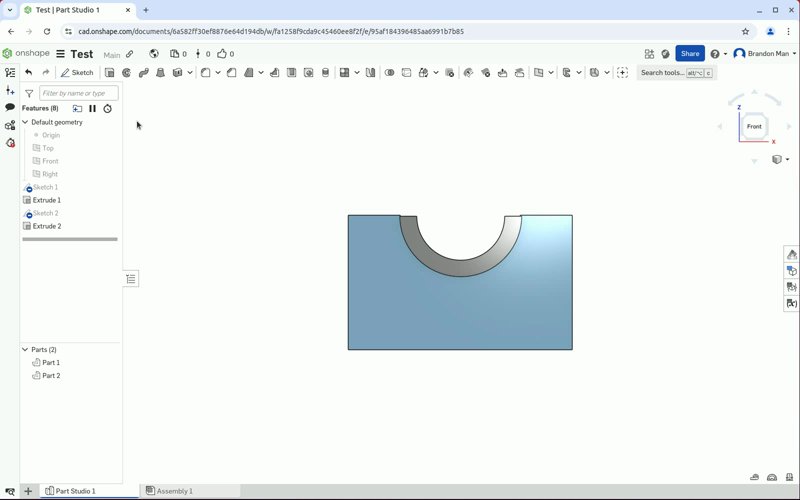
key(shift+h)
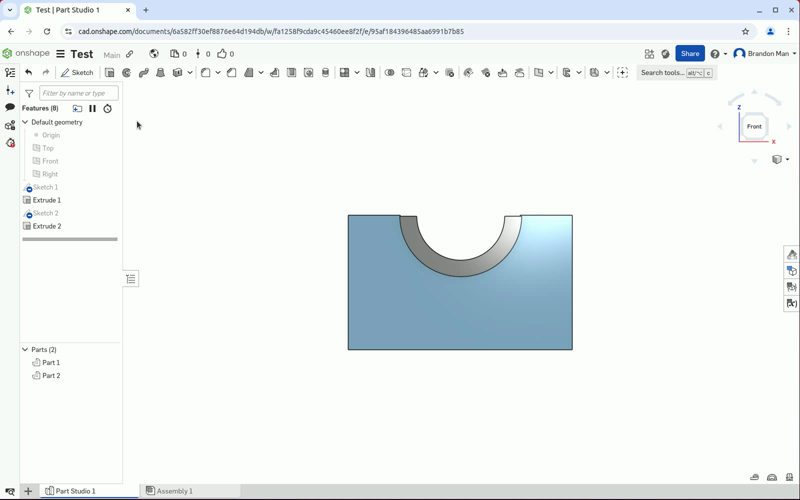
key(shift+h)
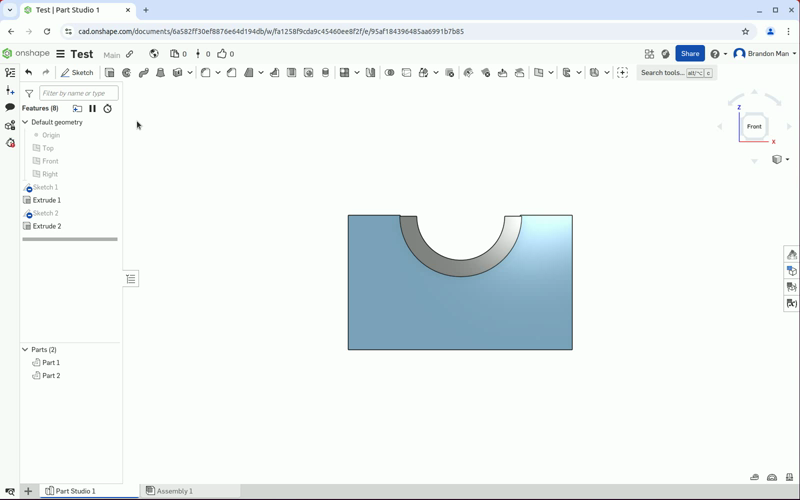
mouse_move(73, 189)
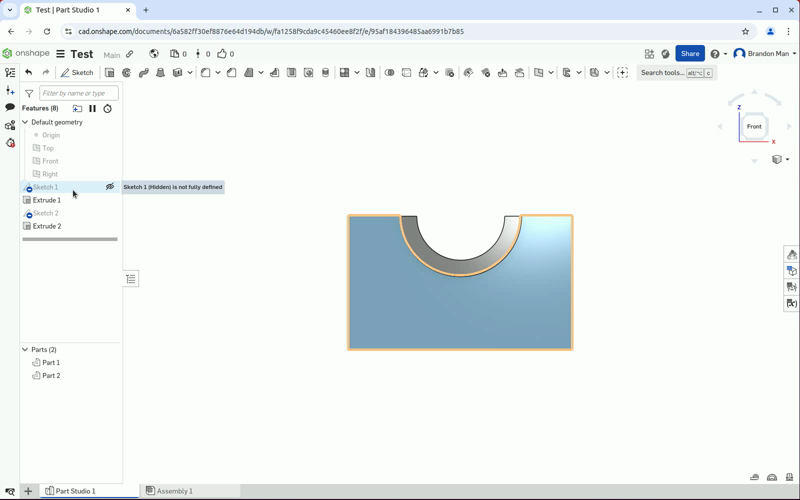
click(73, 189)
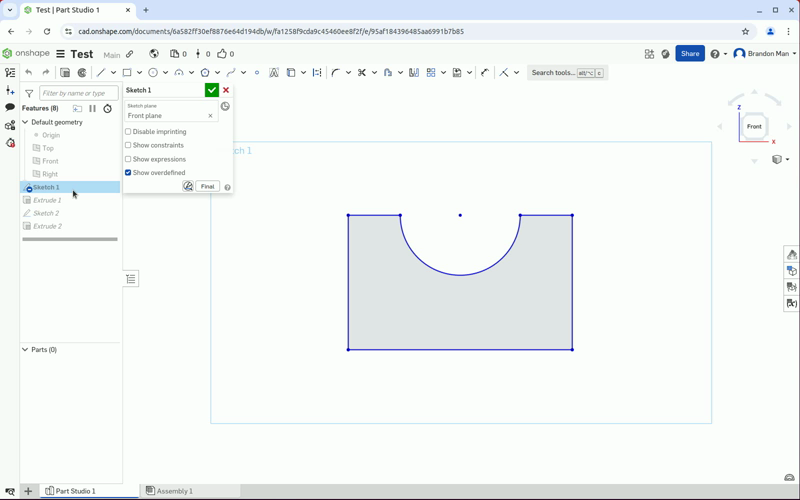
mouse_move(229, 92)
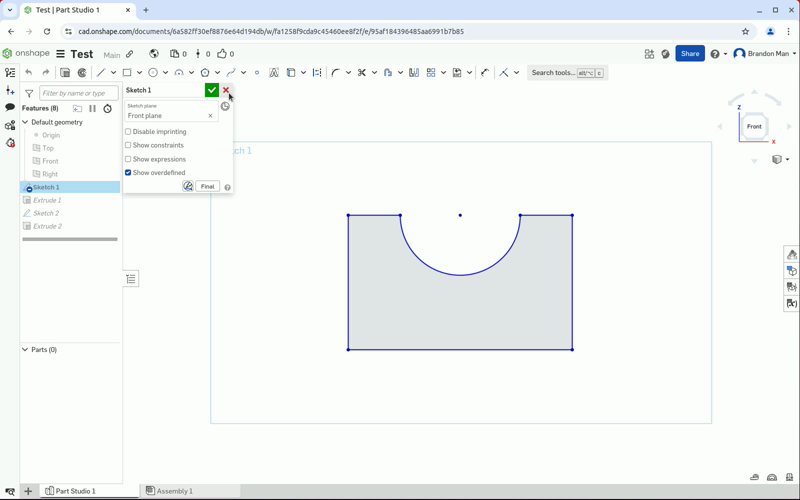
click(229, 92)
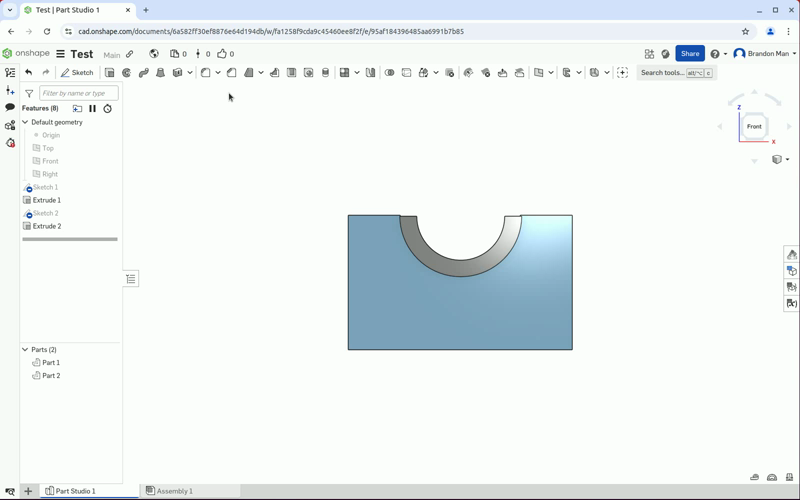
mouse_move(73, 352)
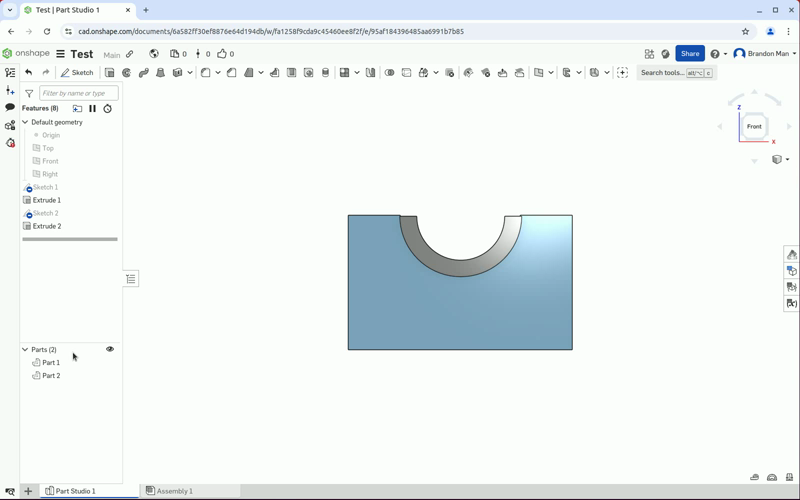
key(y)
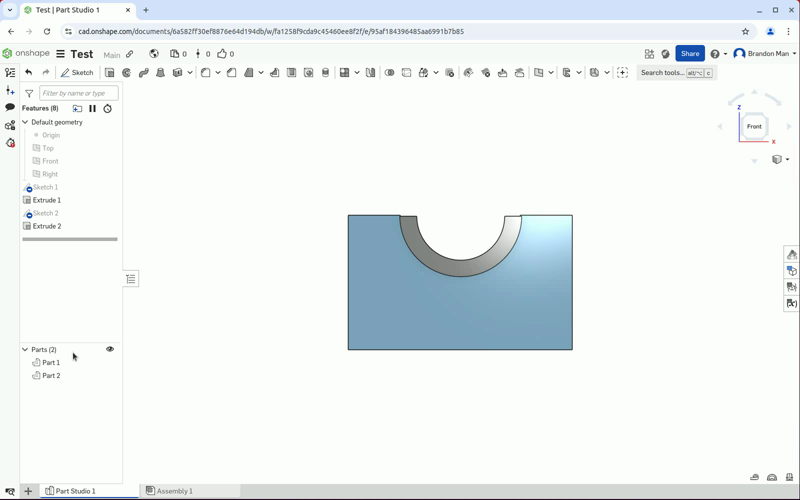
key(shift+p)
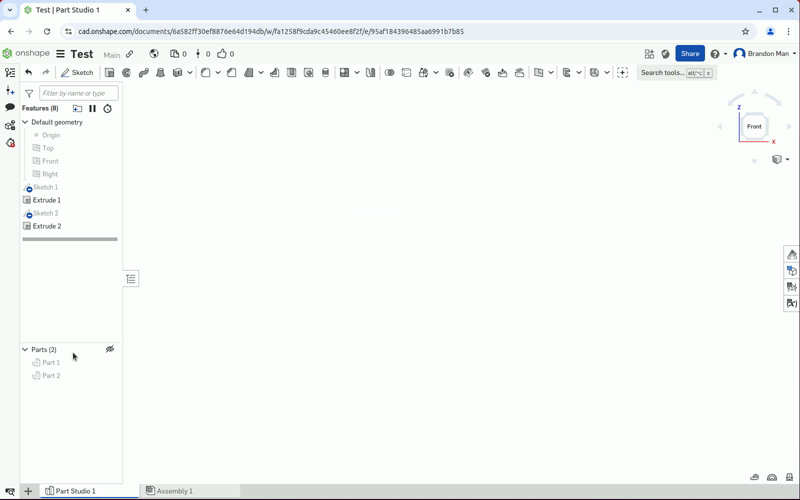
key(space)
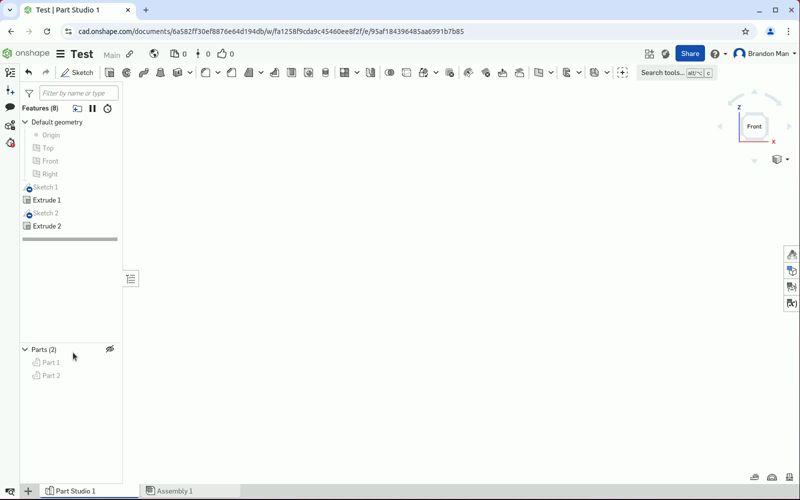
key_down(shift)
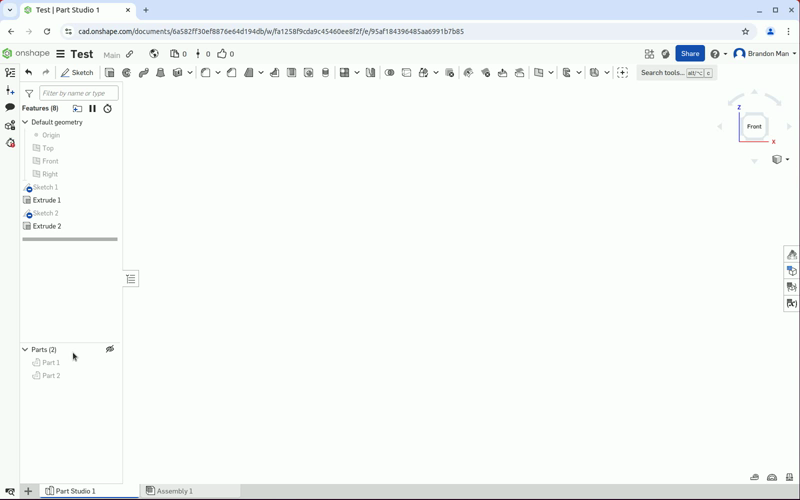
key(down)
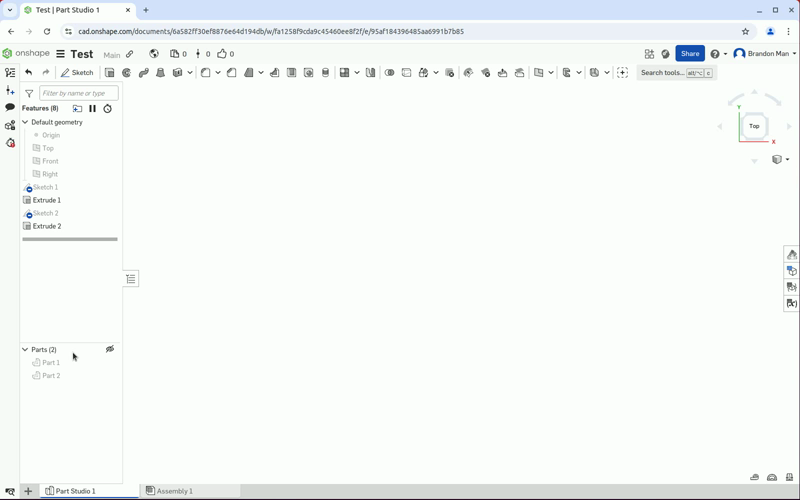
key_up(shift)
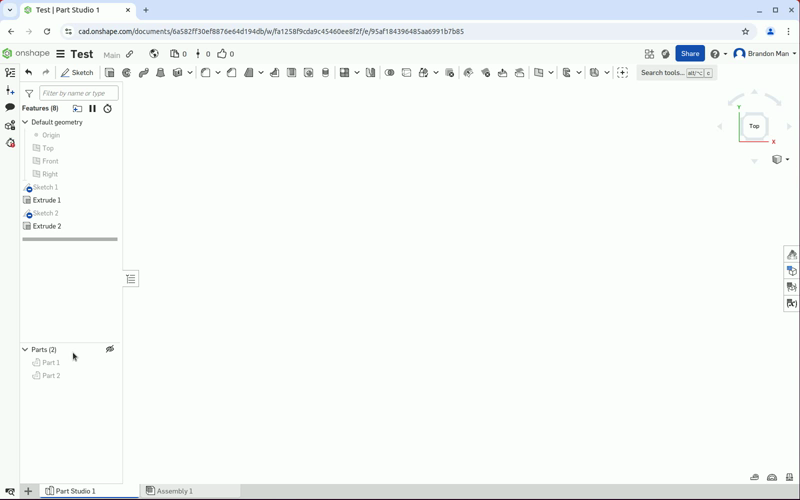
mouse_move(73, 352)
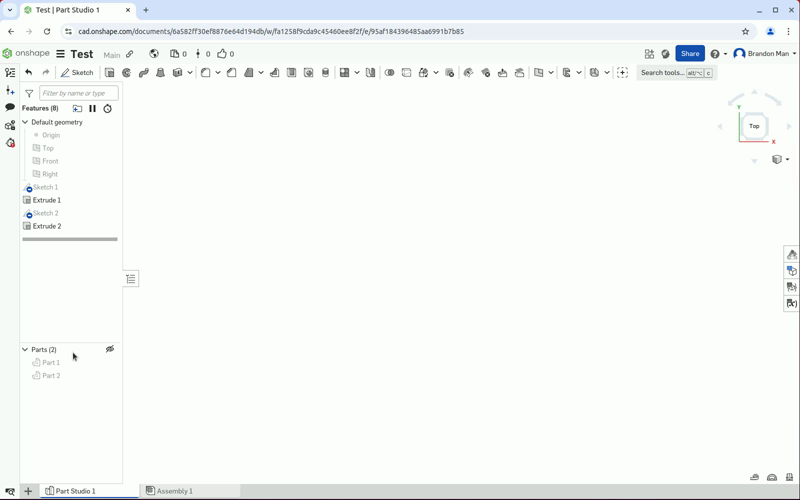
key(shift+y)
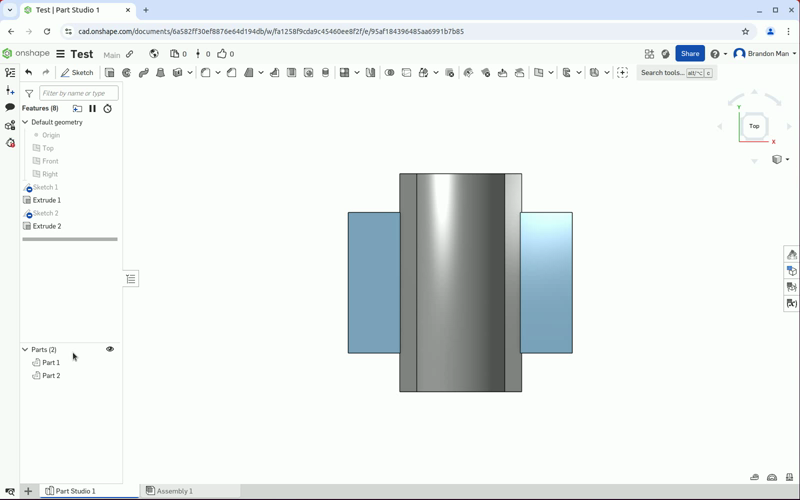
mouse_move(541, 75)
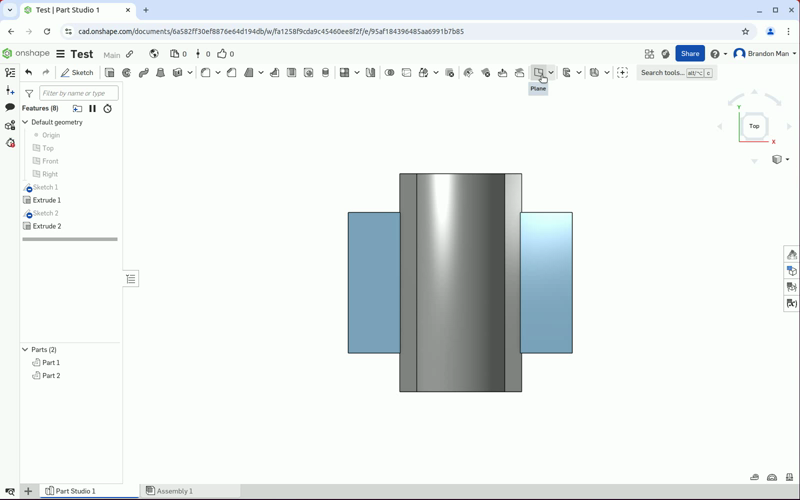
click(541, 75)
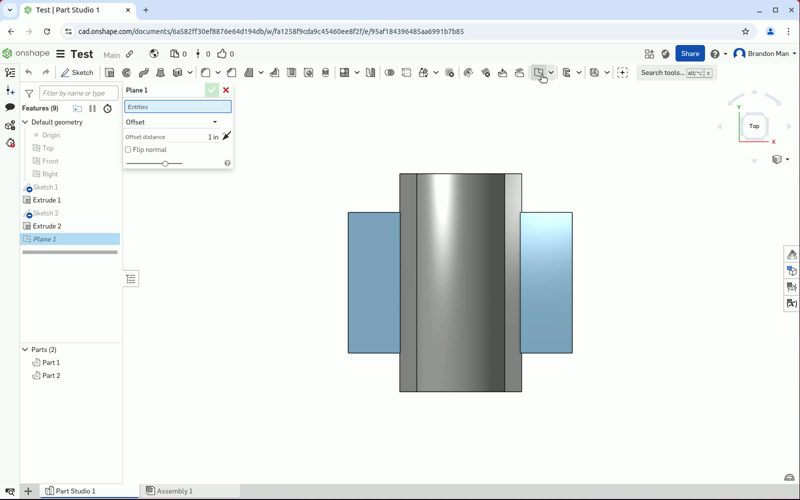
mouse_move(73, 150)
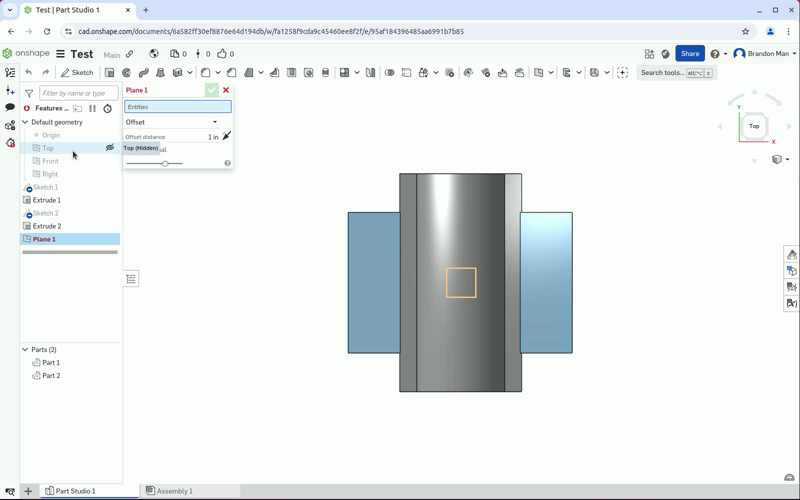
click(73, 150)
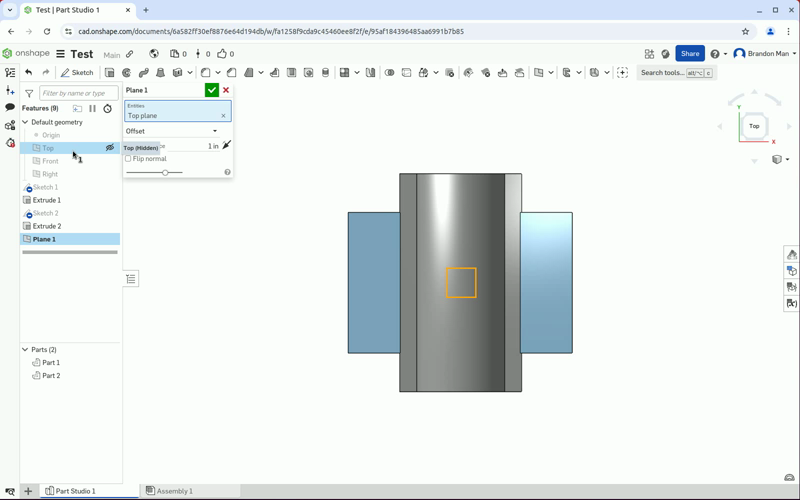
key(tab, 2)
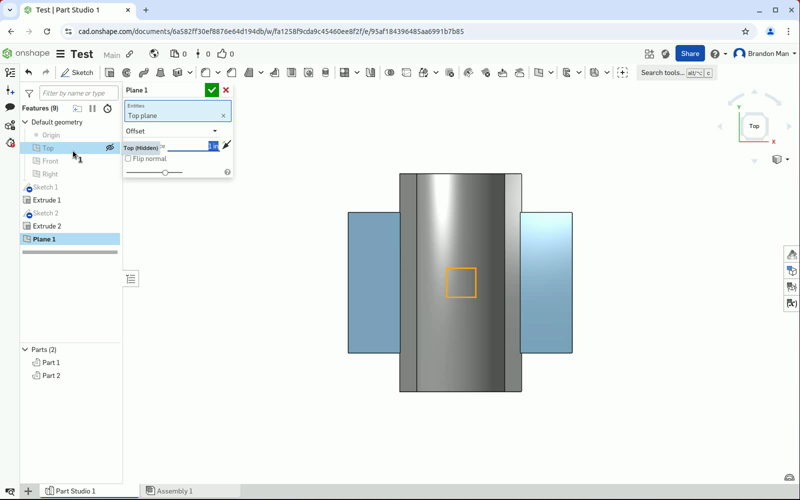
text(13.711)
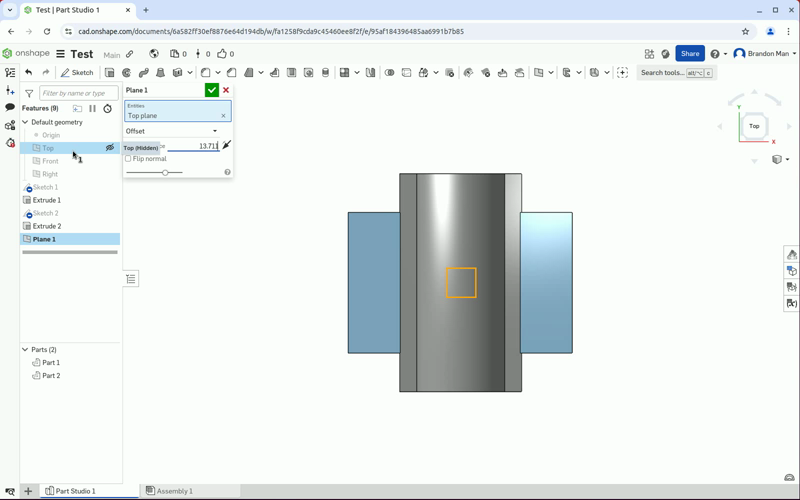
key(enter, 2)
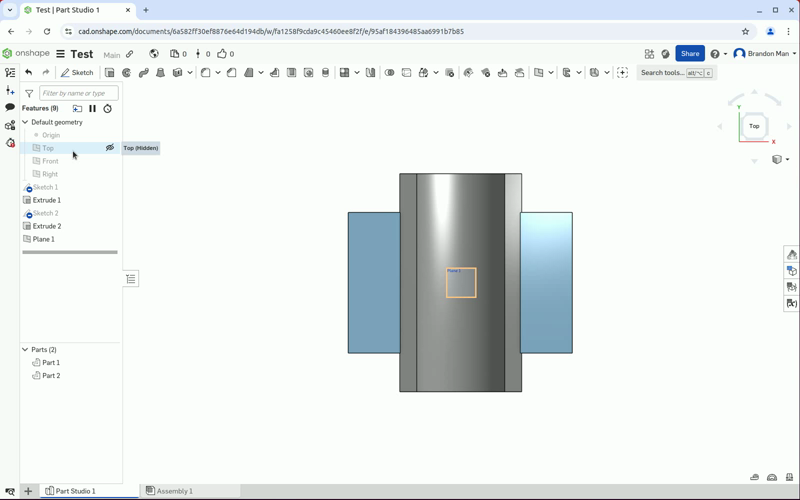
key(shift+s)
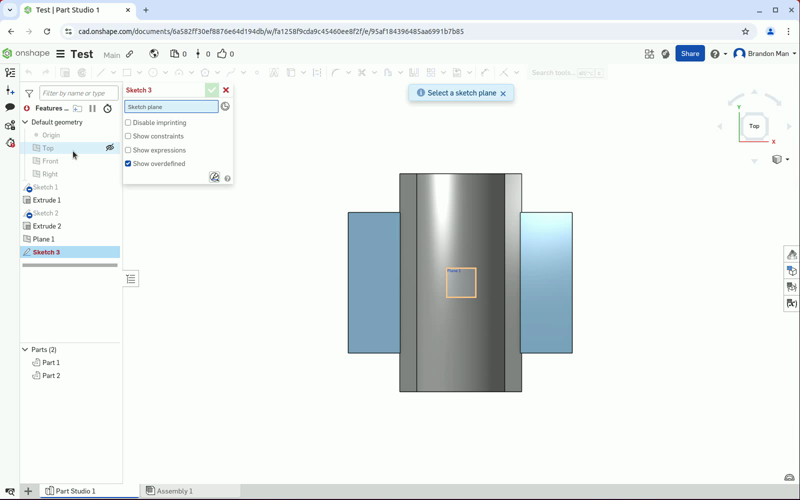
mouse_move(73, 241)
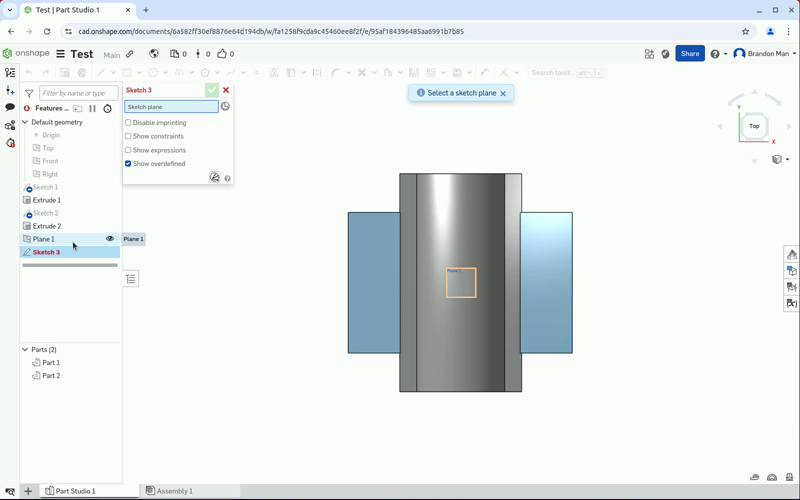
click(73, 241)
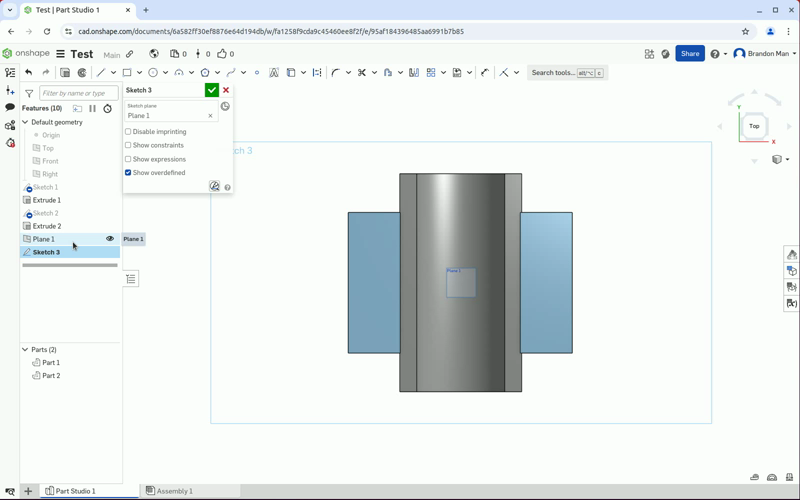
mouse_move(73, 352)
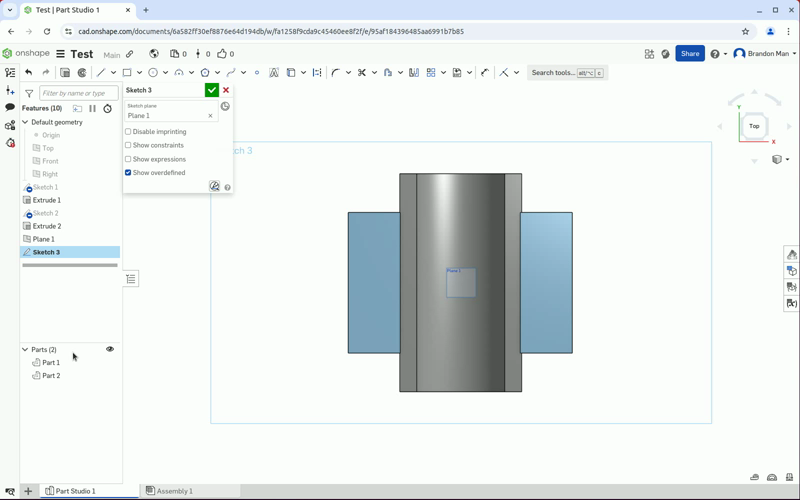
key(y)
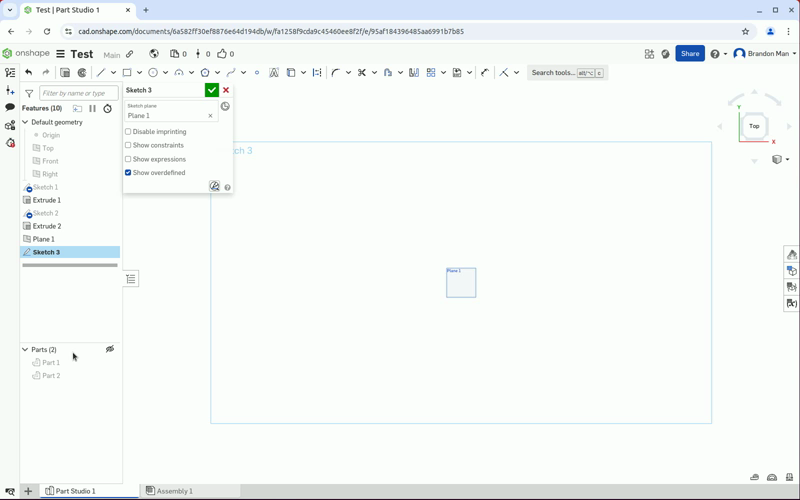
key(c)
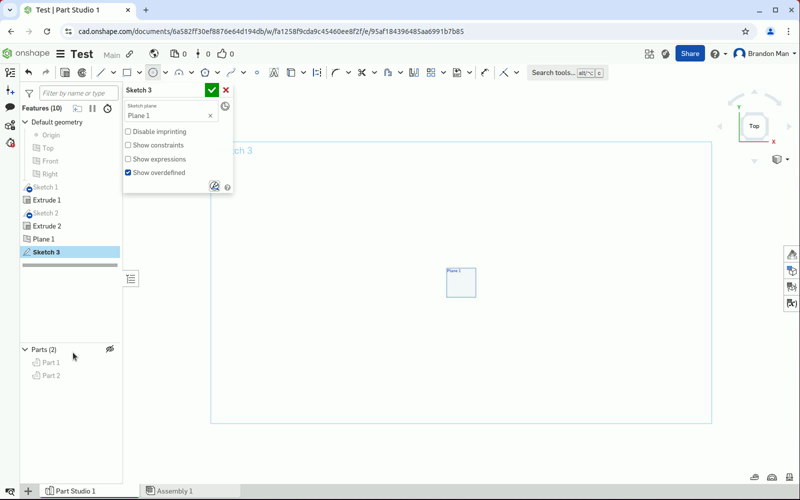
key_down(shift)
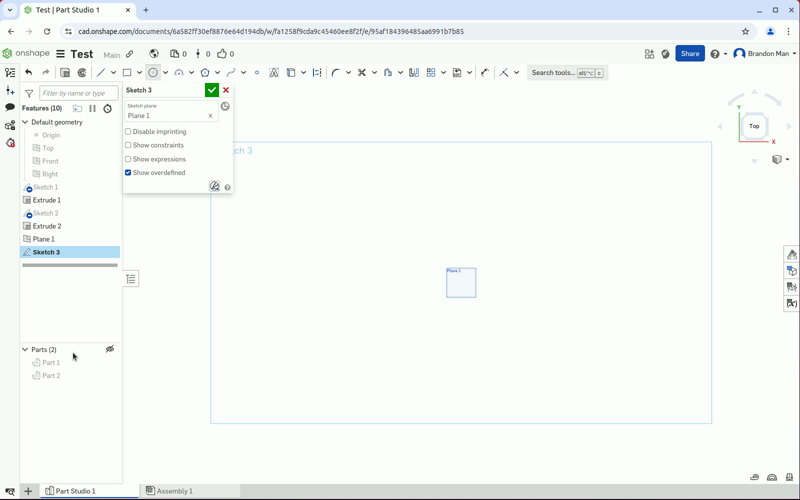
mouse_move(381, 282)
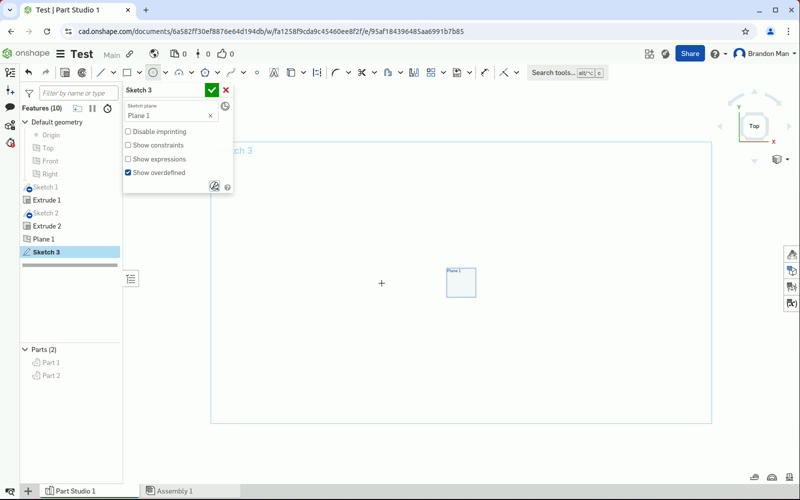
click(381, 282)
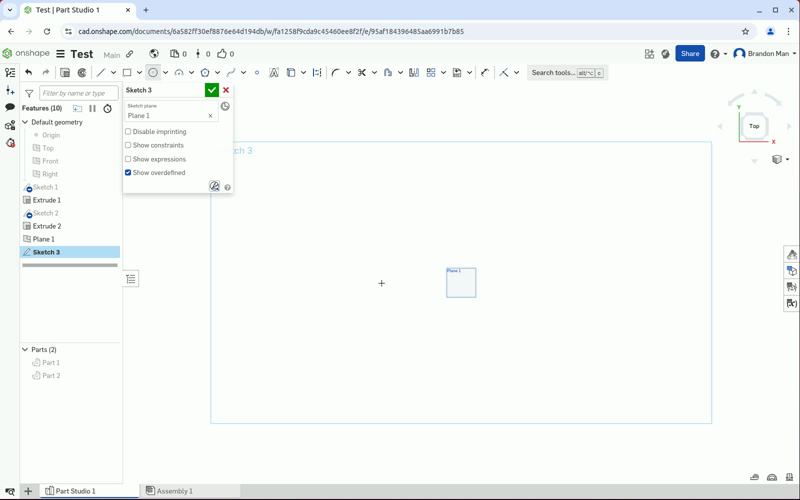
key_up(shift)
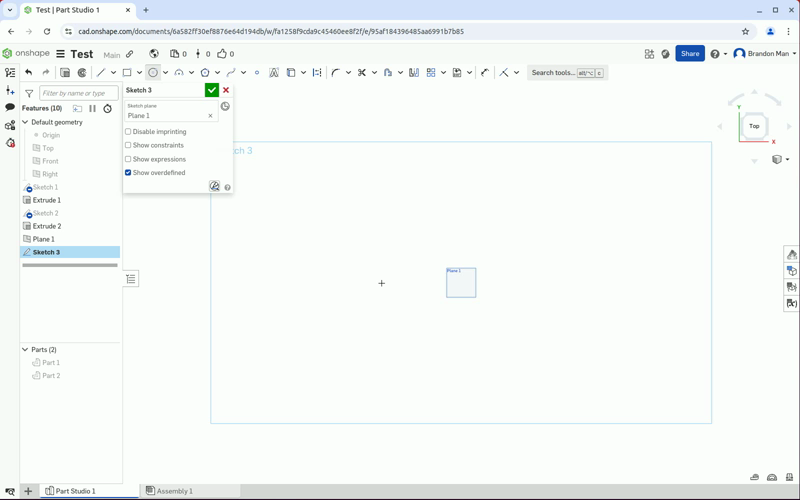
mouse_move(397, 282)
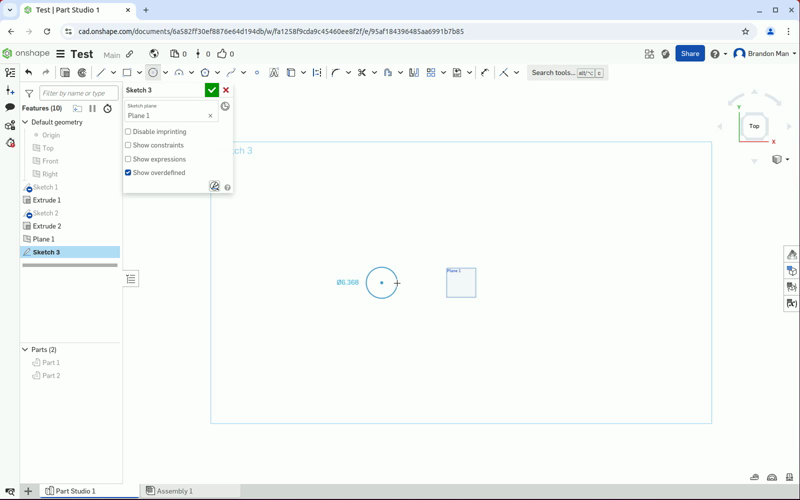
click(397, 282)
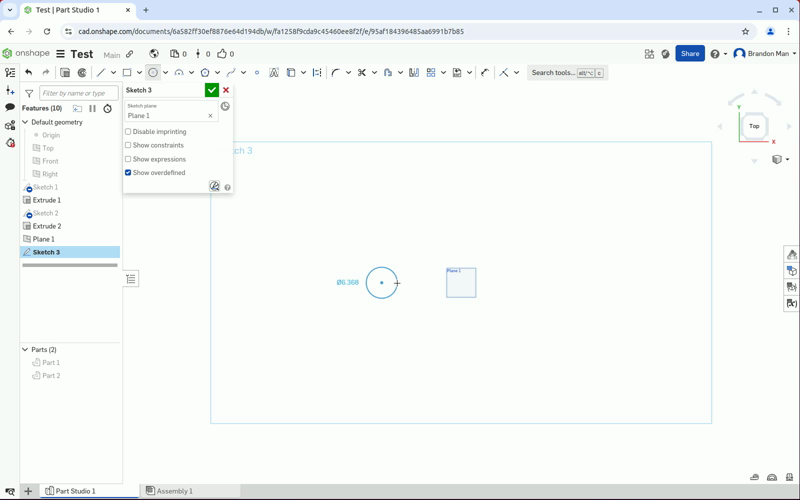
key(esc)
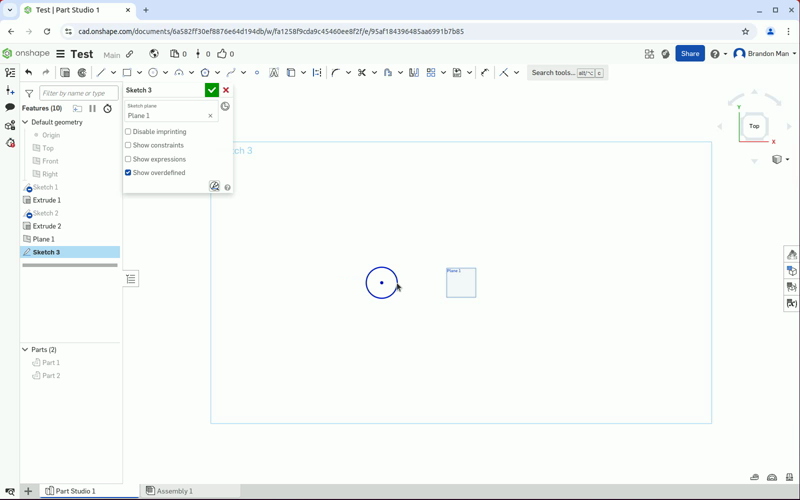
mouse_move(376, 276)
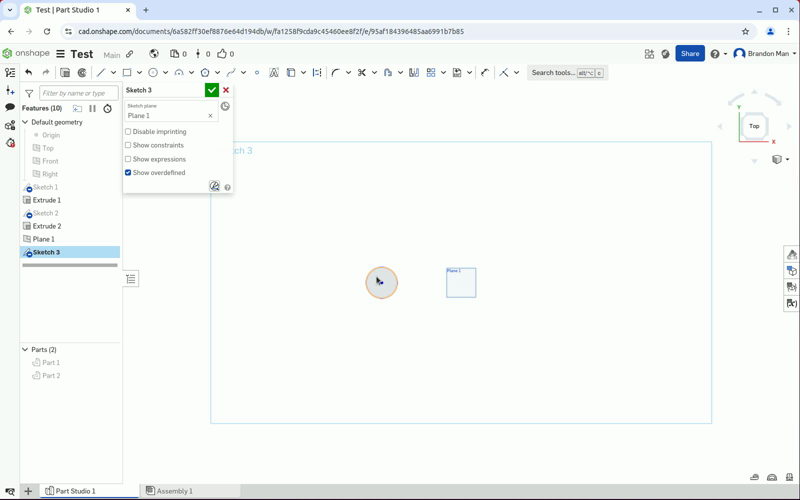
scroll(6)
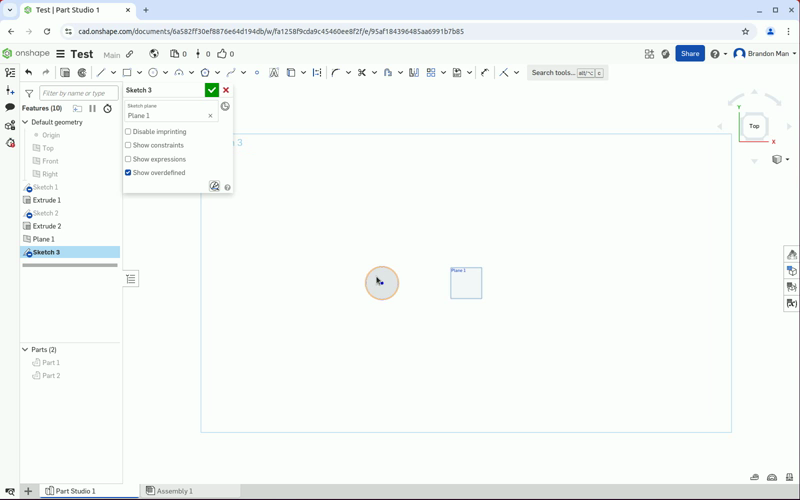
scroll(6)
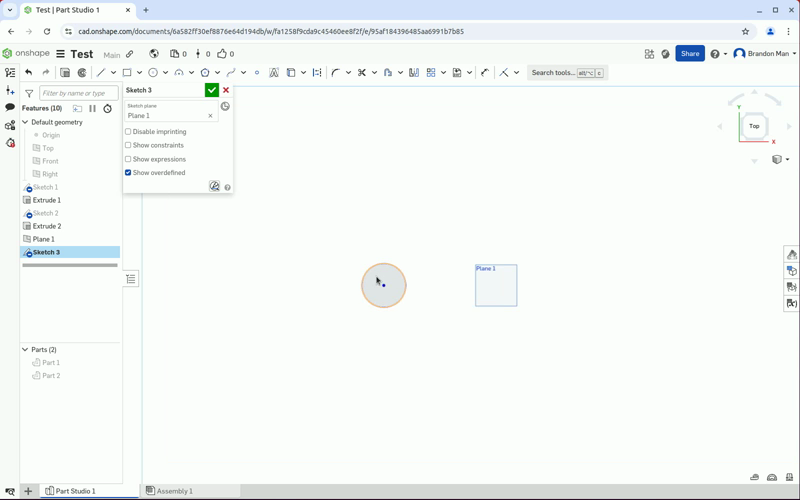
scroll(6)
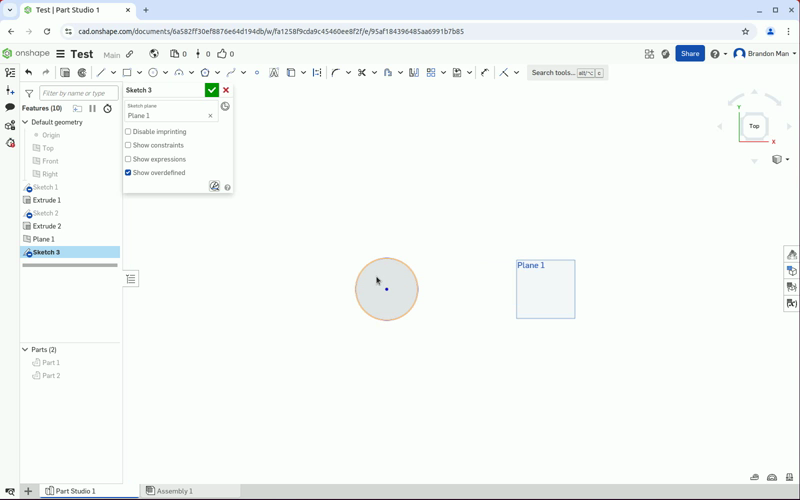
scroll(6)
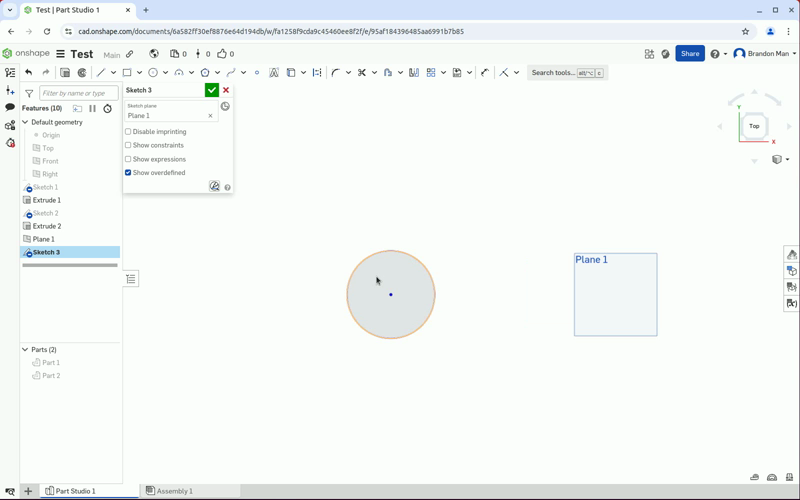
scroll(6)
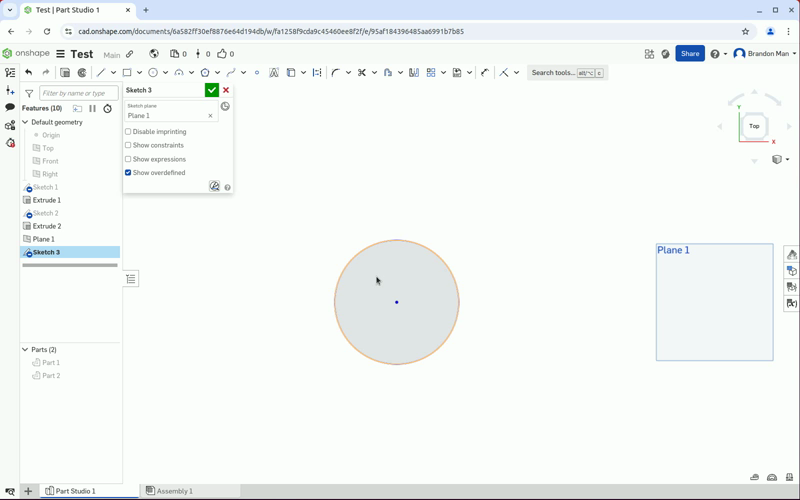
scroll(6)
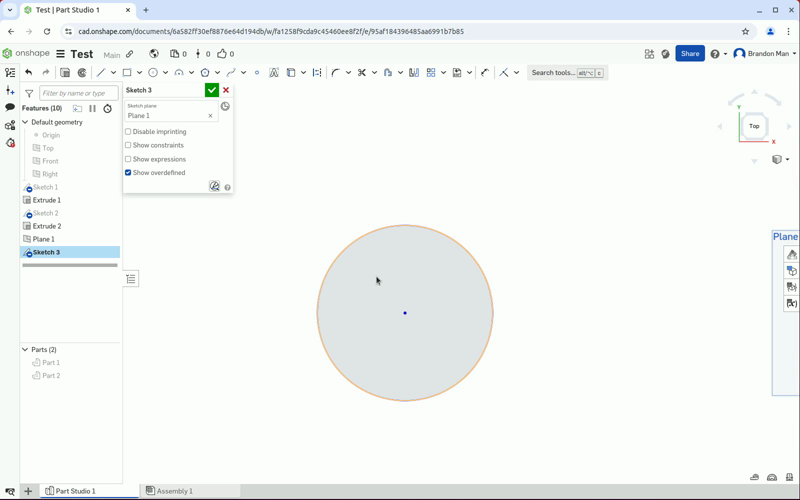
scroll(6)
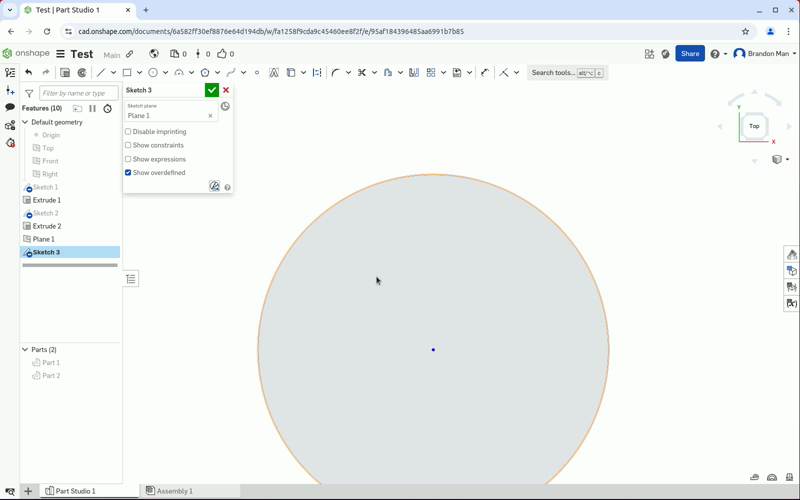
click(376, 276)
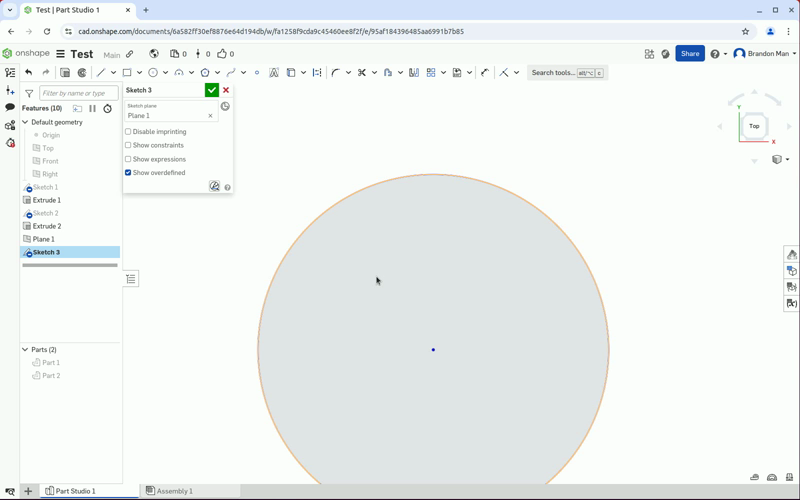
scroll(-6)
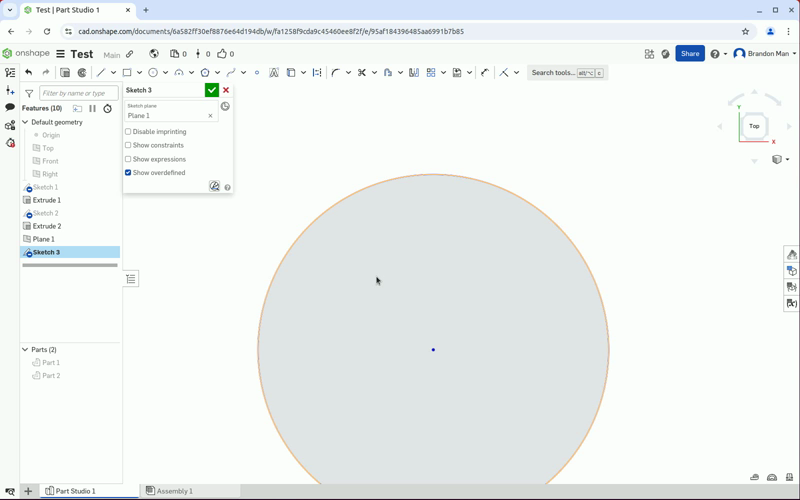
scroll(-6)
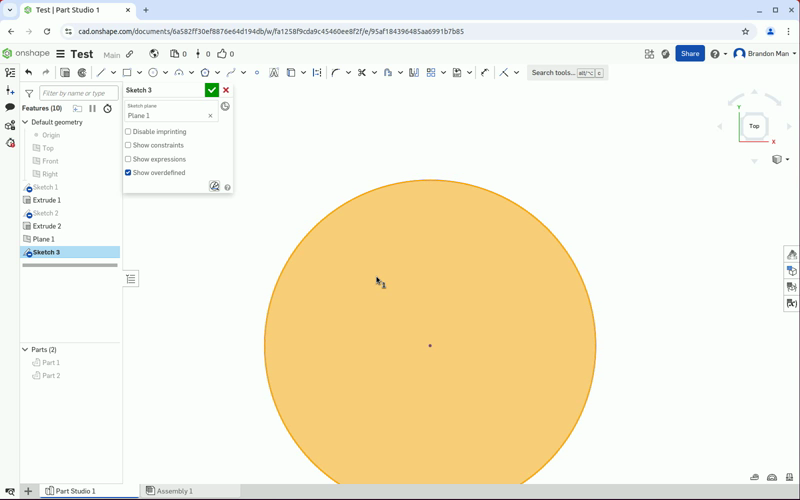
scroll(-6)
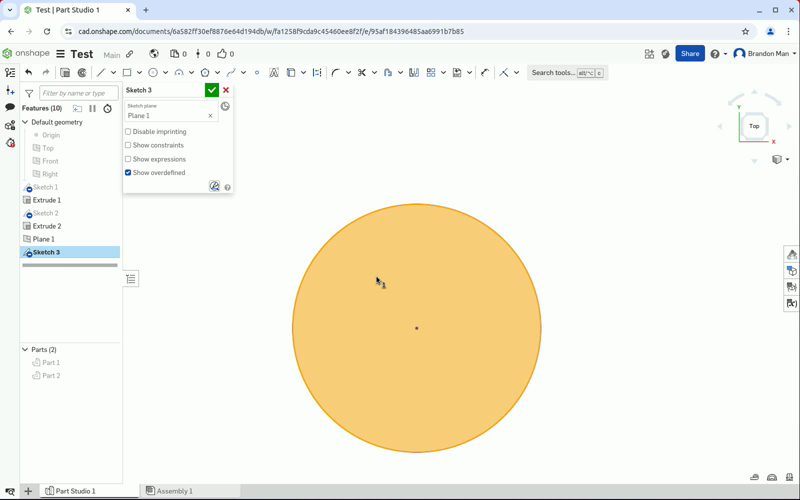
scroll(-6)
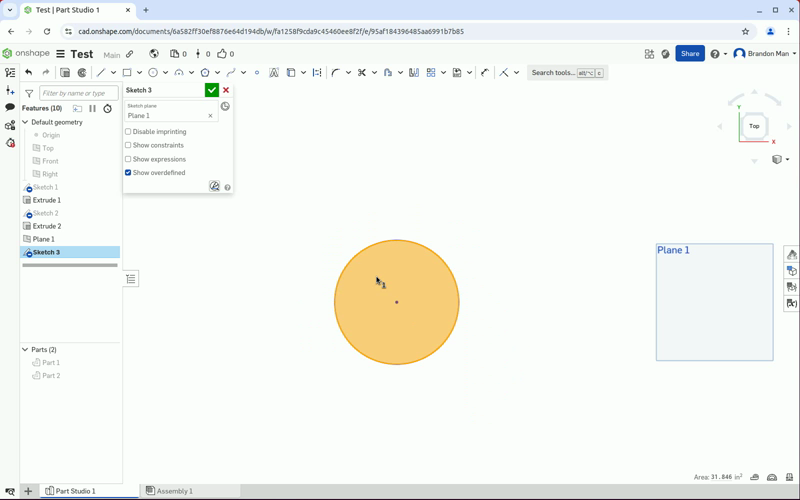
scroll(-6)
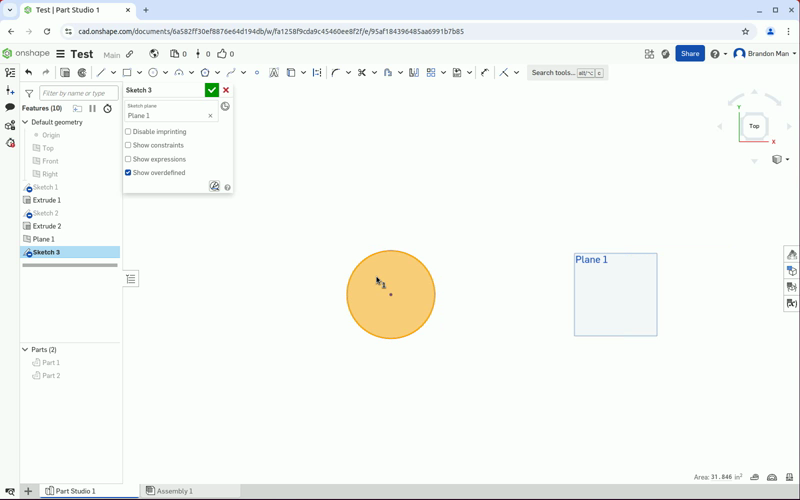
scroll(-6)
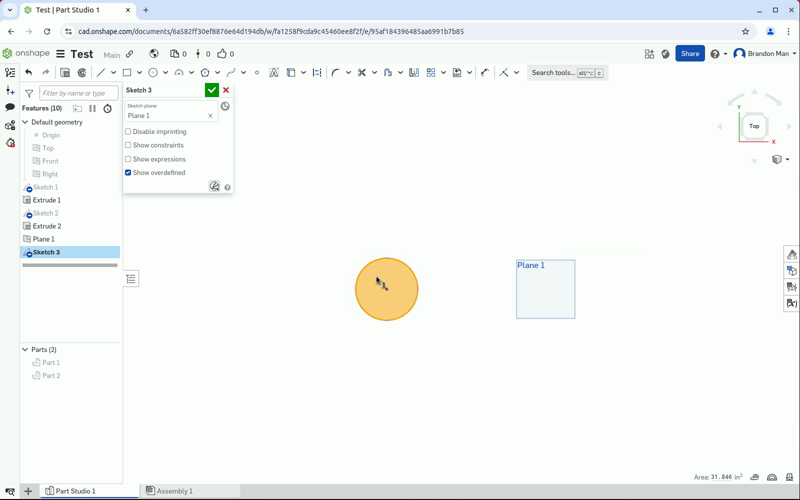
scroll(-6)
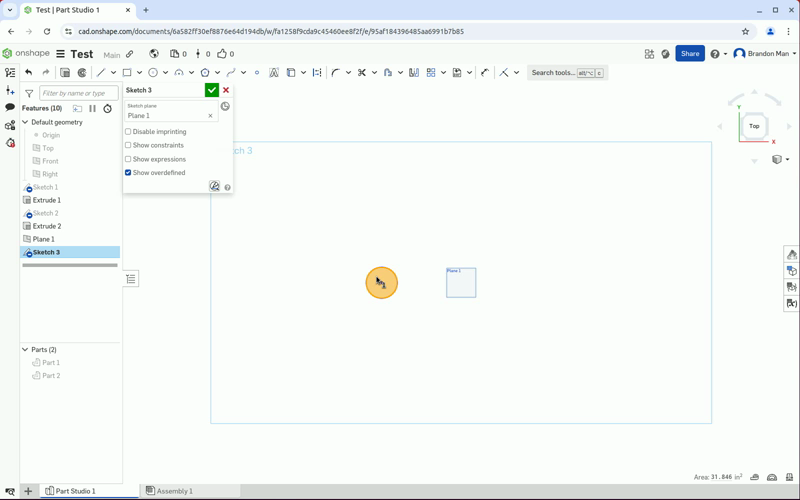
mouse_move(73, 352)
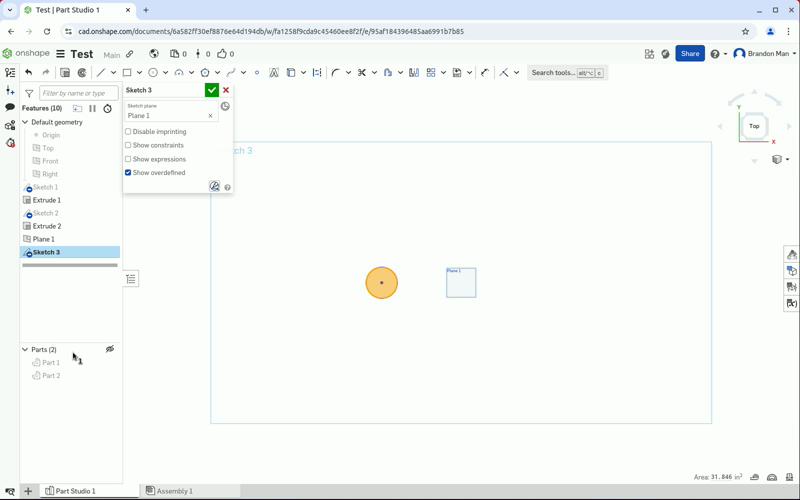
key(shift+y)
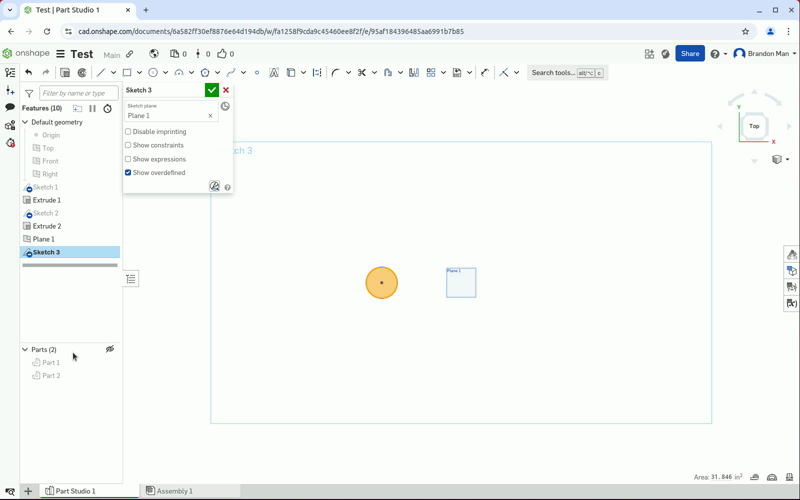
key(shift+e)
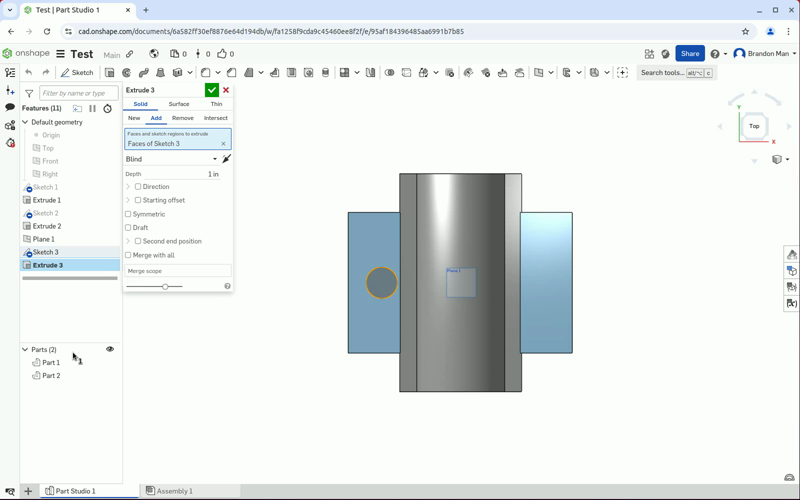
mouse_move(143, 106)
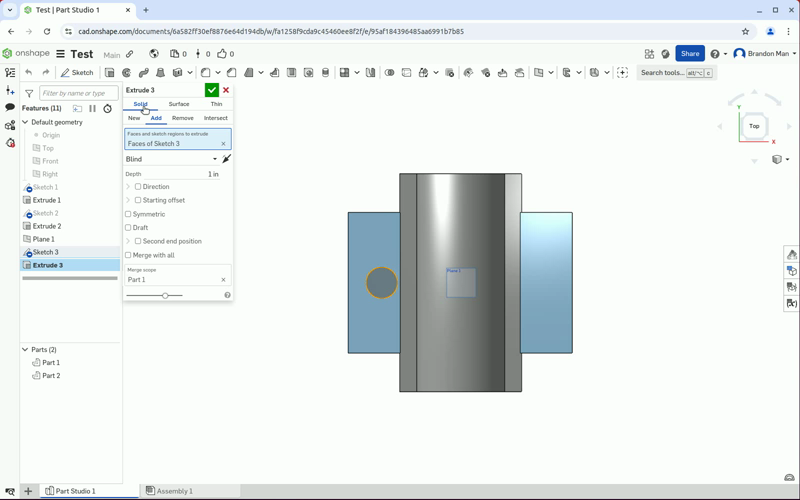
click(143, 106)
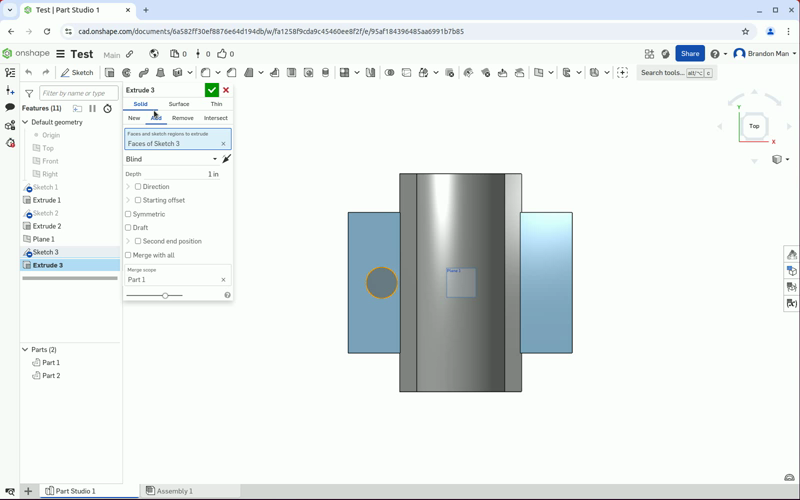
mouse_move(186, 120)
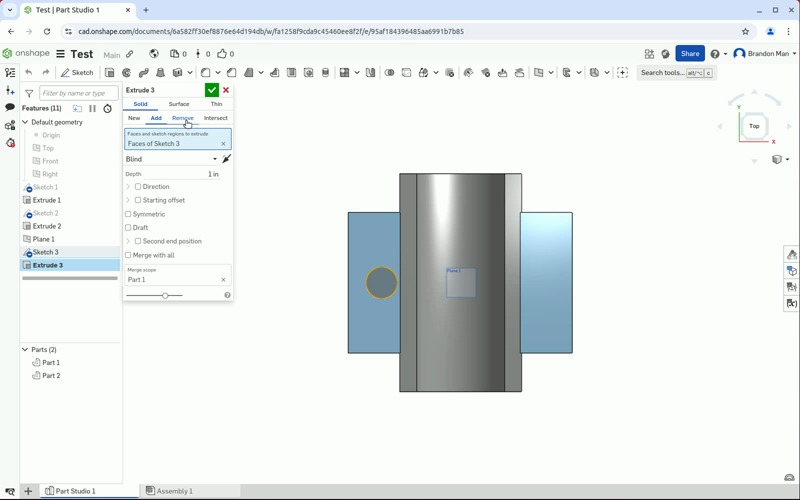
click(186, 120)
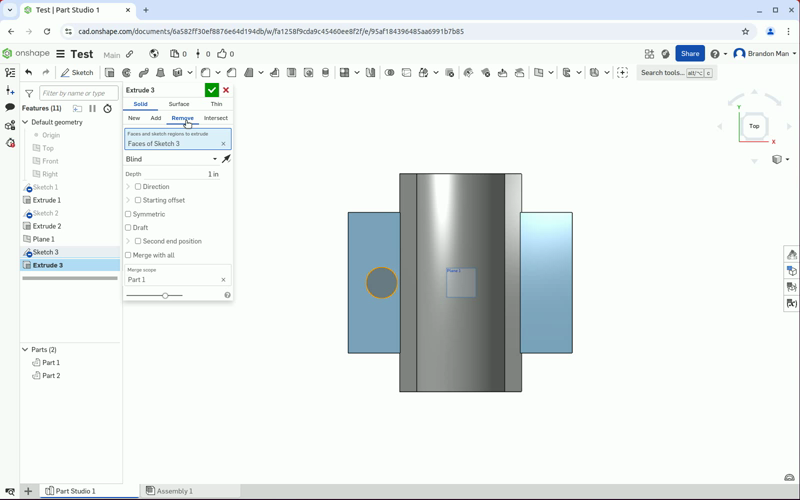
key(tab, 4)
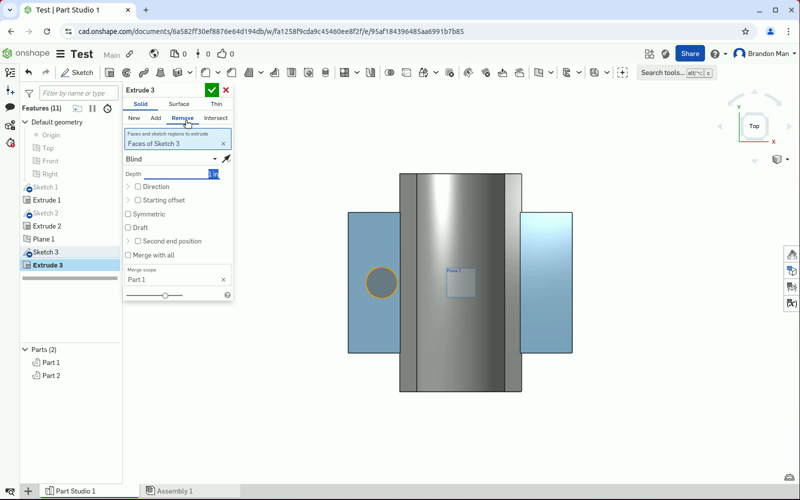
text(30.811)
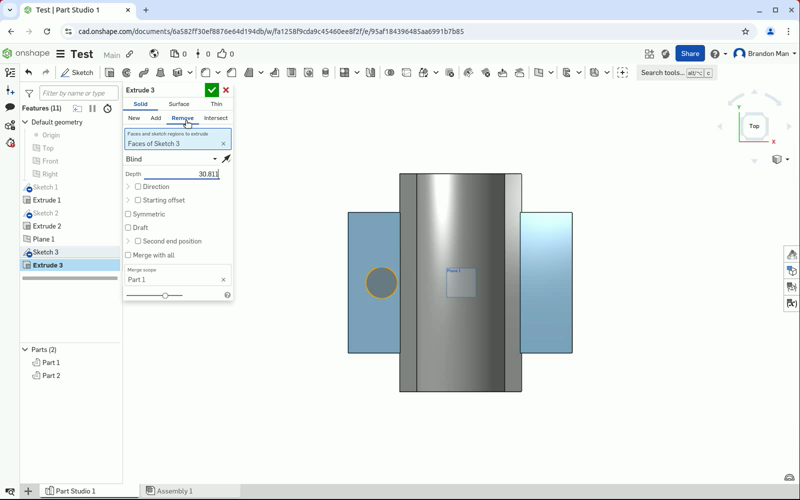
key(tab, 6)
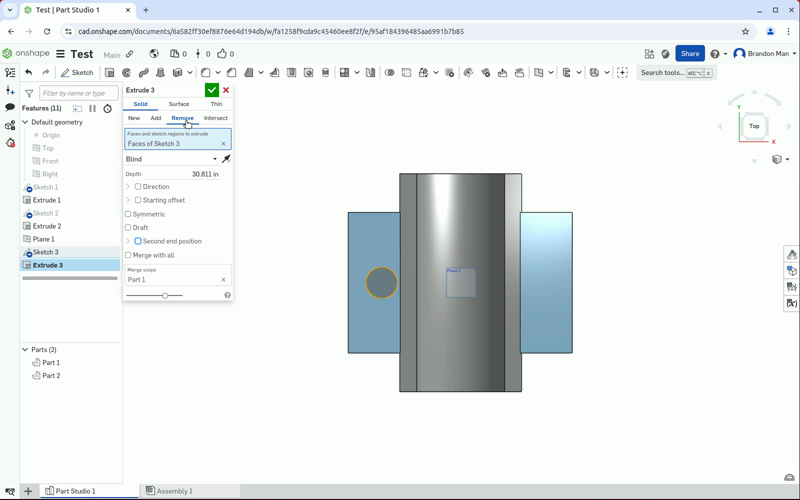
key(space)
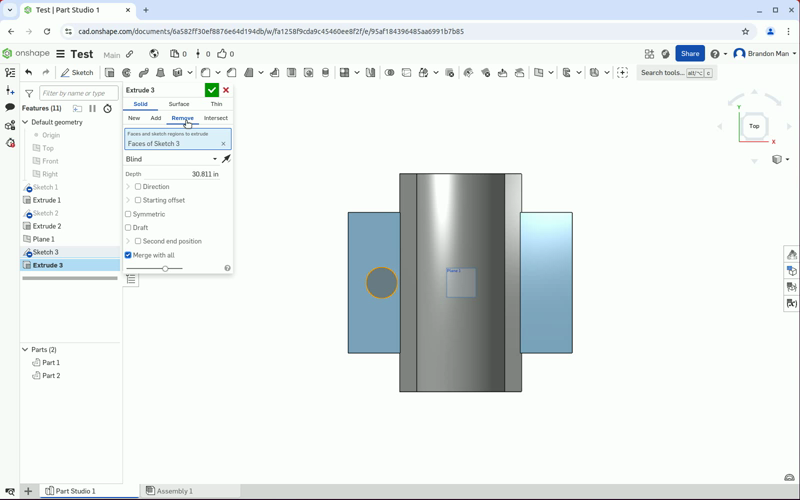
key(enter)
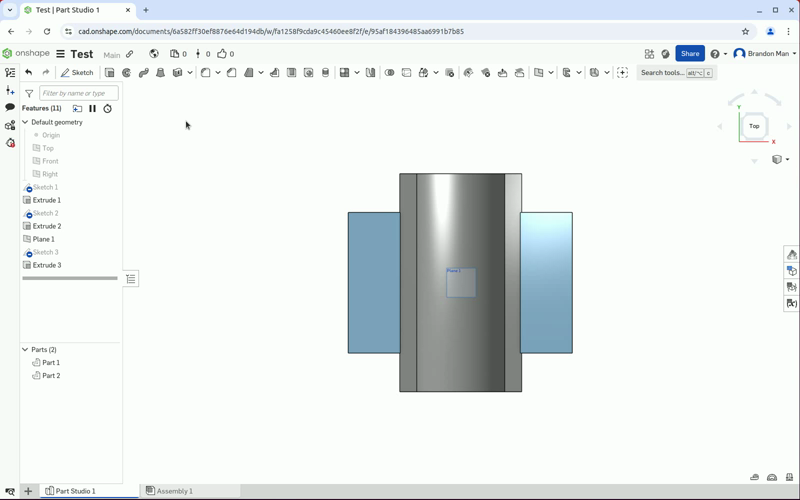
key(shift+h)
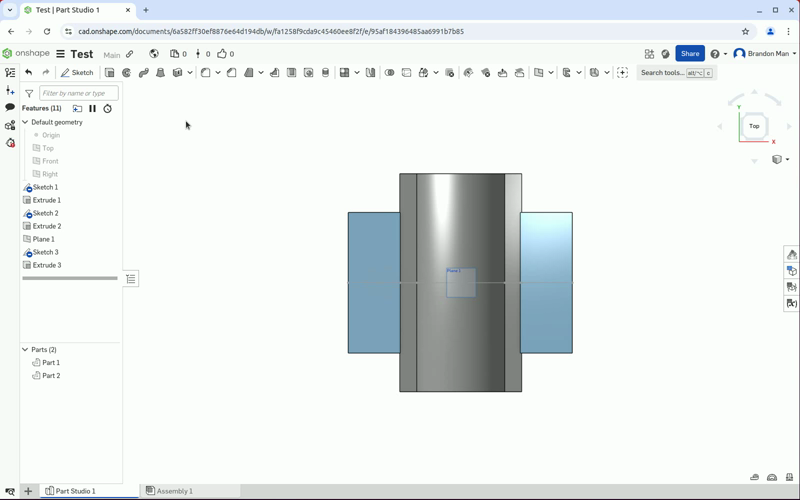
key(shift+h)
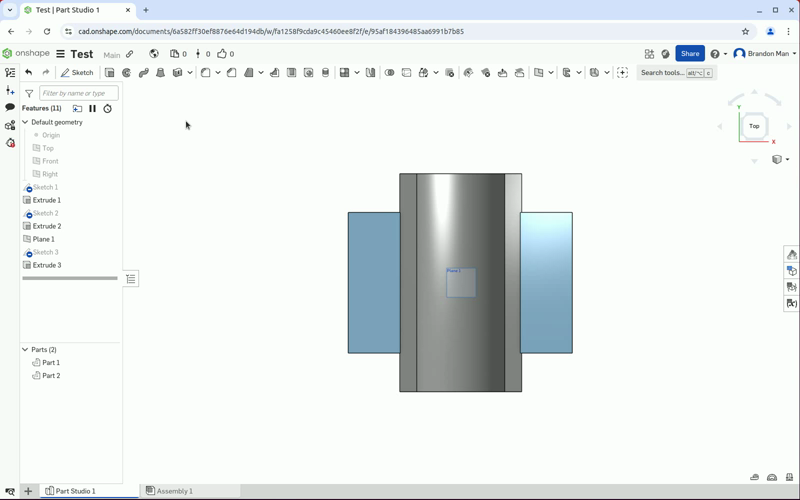
mouse_move(73, 189)
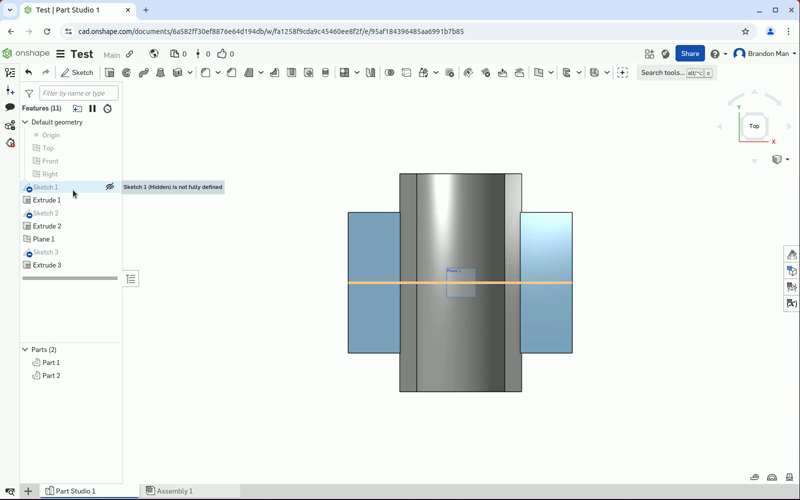
click(73, 189)
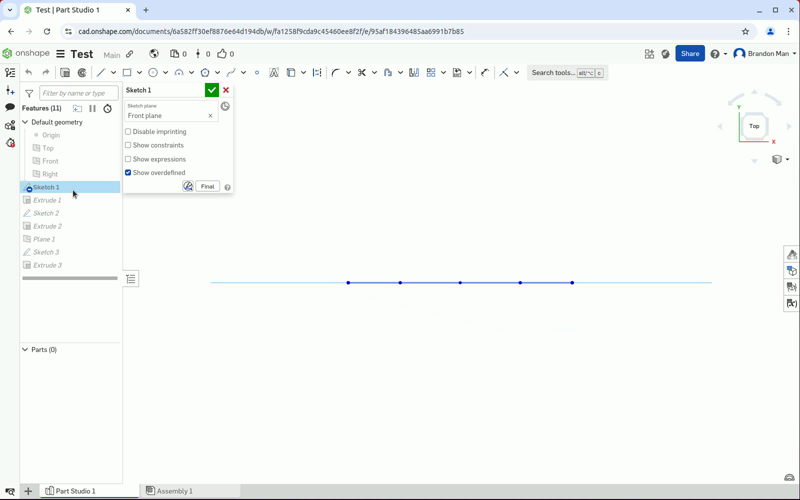
mouse_move(229, 92)
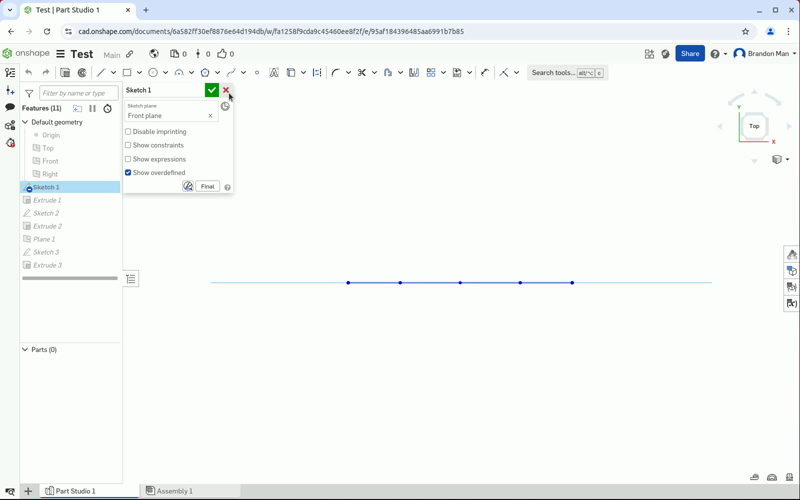
click(229, 92)
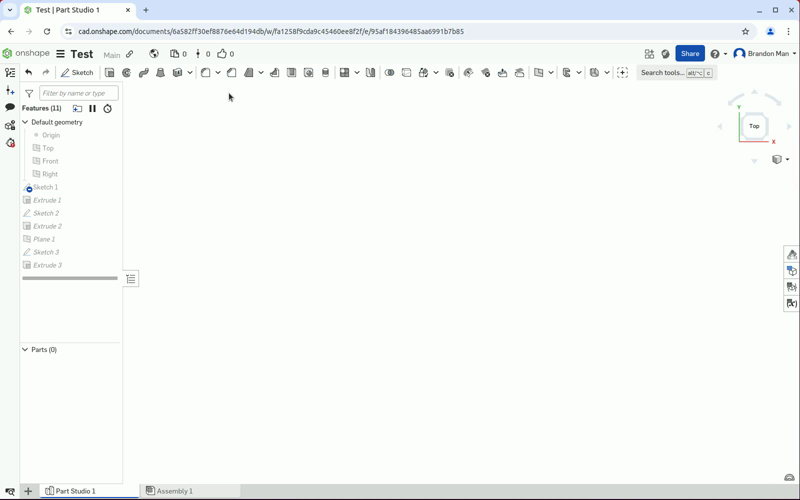
key(shift+s)
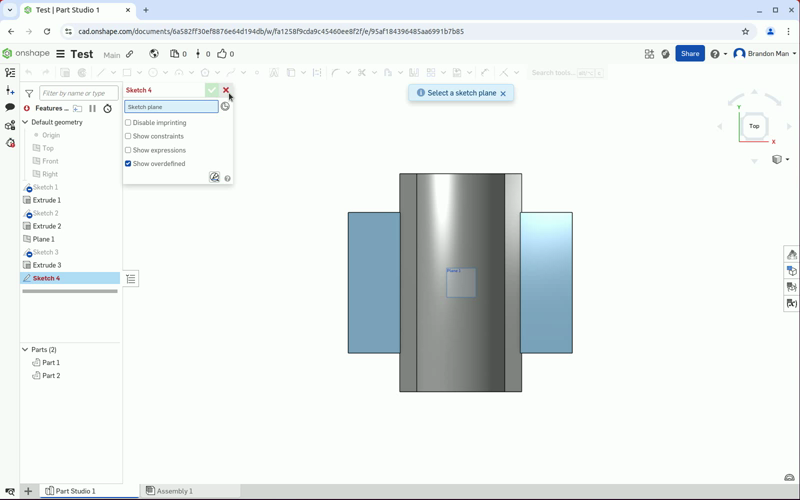
mouse_move(73, 241)
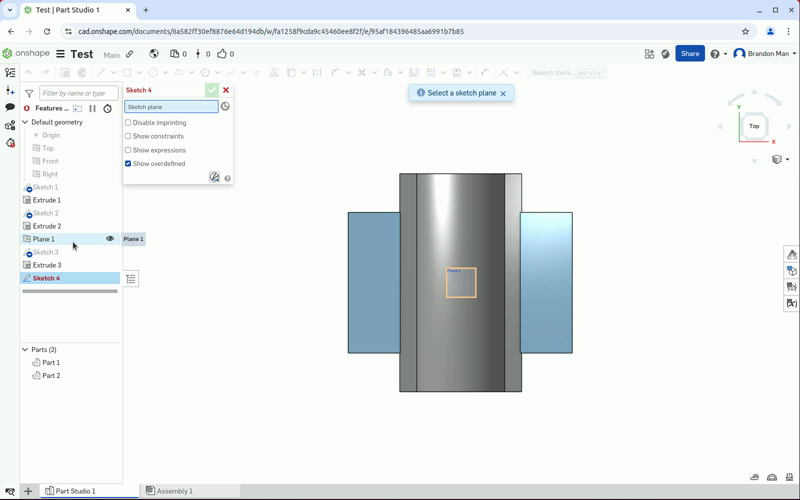
click(73, 241)
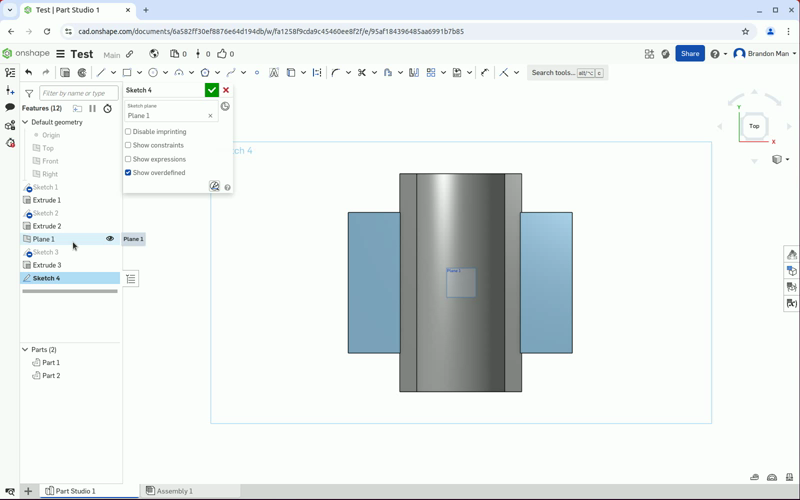
mouse_move(73, 352)
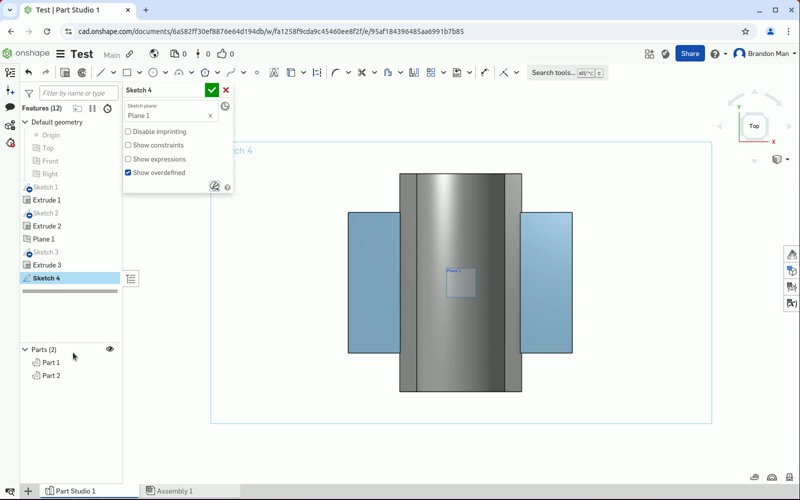
key(y)
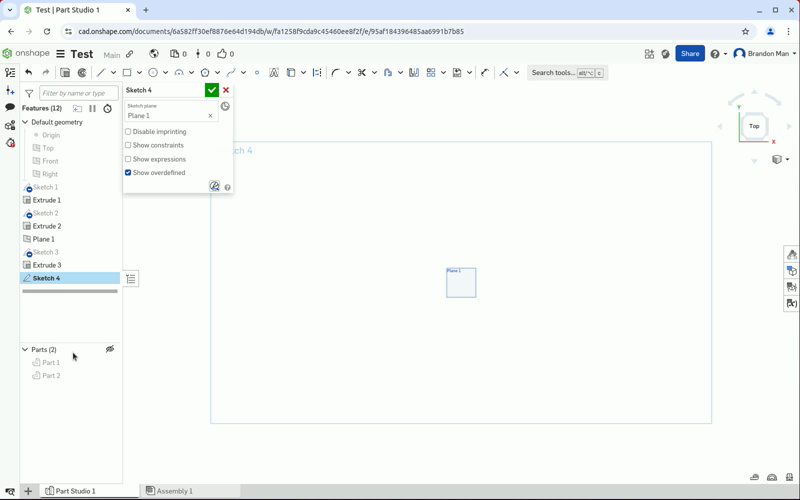
key(c)
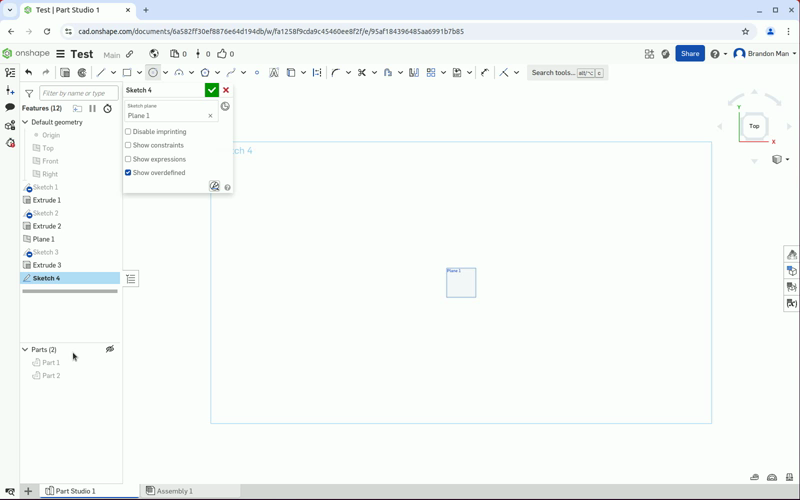
key_down(shift)
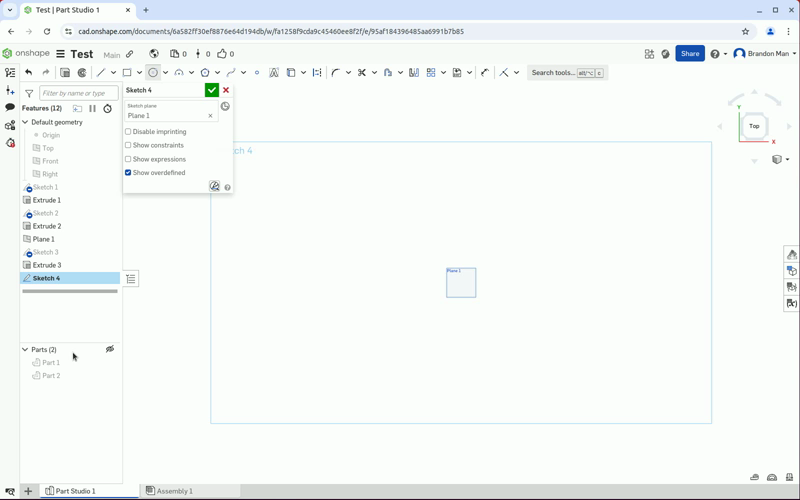
mouse_move(542, 282)
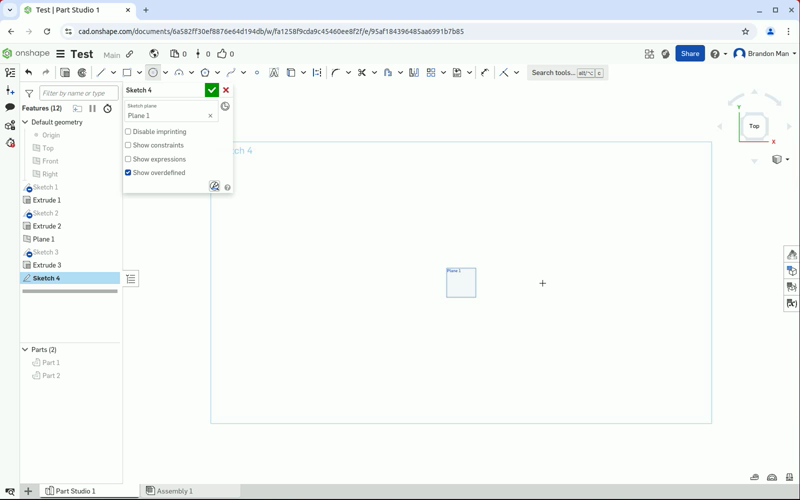
click(542, 282)
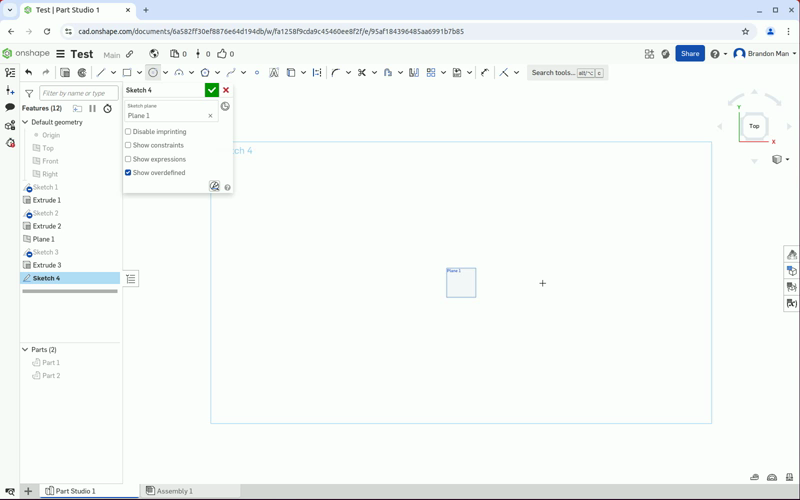
key_up(shift)
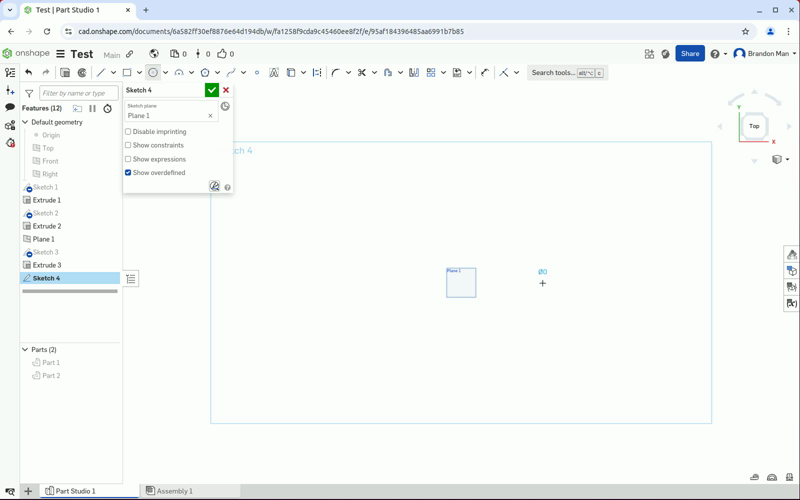
mouse_move(558, 282)
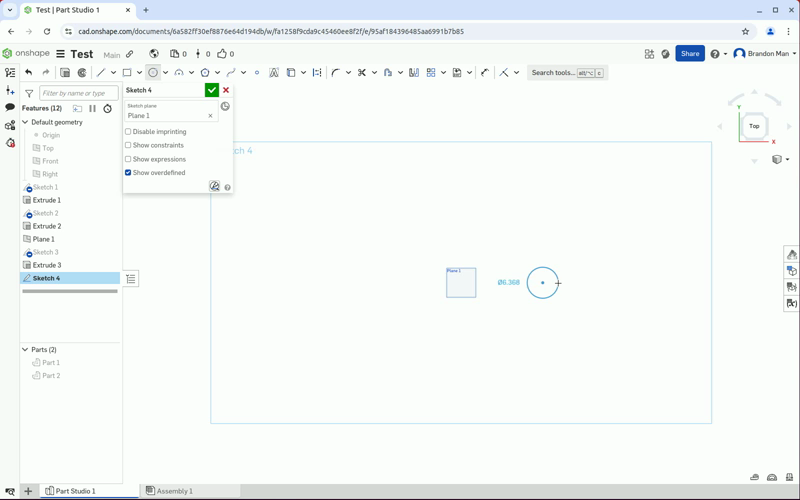
click(558, 282)
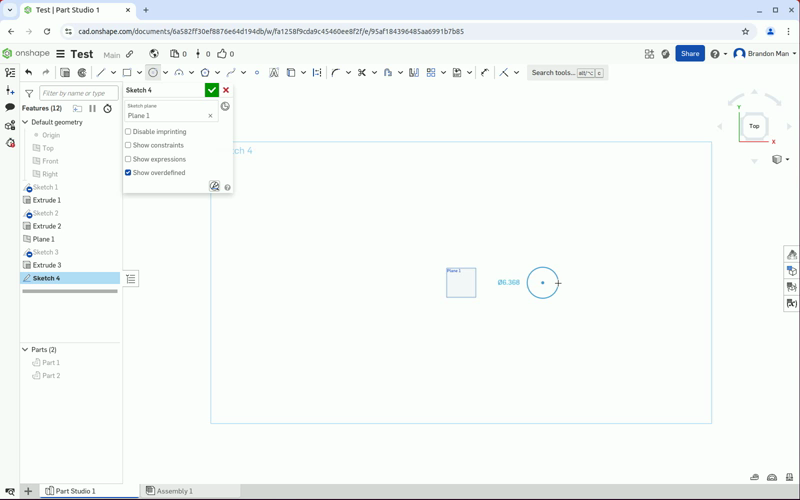
key(esc)
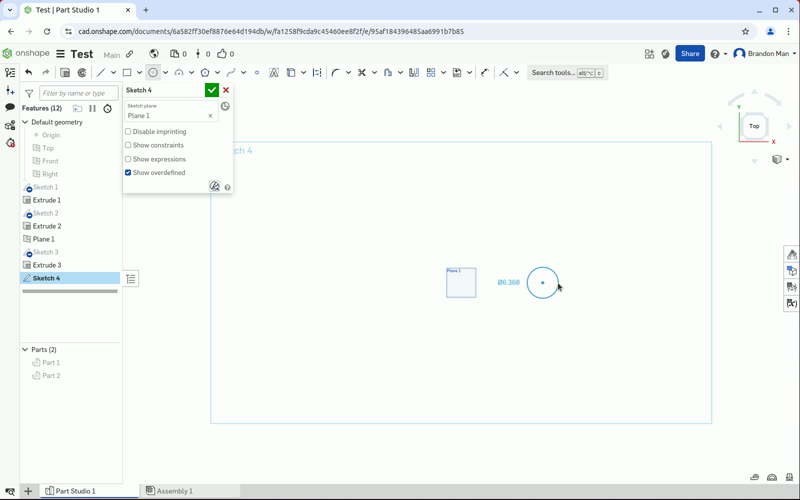
mouse_move(529, 277)
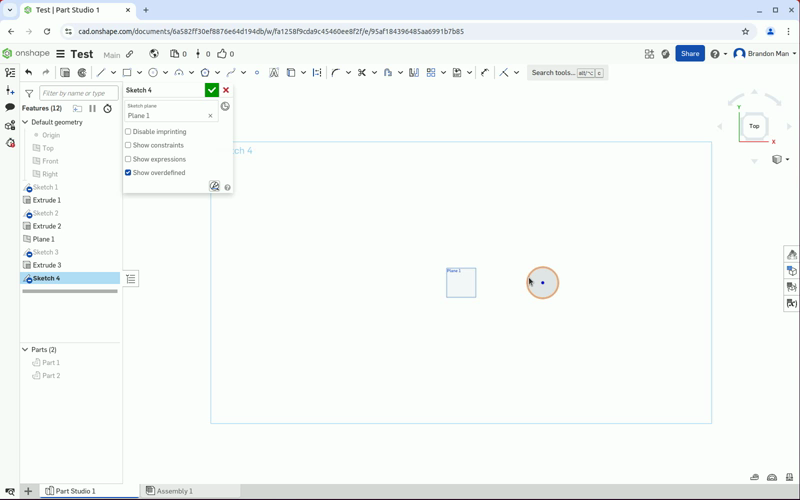
scroll(6)
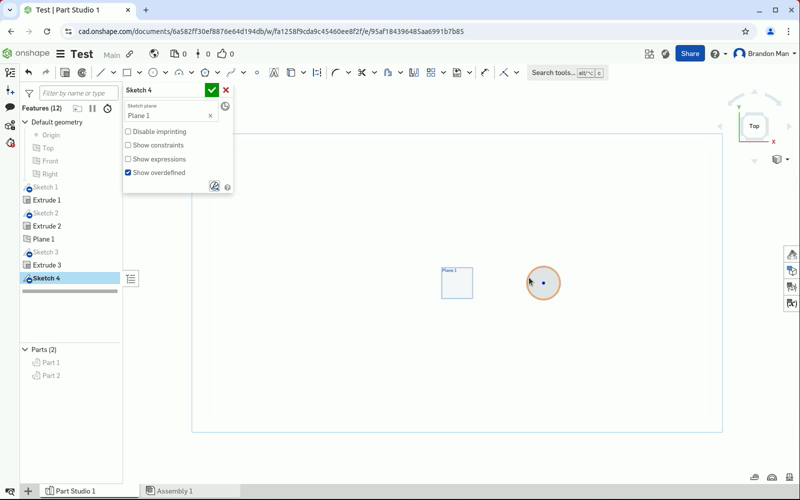
scroll(6)
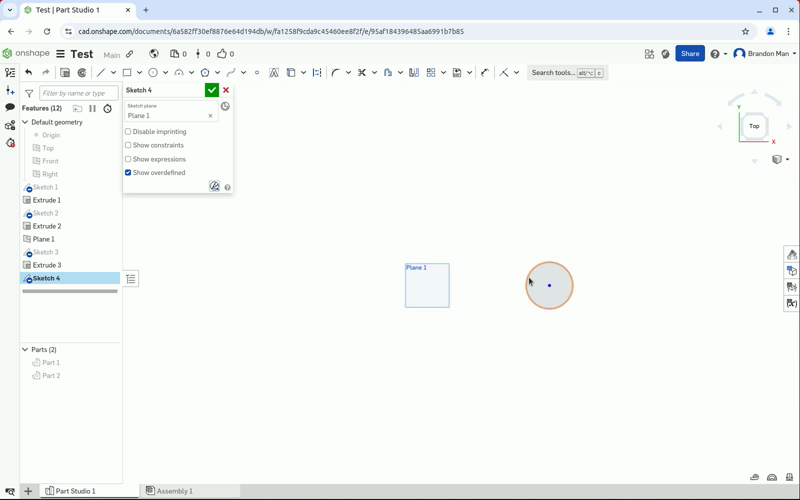
scroll(6)
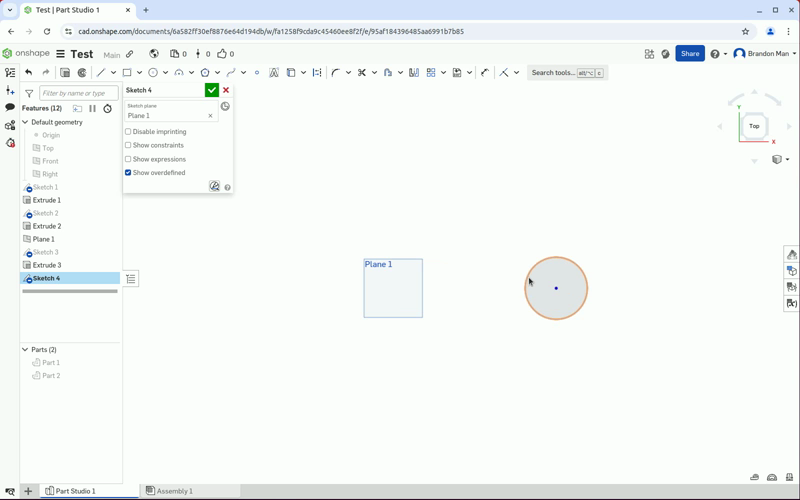
scroll(6)
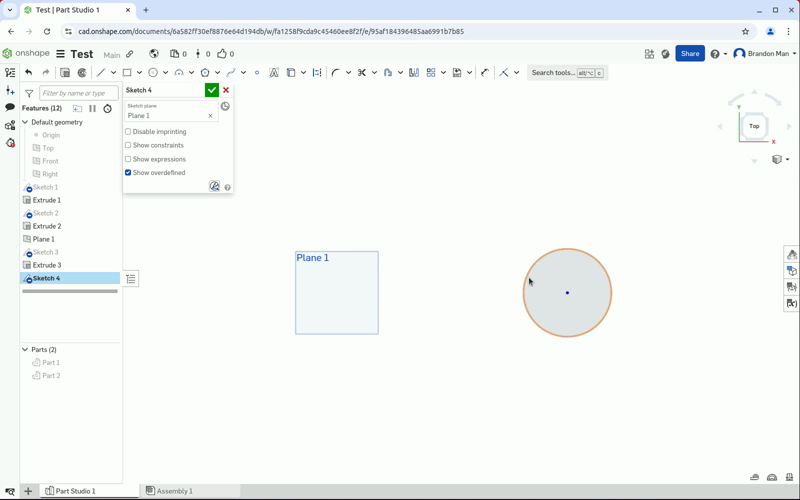
scroll(6)
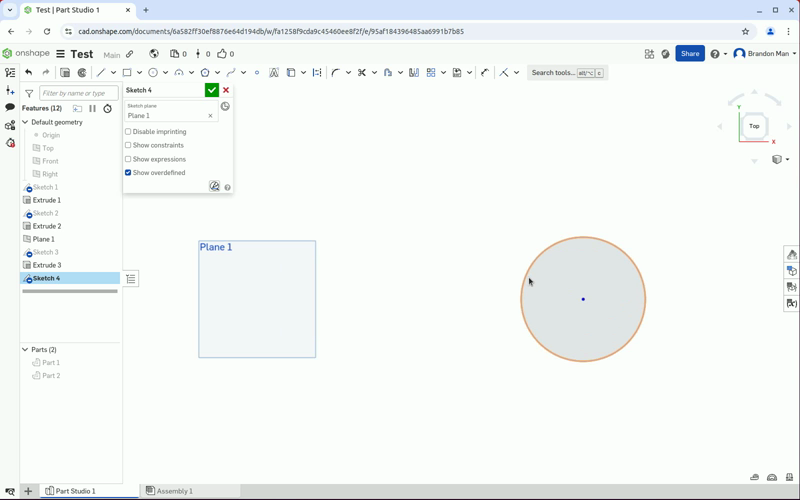
scroll(6)
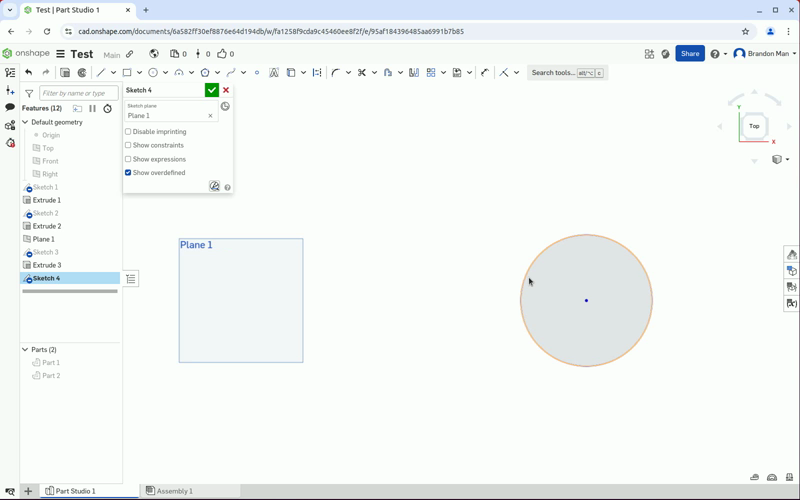
scroll(6)
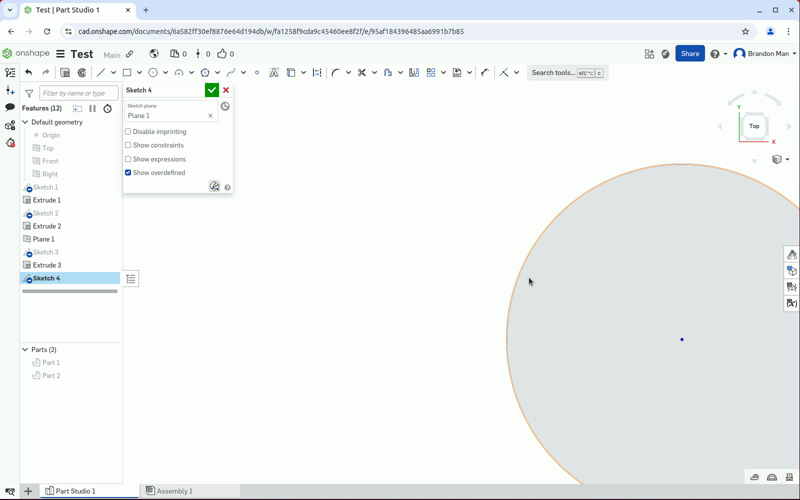
click(529, 277)
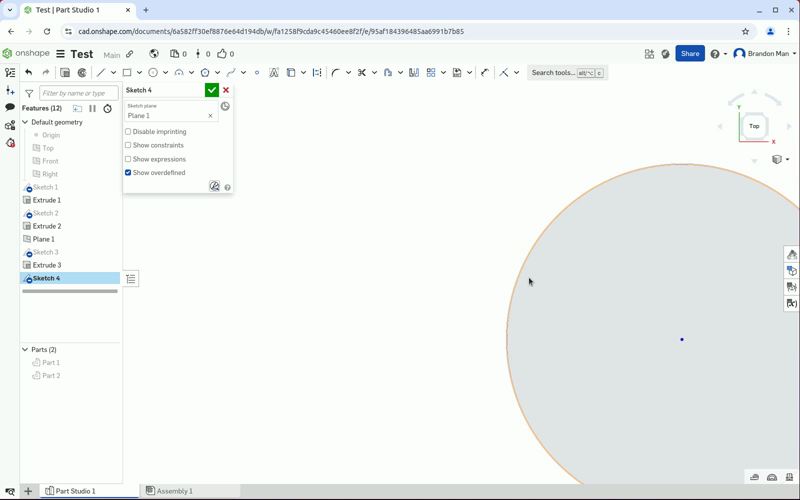
scroll(-6)
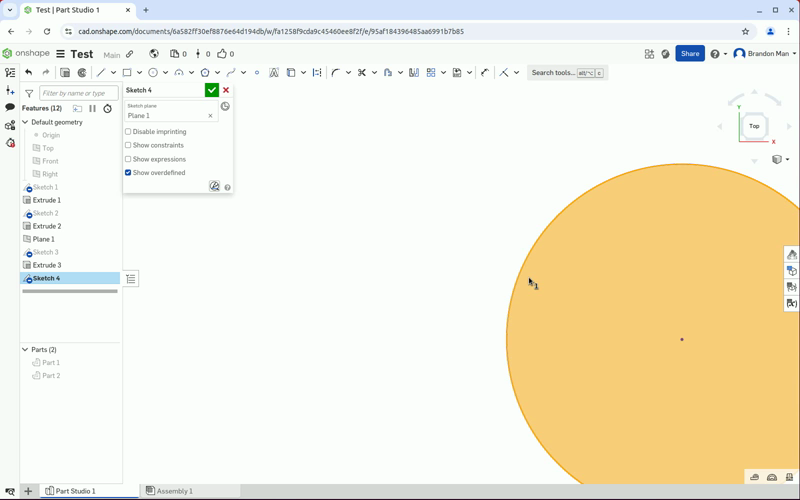
scroll(-6)
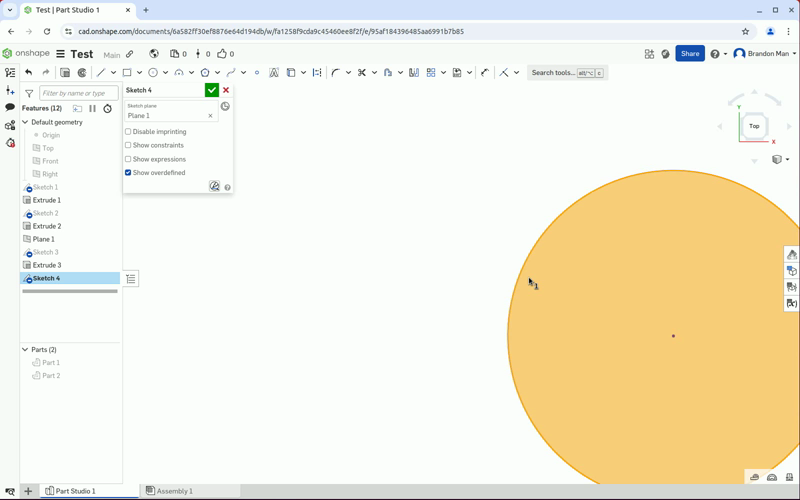
scroll(-6)
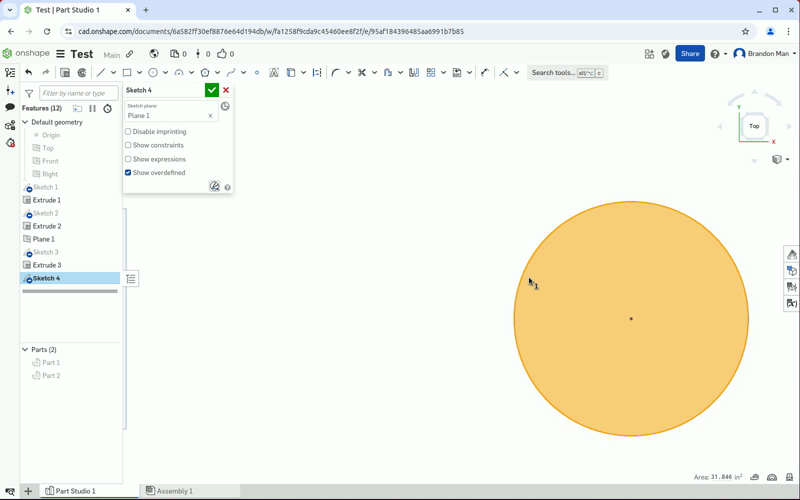
scroll(-6)
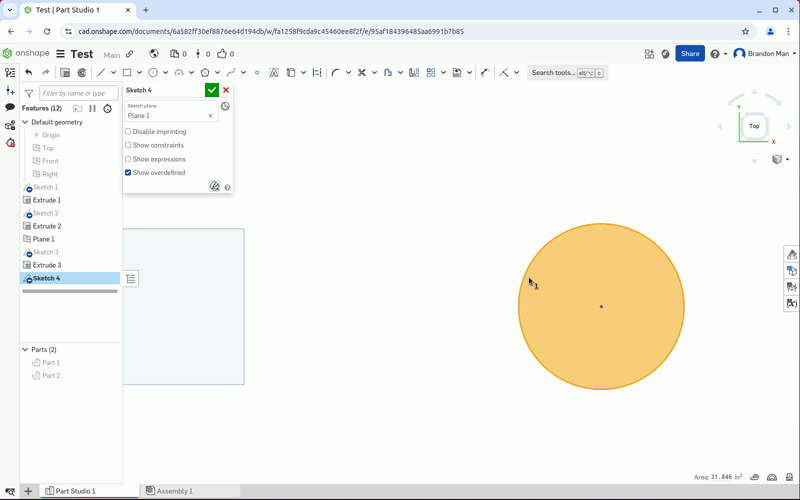
scroll(-6)
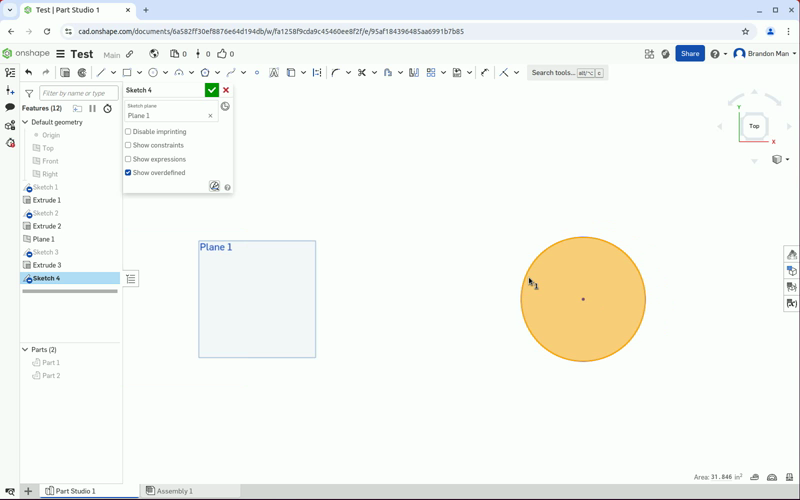
scroll(-6)
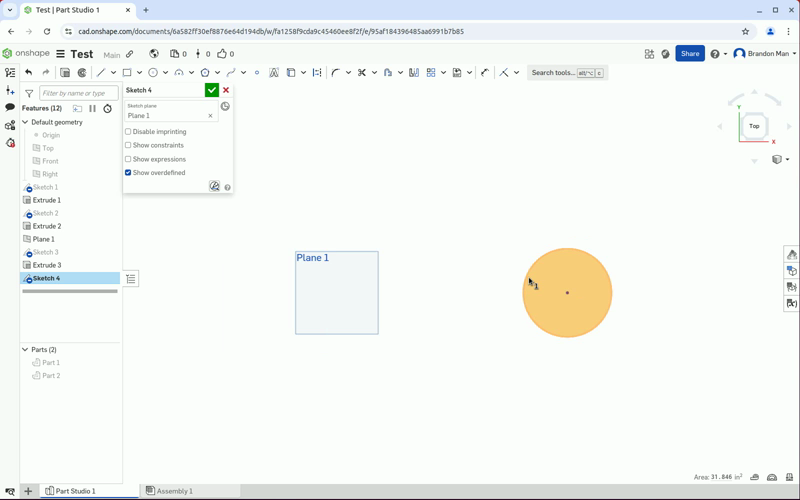
scroll(-6)
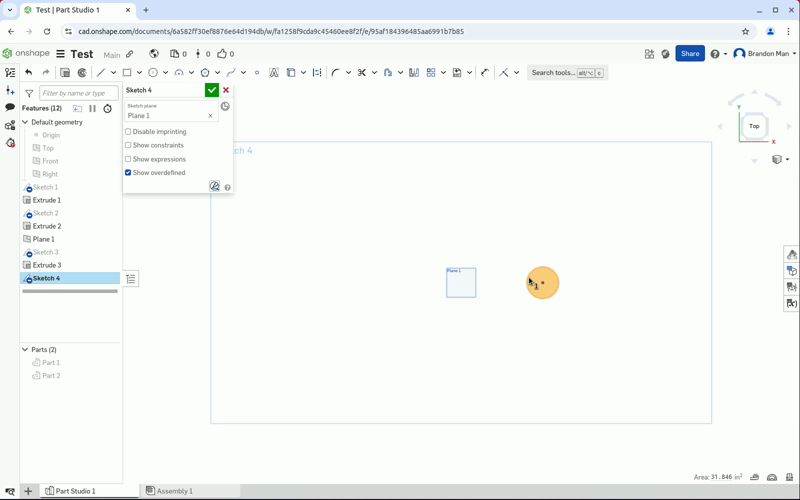
mouse_move(73, 352)
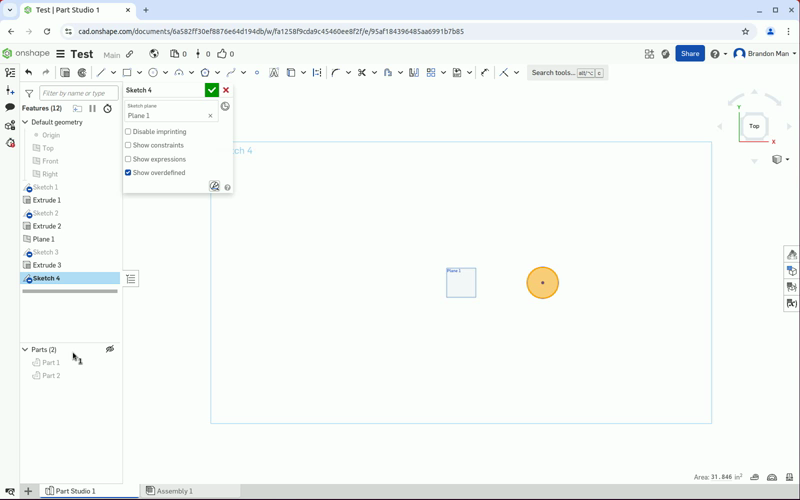
key(shift+y)
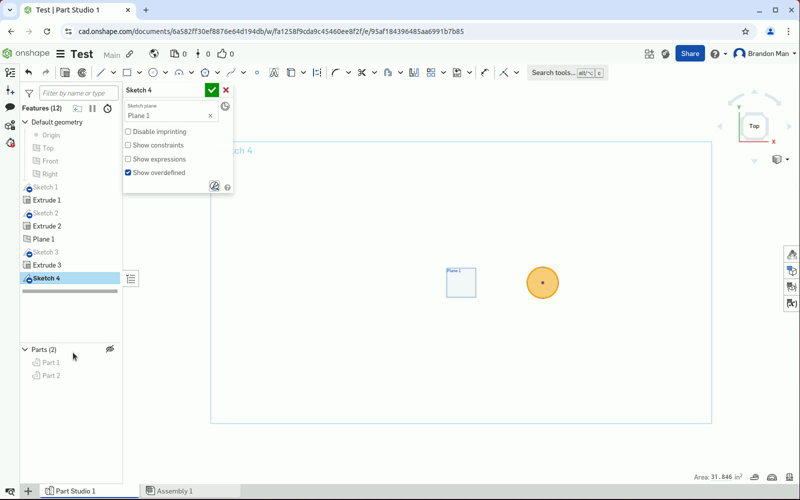
key(shift+e)
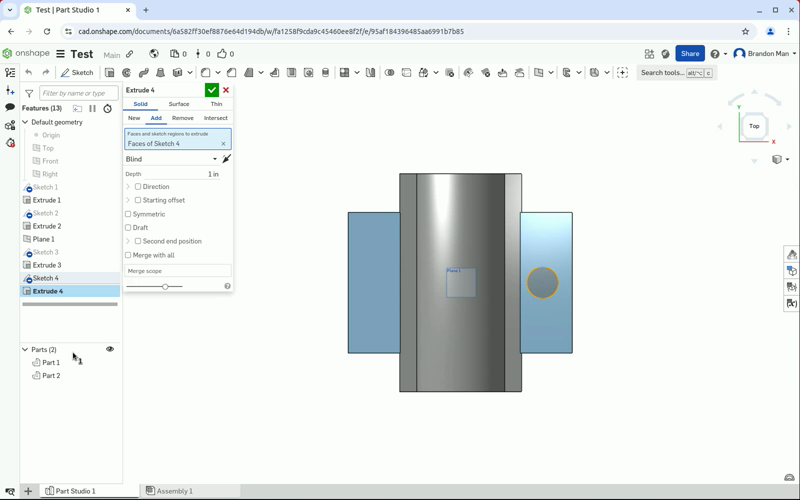
mouse_move(143, 106)
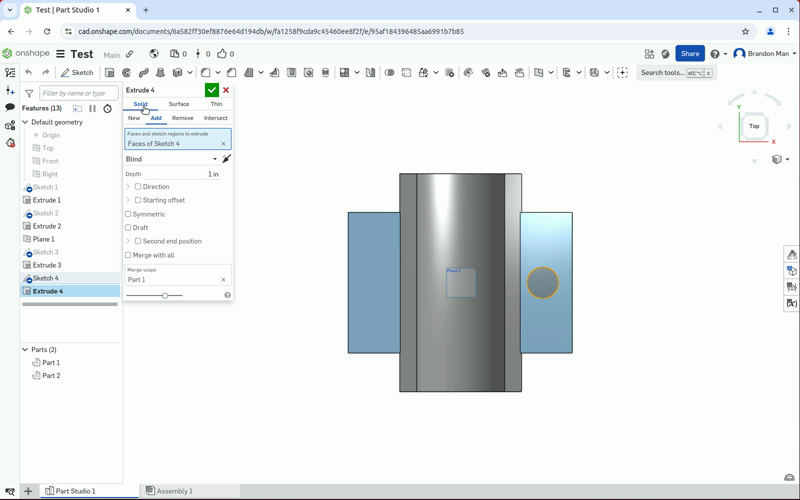
click(143, 106)
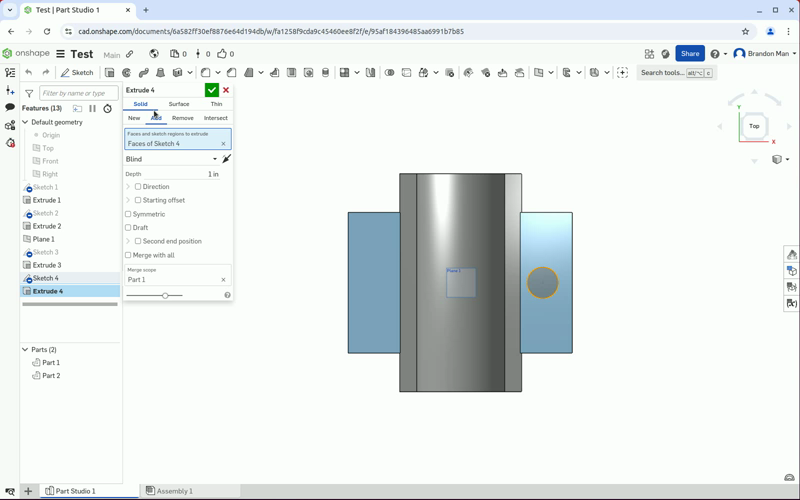
mouse_move(186, 120)
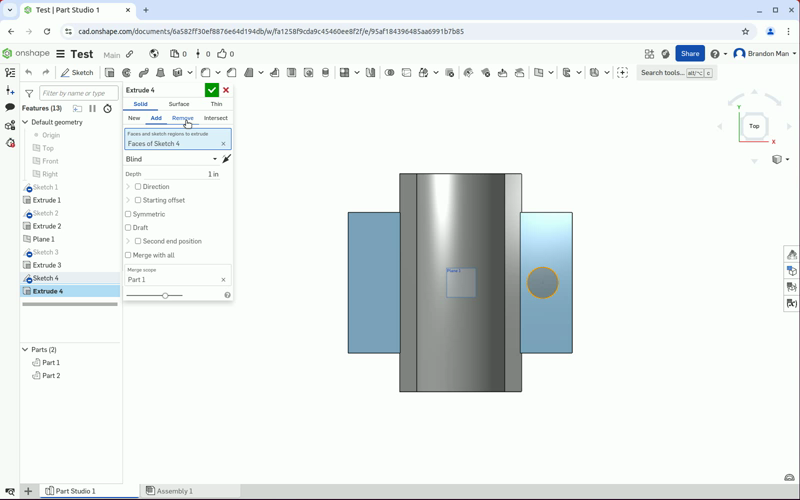
click(186, 120)
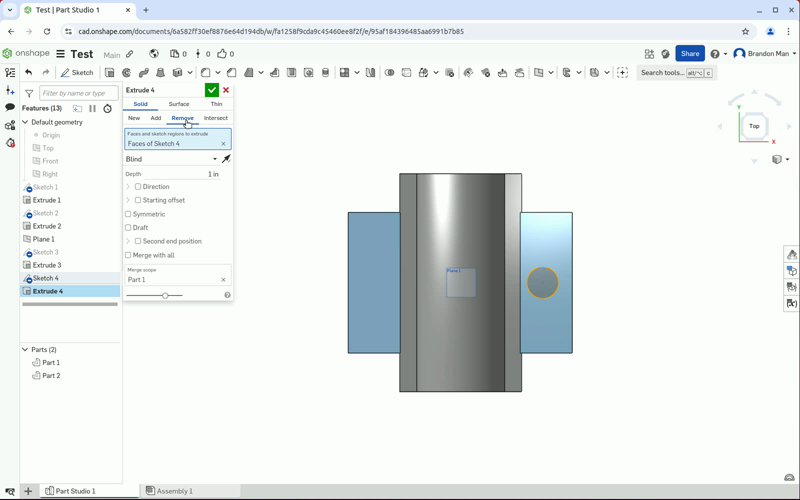
key(tab, 4)
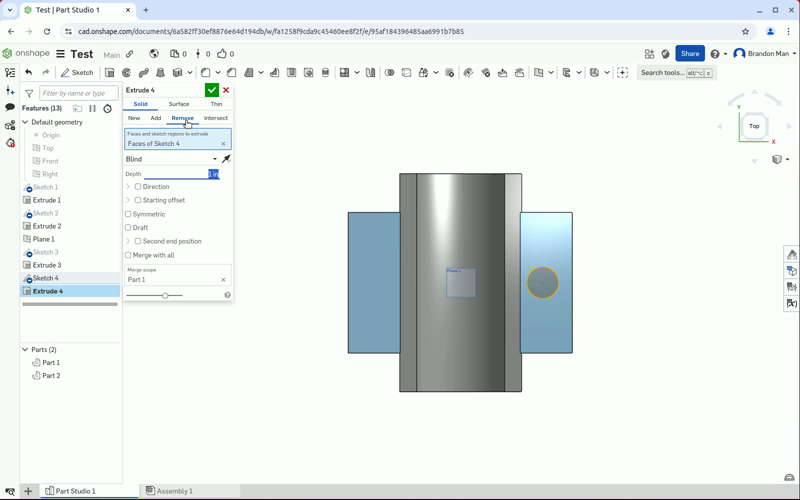
text(30.811)
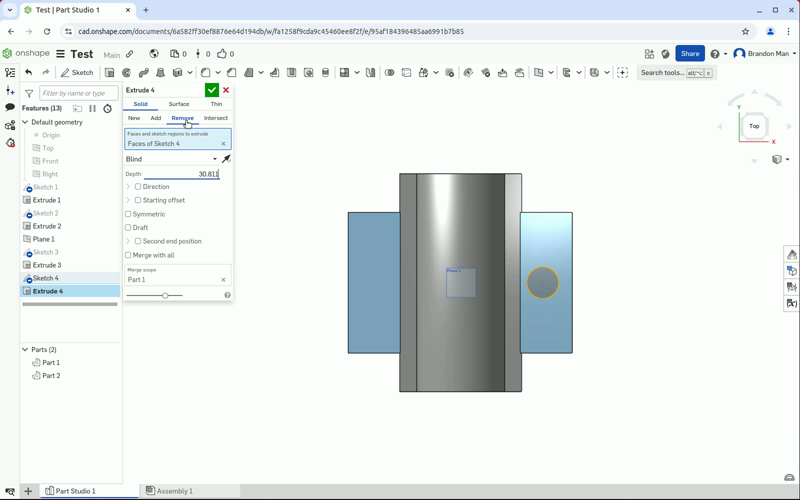
key(tab, 6)
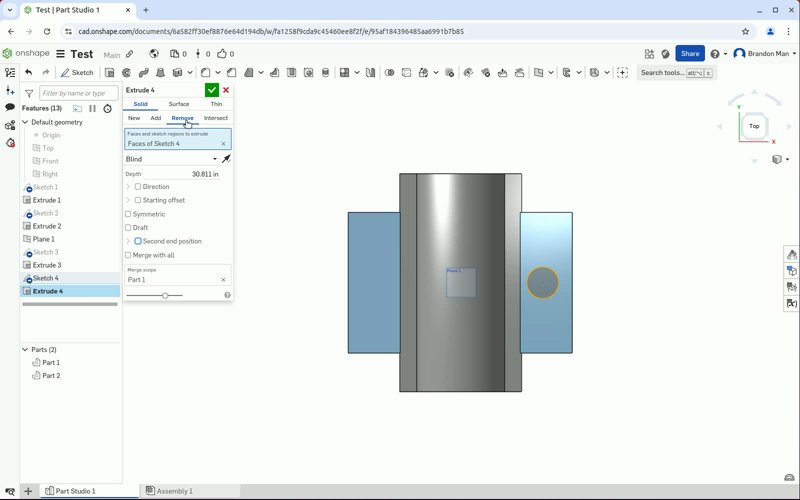
key(space)
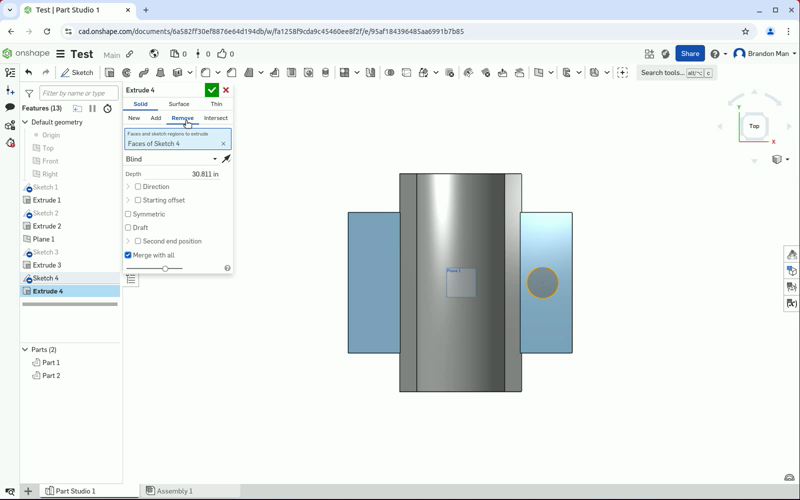
key(enter)
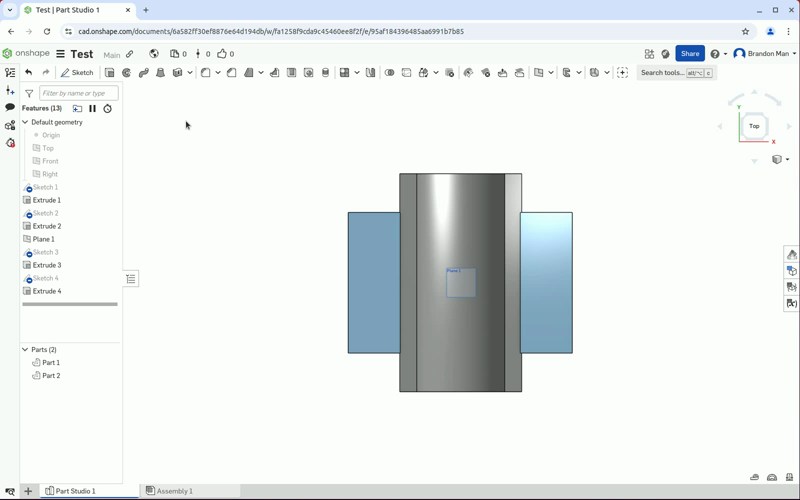
key(shift+h)
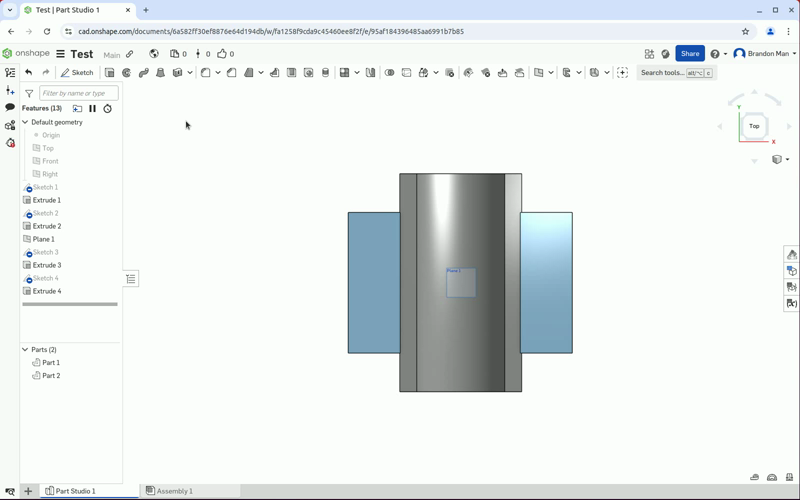
key(shift+h)
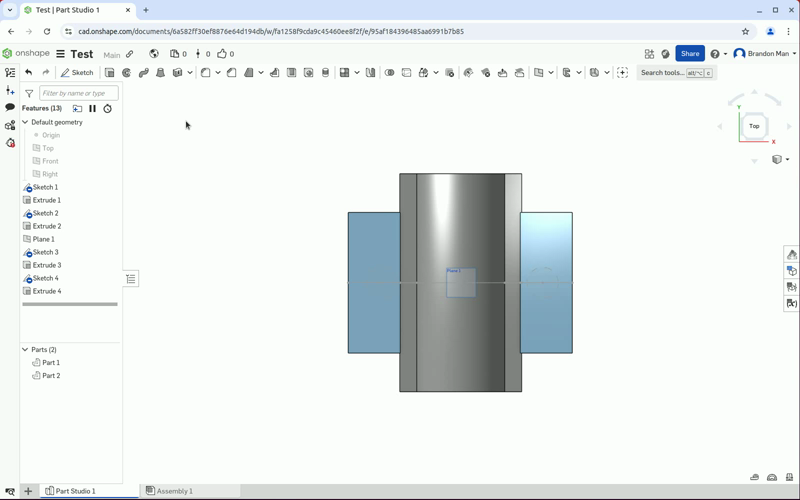
key(shift+7)
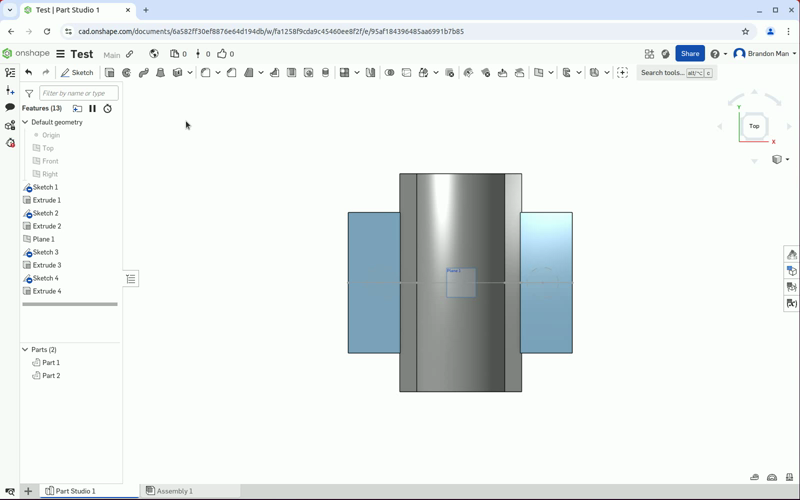
key(up, 3)
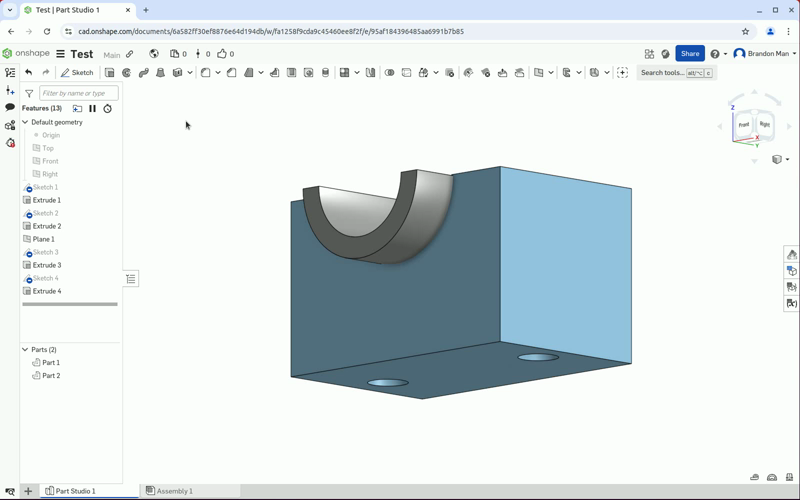
key(left, 3)
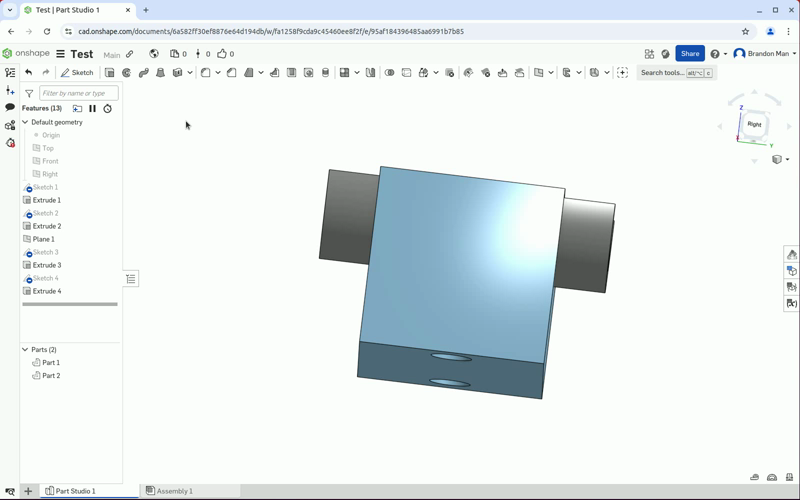
key(right, 3)
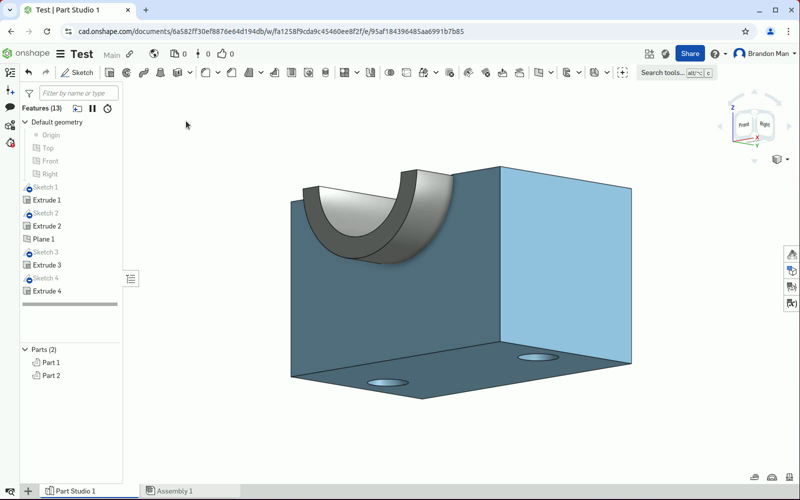
key(down, 3)
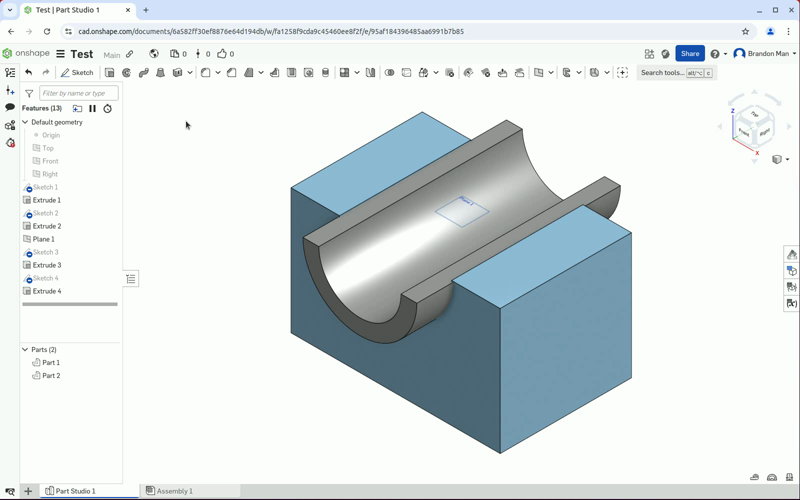
mouse_move(73, 189)
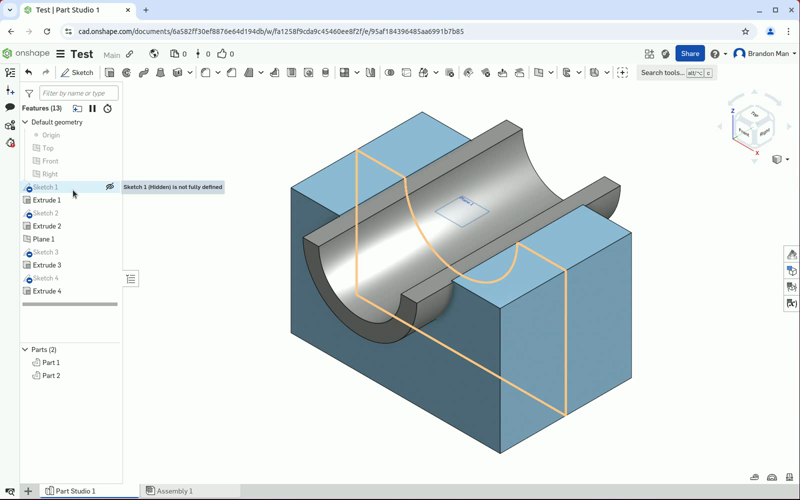
click(73, 189)